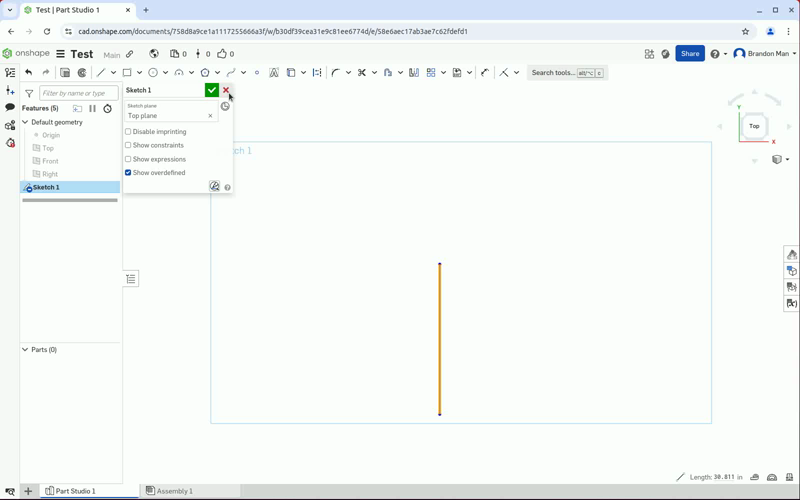
key(shift+h)
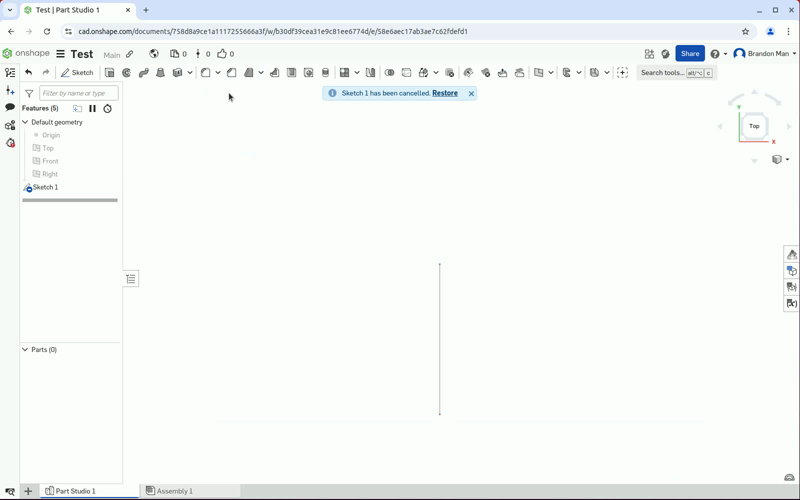
key(shift+s)
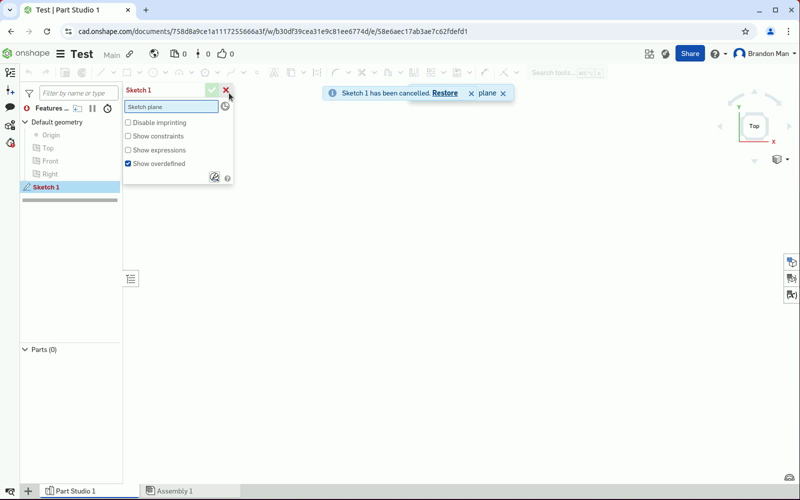
mouse_move(73, 150)
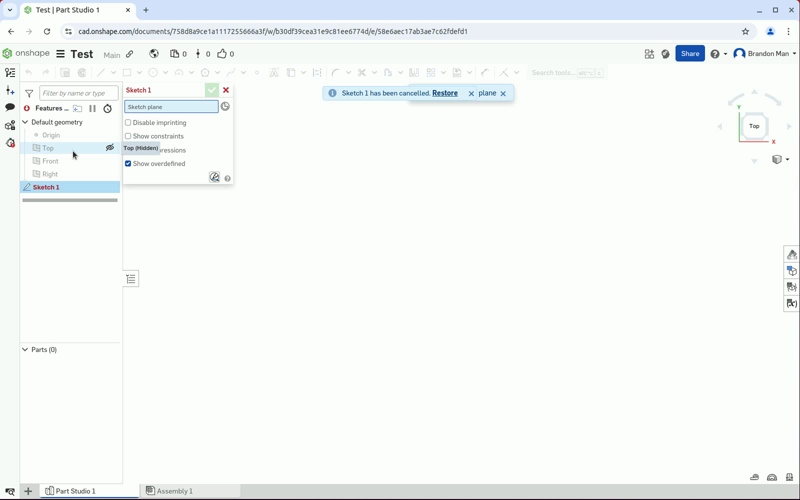
click(73, 150)
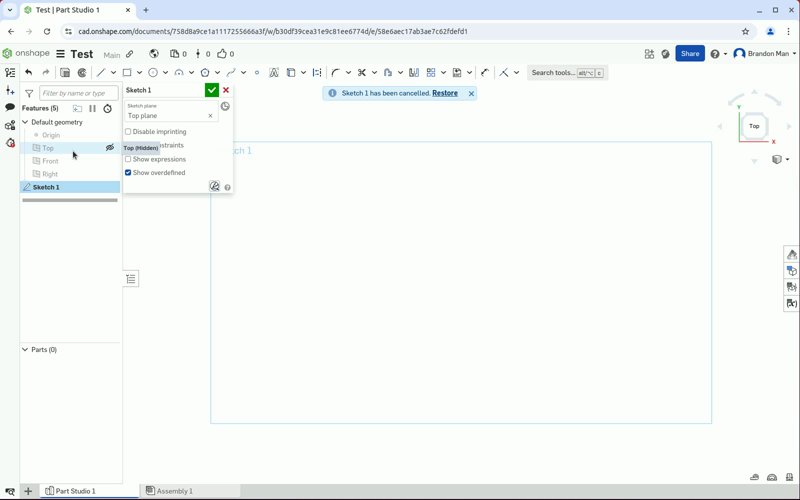
mouse_move(73, 352)
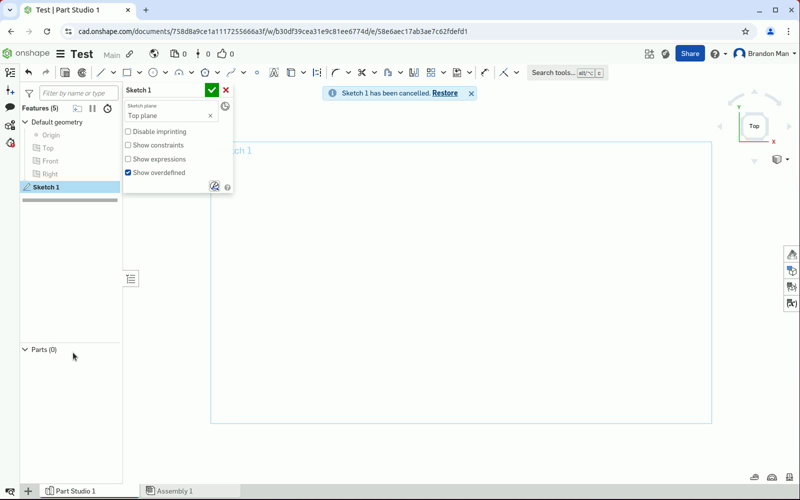
key(y)
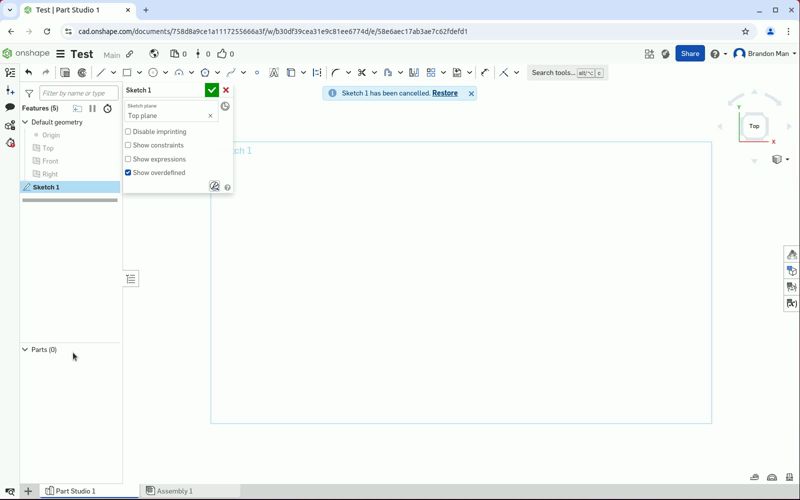
key(a)
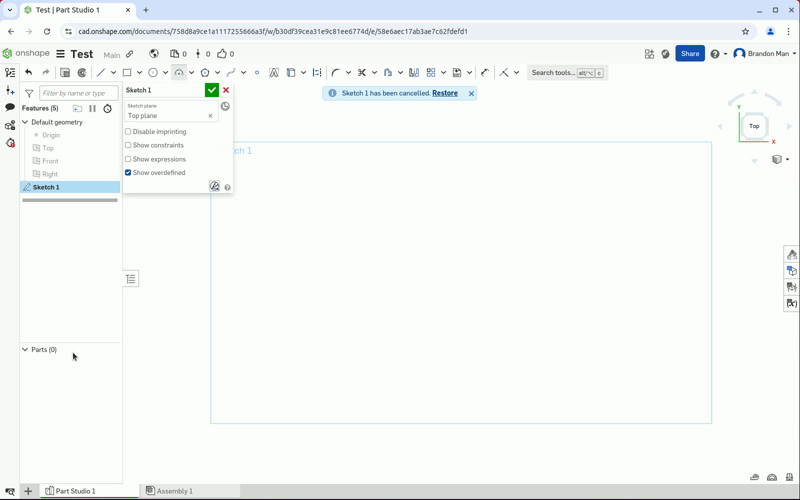
key_down(shift)
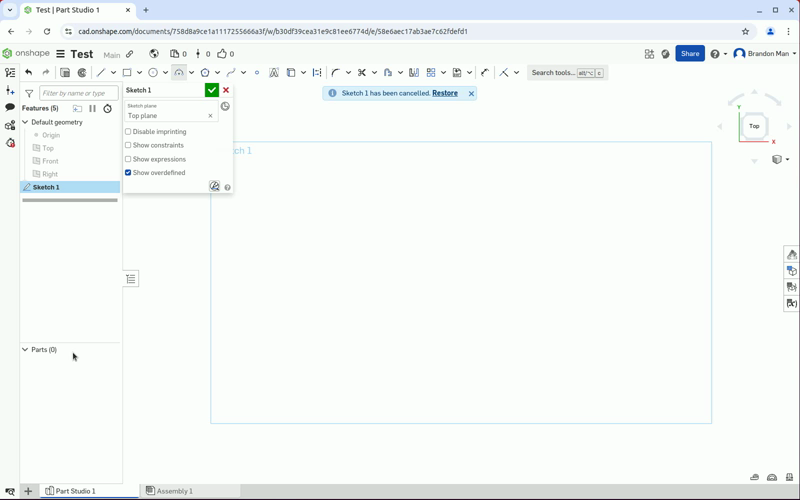
mouse_move(436, 319)
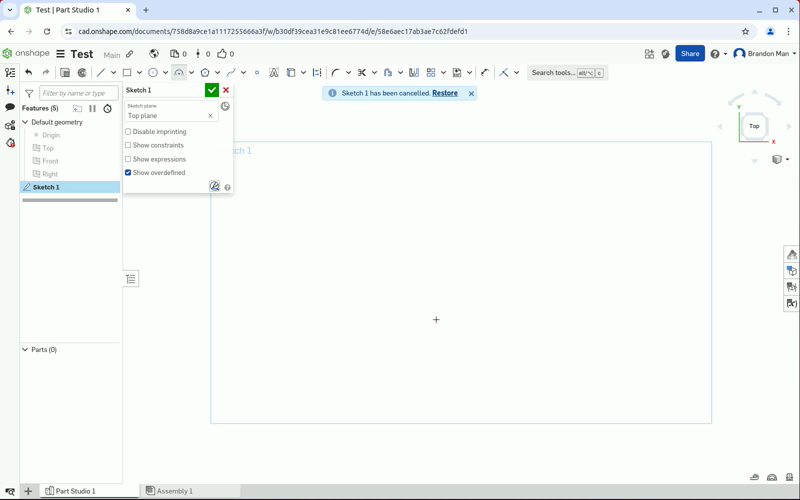
click(436, 319)
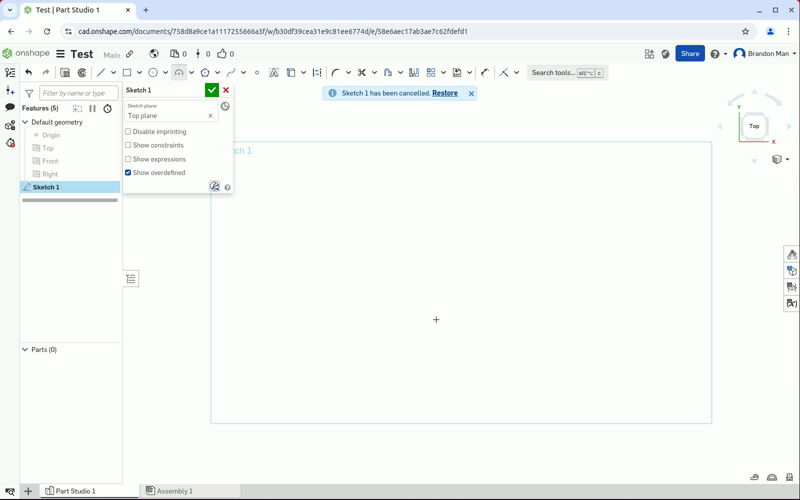
key_up(shift)
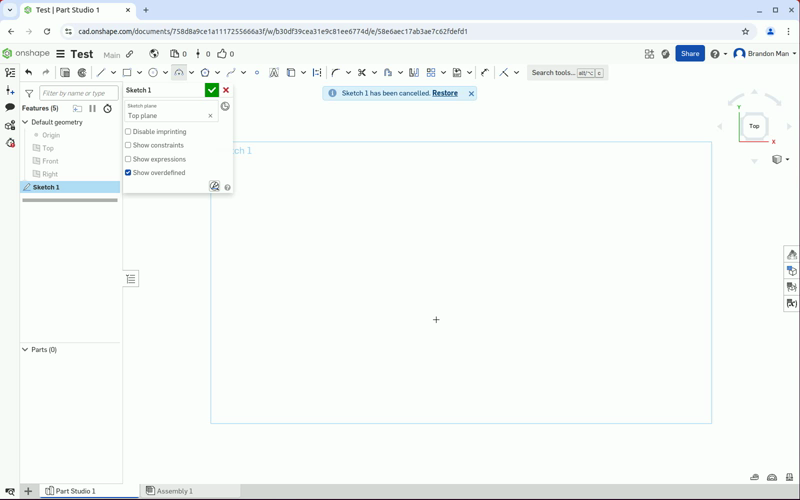
key_down(shift)
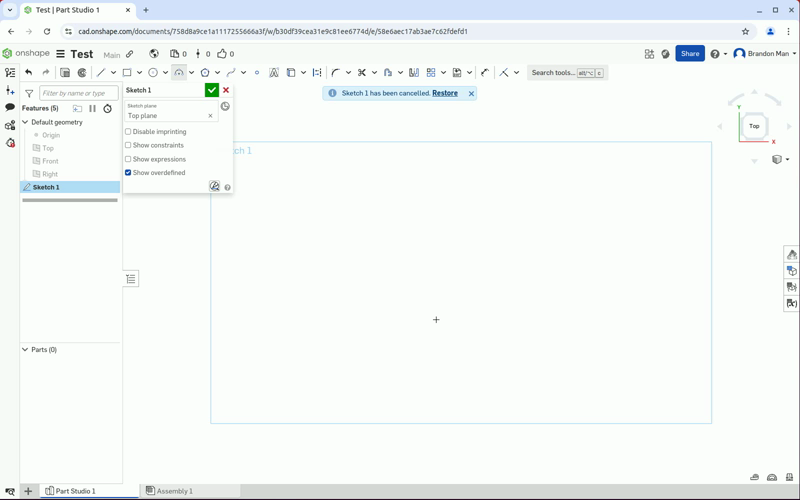
mouse_move(510, 360)
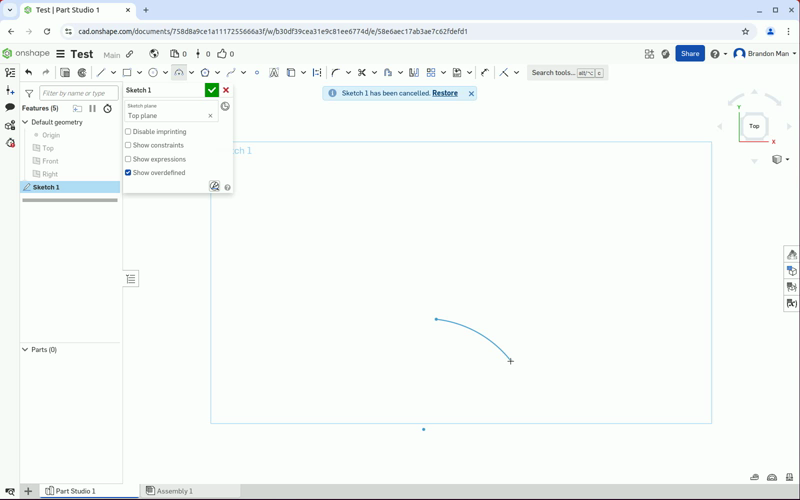
click(510, 360)
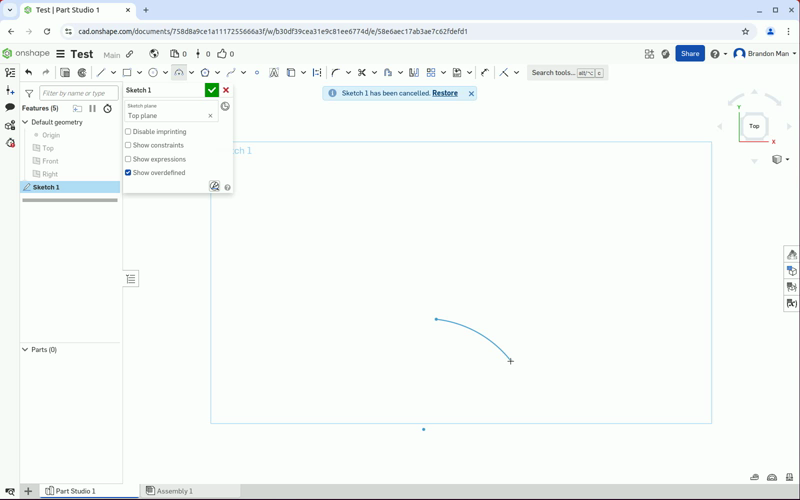
mouse_move(445, 390)
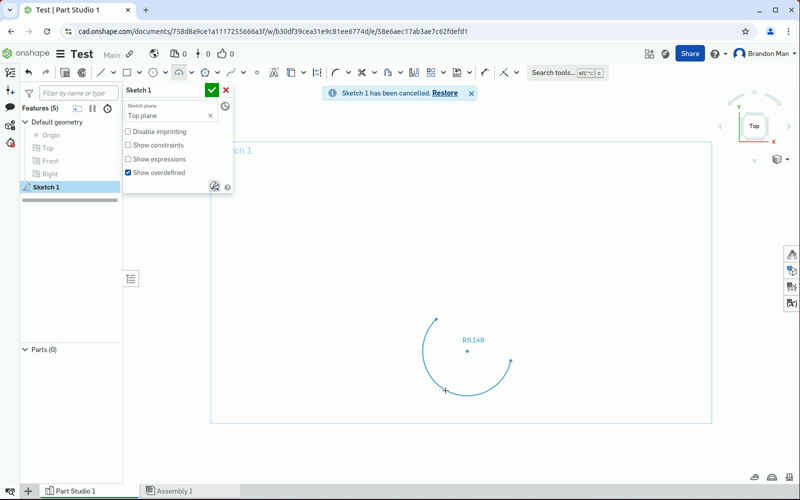
click(445, 390)
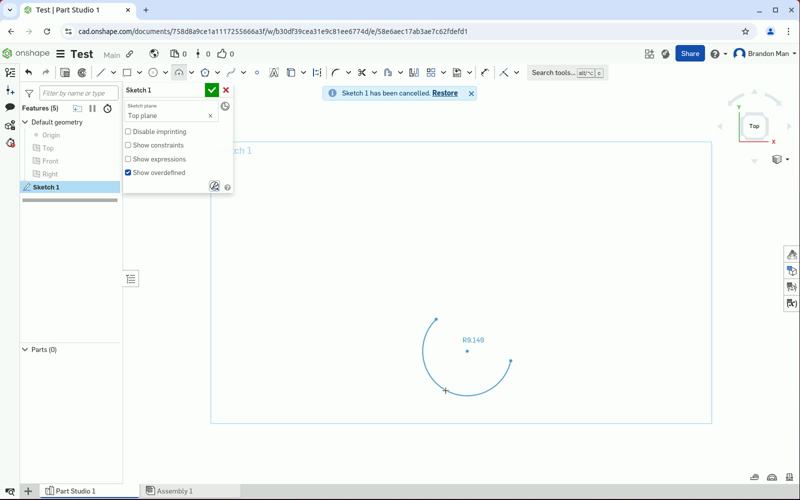
key_up(shift)
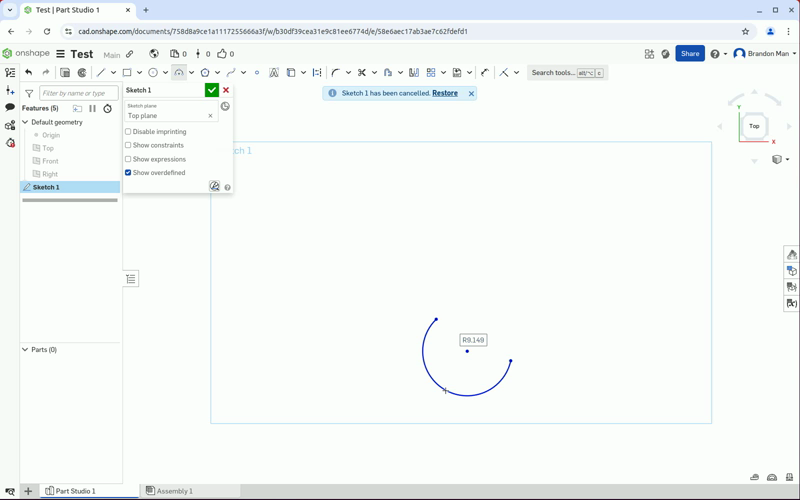
key(esc)
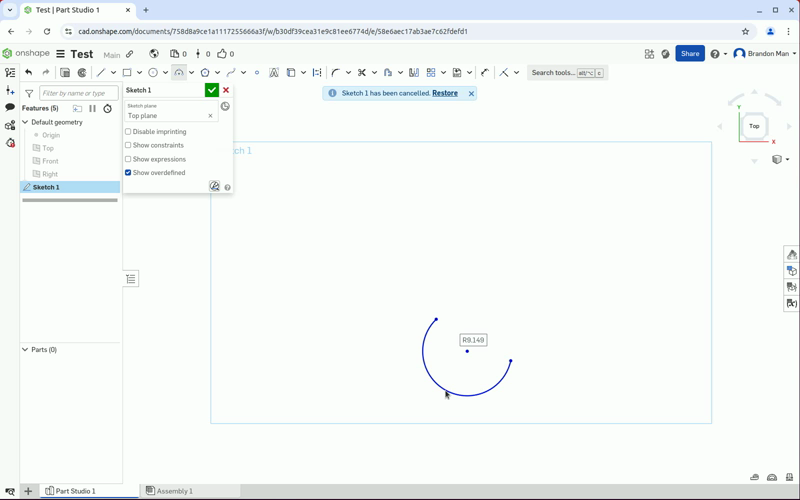
key(l)
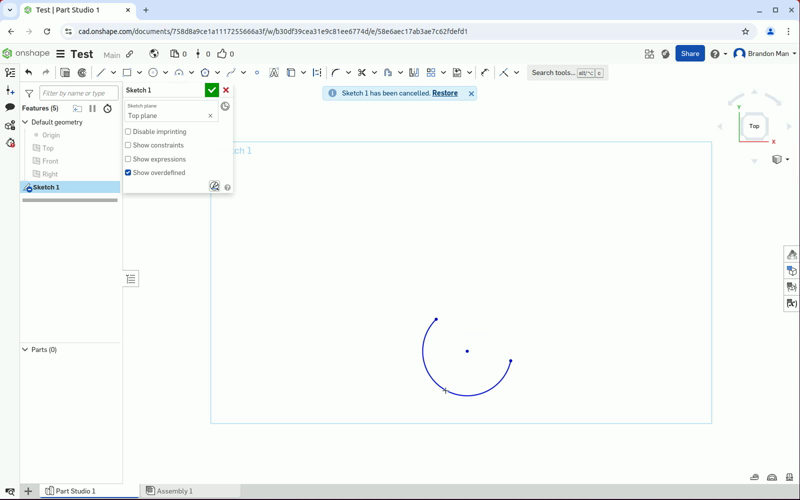
mouse_move(510, 360)
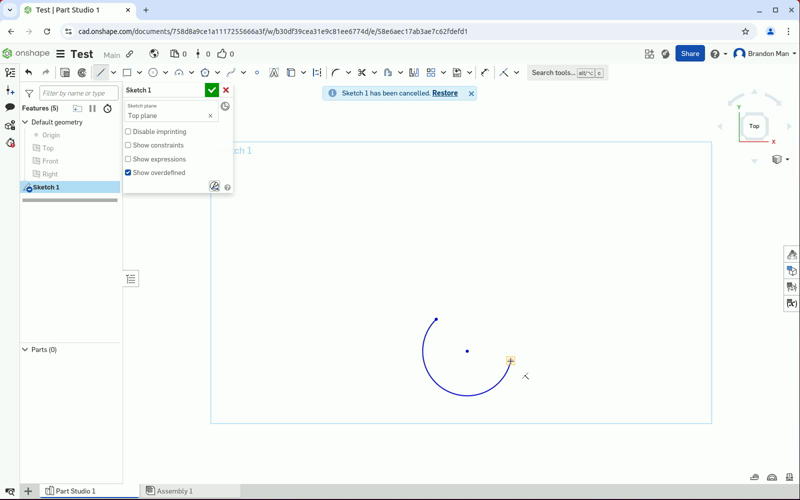
click(510, 360)
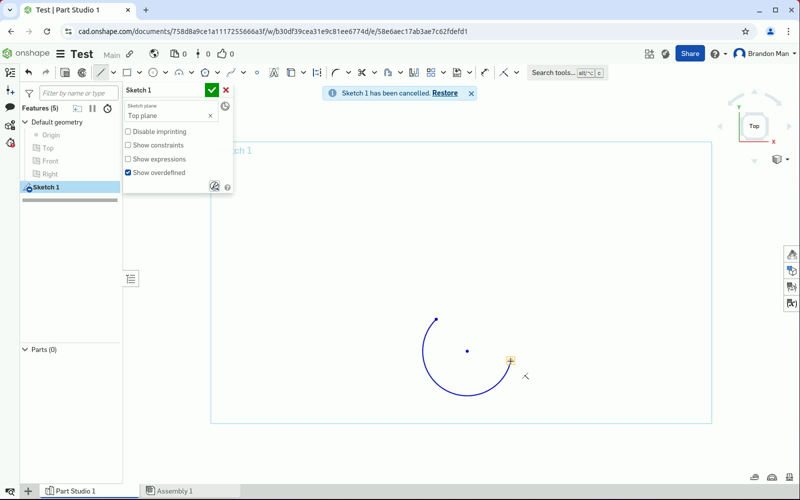
key_down(shift)
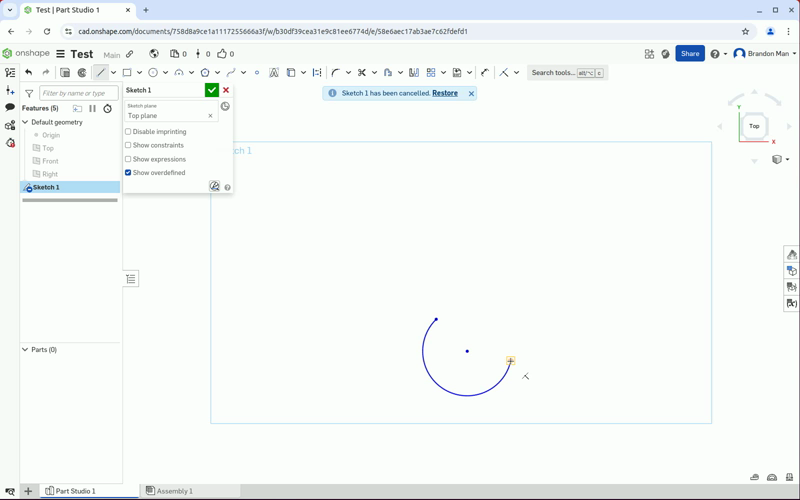
mouse_move(540, 360)
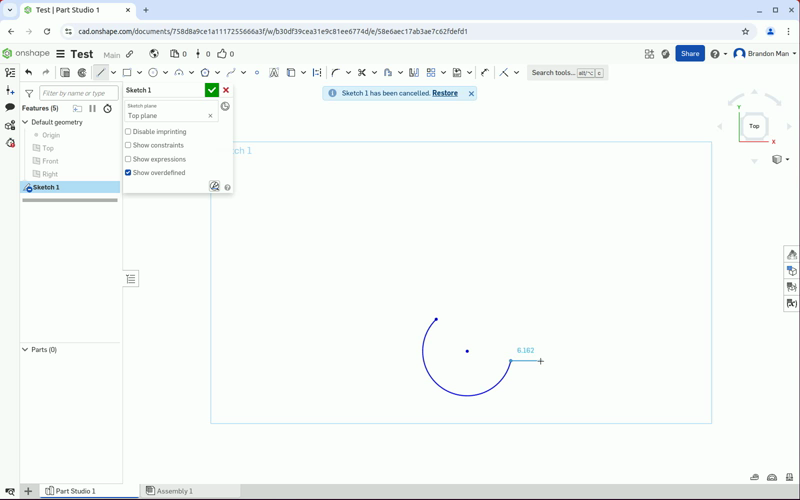
mouse_move(518, 324)
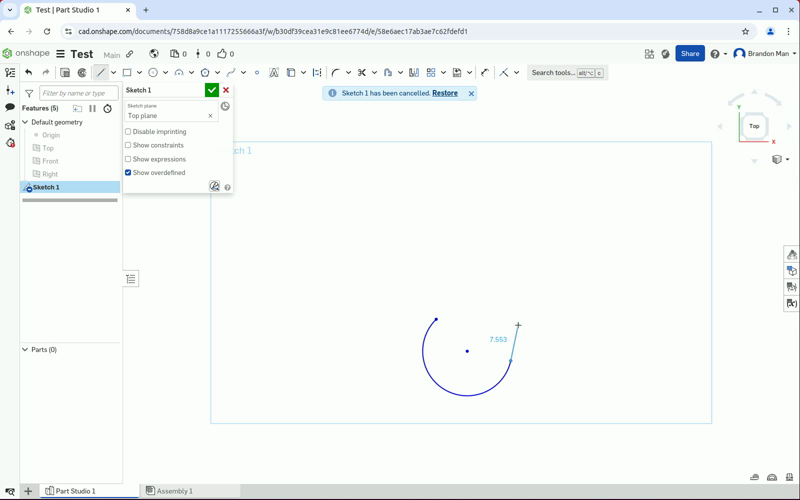
click(518, 324)
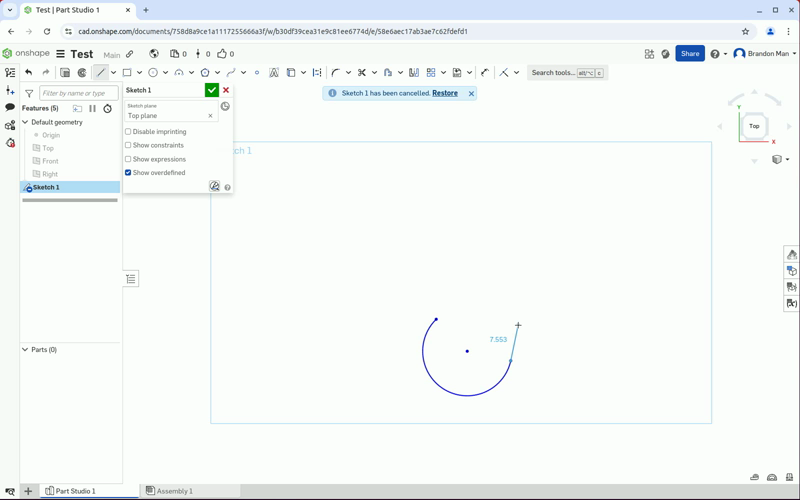
key_up(shift)
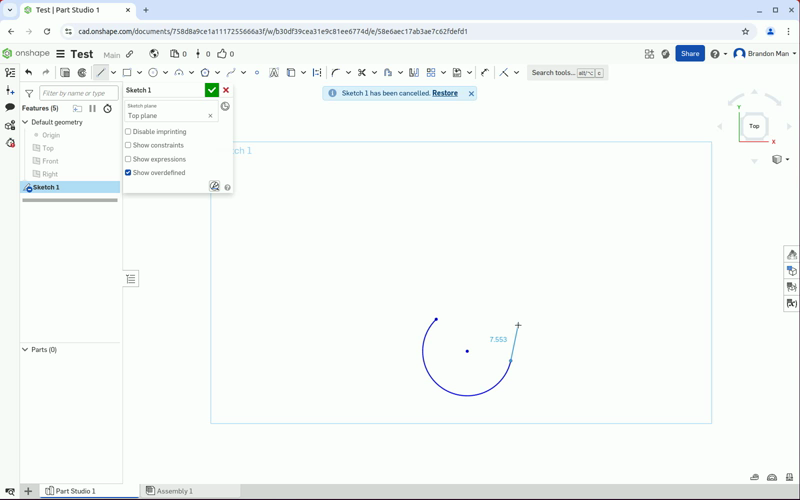
key(esc)
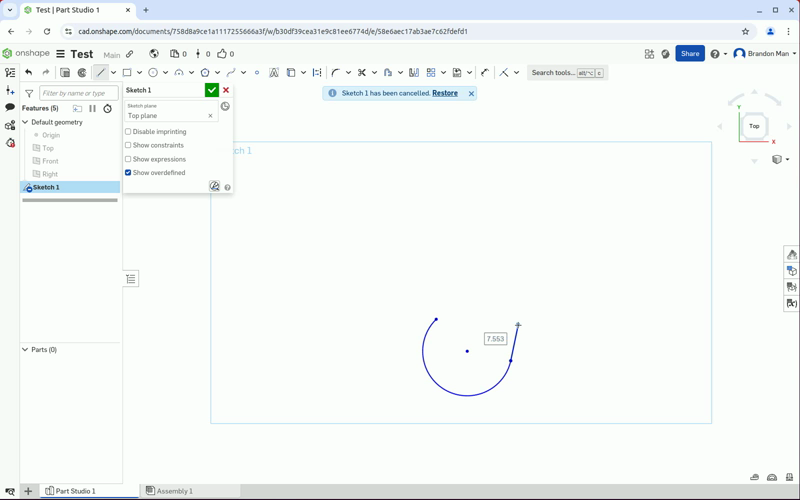
key(a)
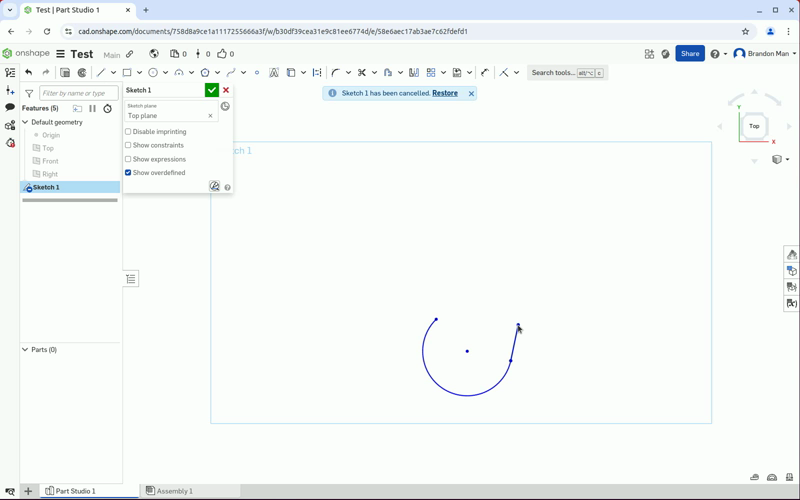
mouse_move(518, 324)
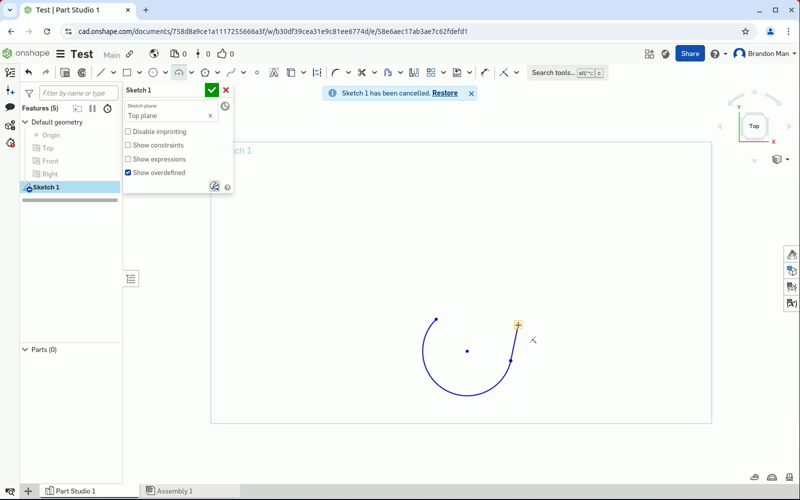
click(518, 324)
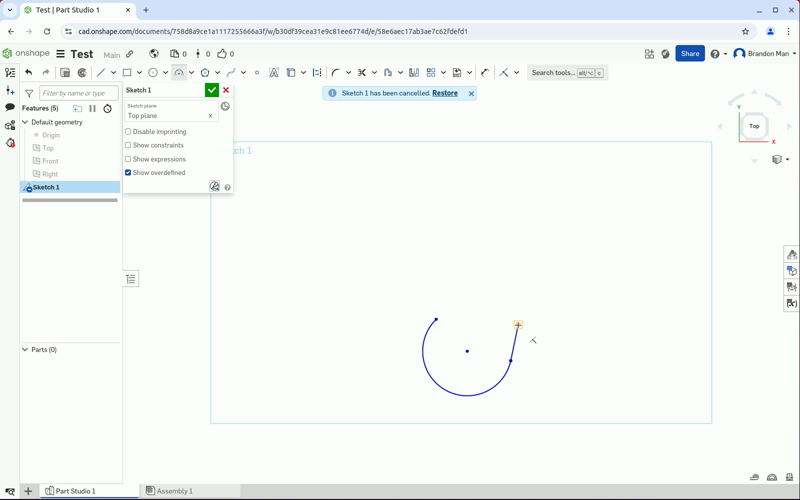
key_down(shift)
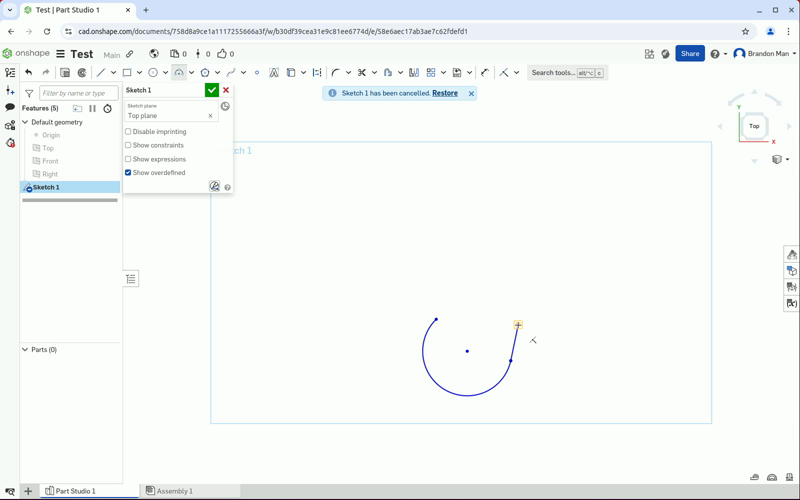
mouse_move(519, 321)
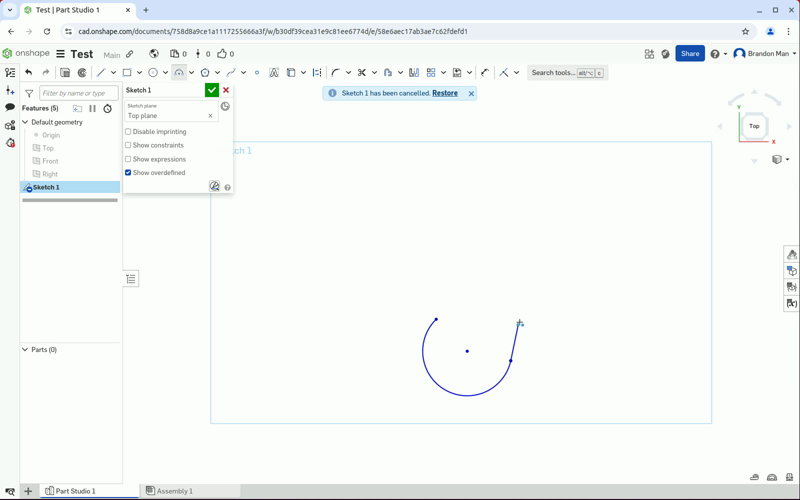
scroll(6)
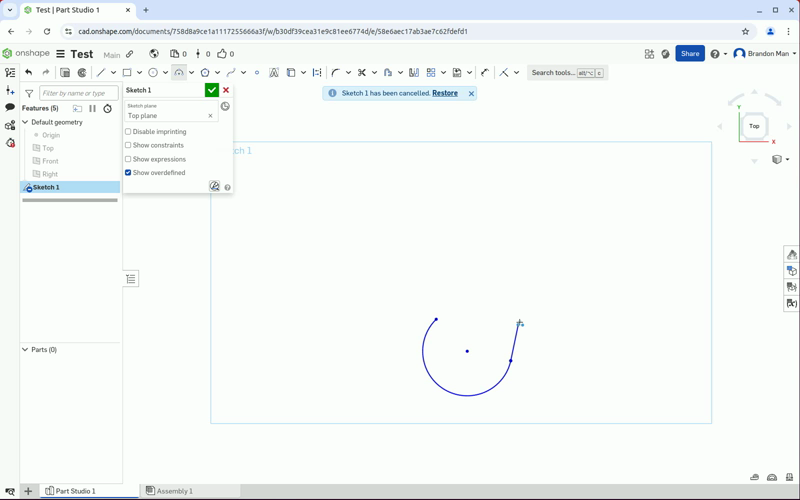
scroll(6)
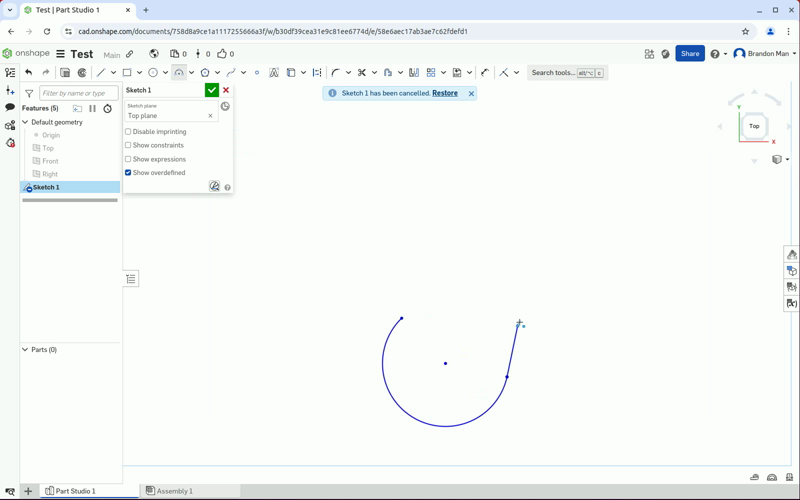
scroll(6)
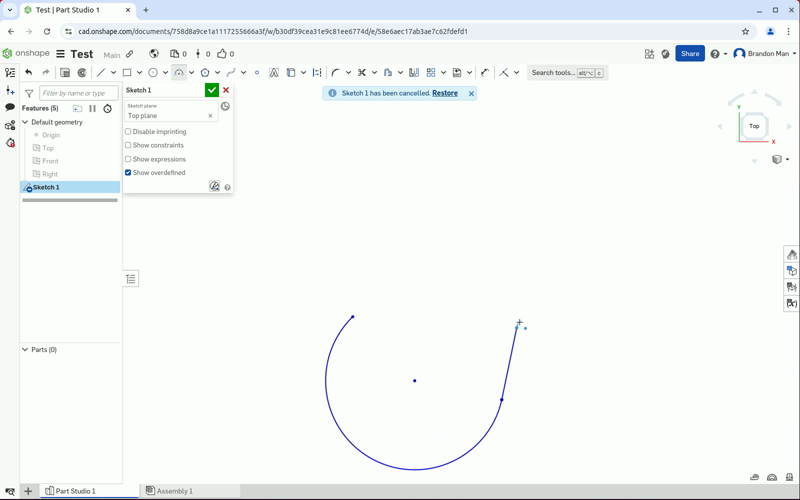
scroll(6)
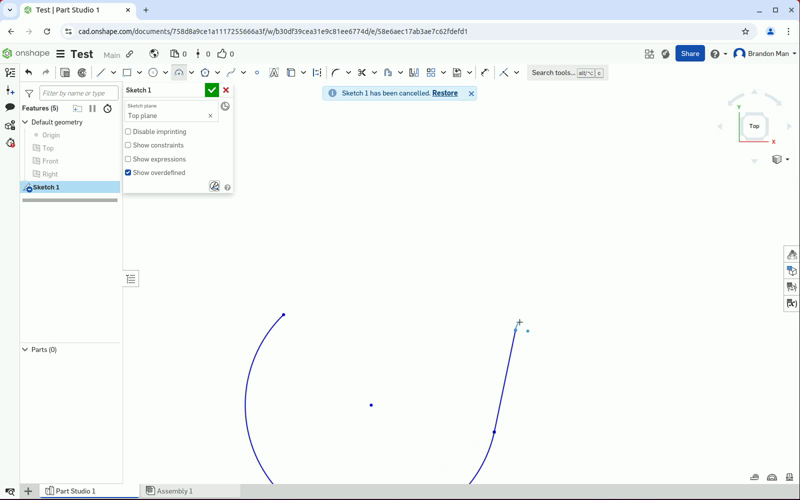
scroll(6)
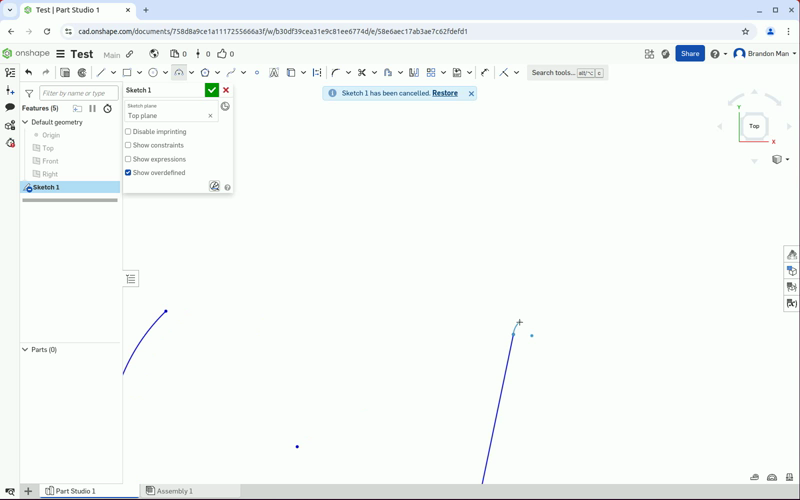
scroll(6)
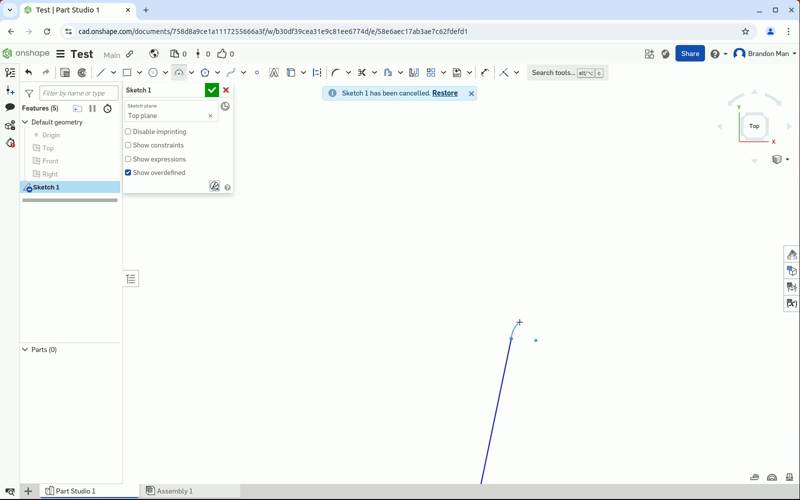
scroll(6)
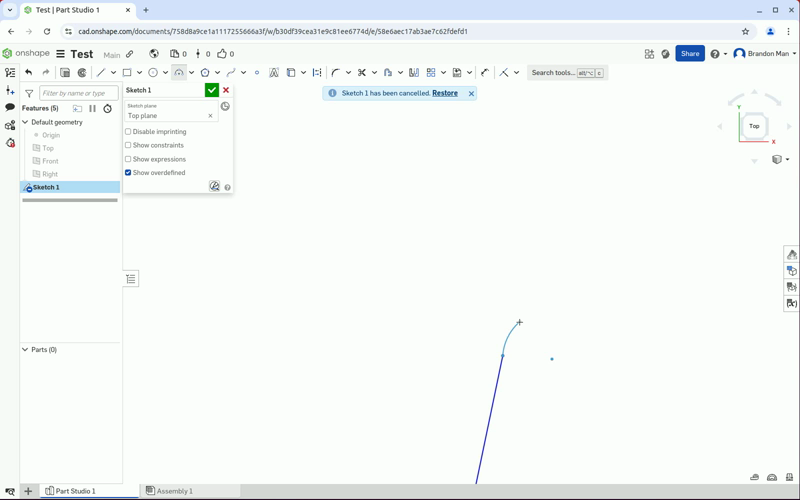
click(519, 321)
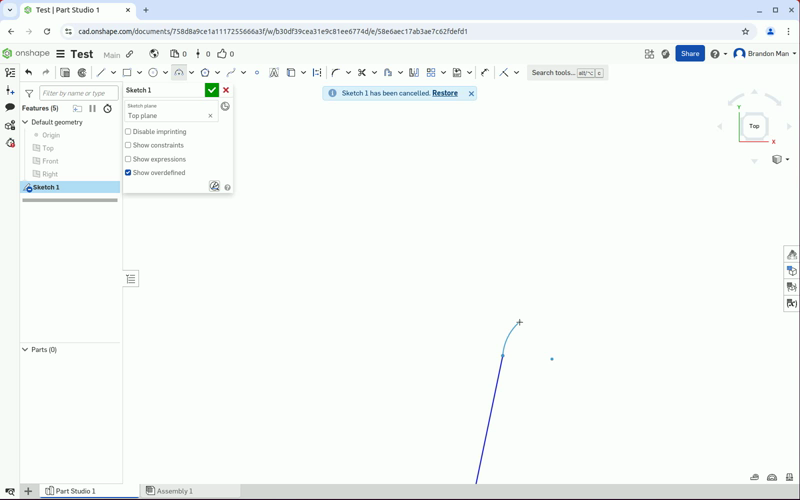
scroll(-6)
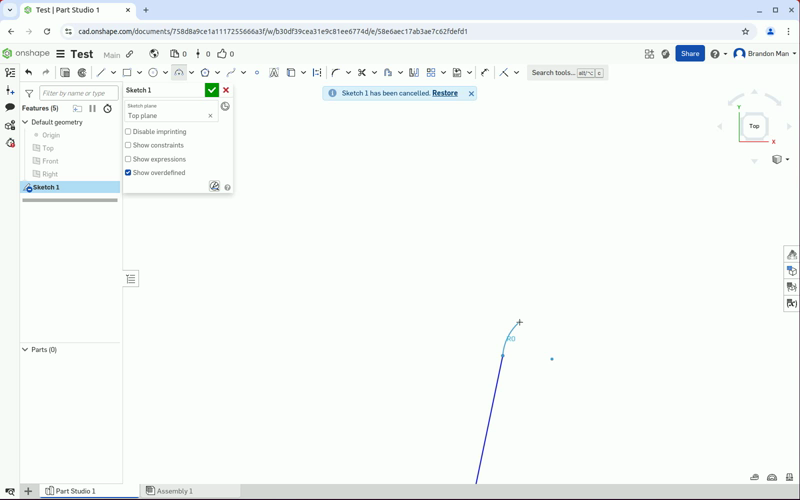
scroll(-6)
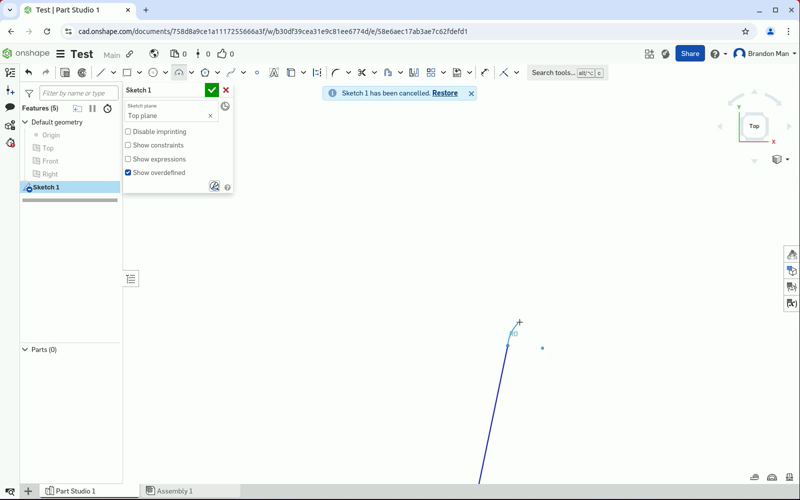
scroll(-6)
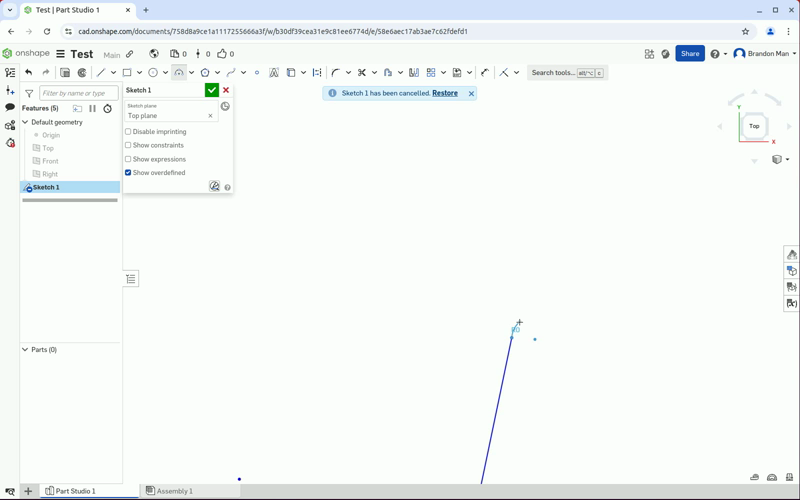
scroll(-6)
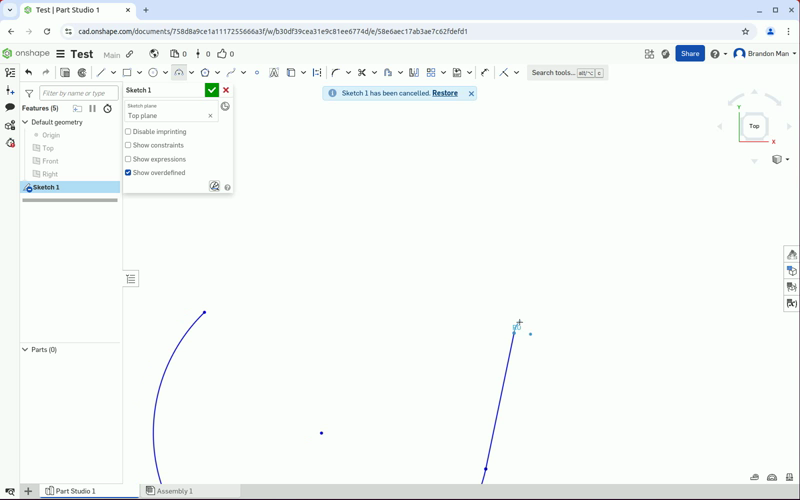
scroll(-6)
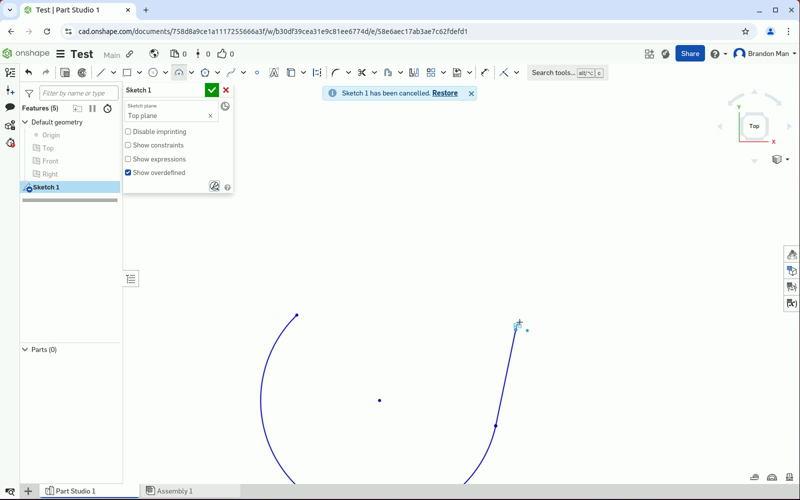
scroll(-6)
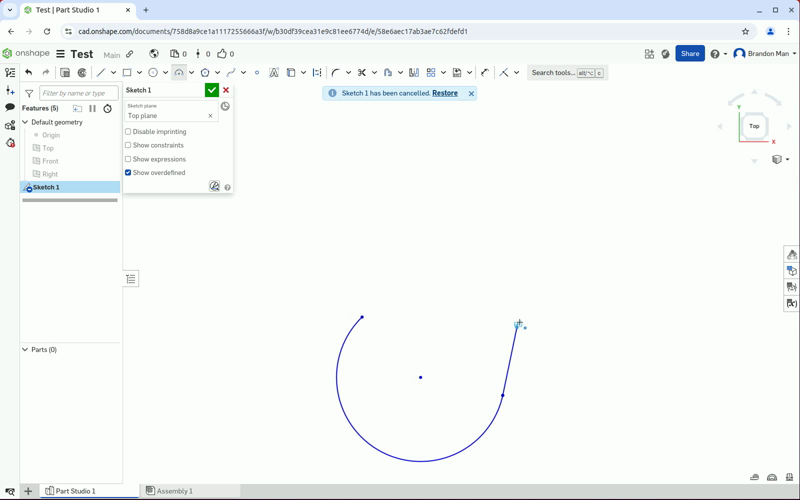
scroll(-6)
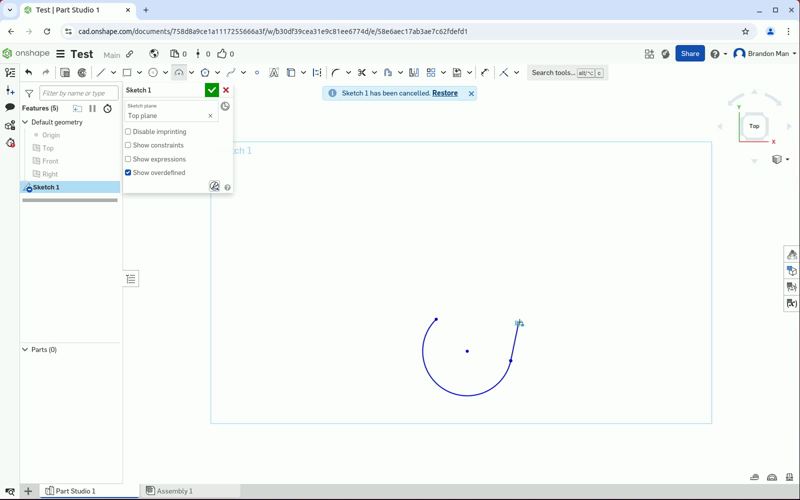
mouse_move(519, 323)
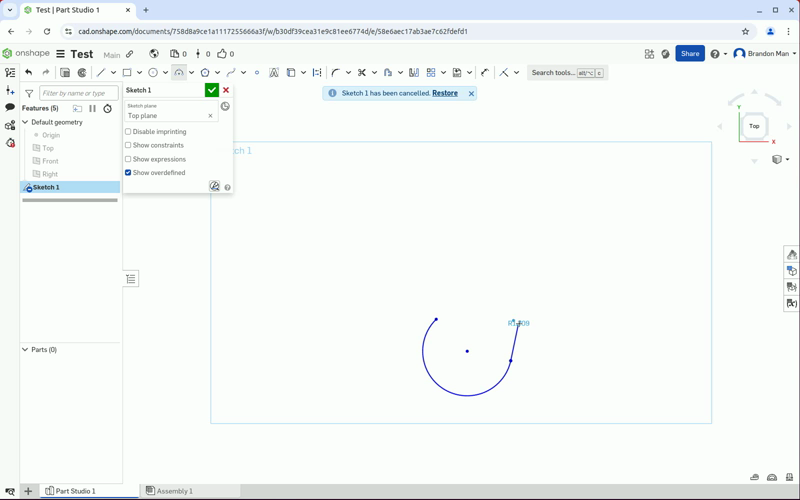
scroll(6)
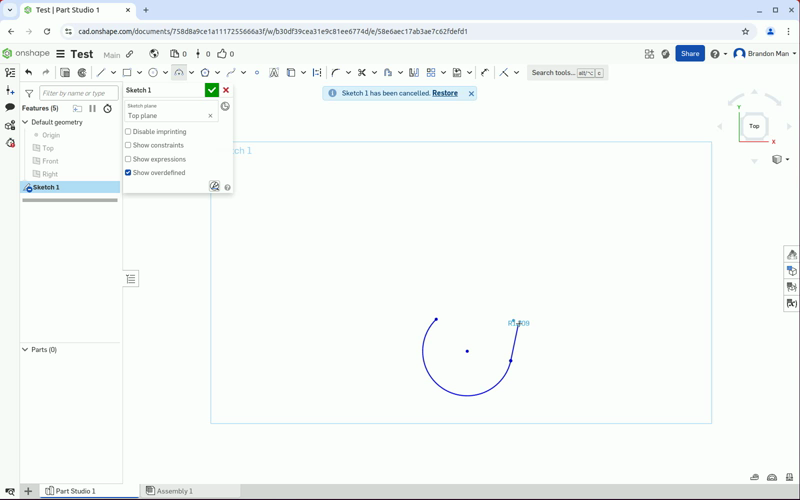
scroll(6)
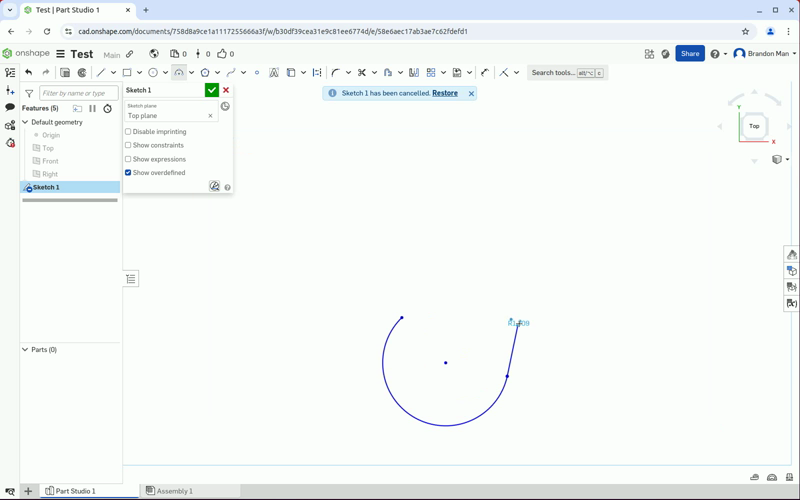
scroll(6)
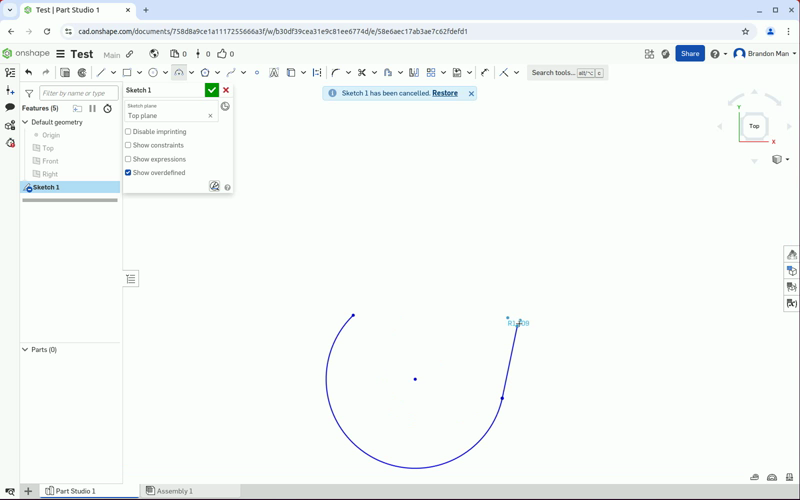
scroll(6)
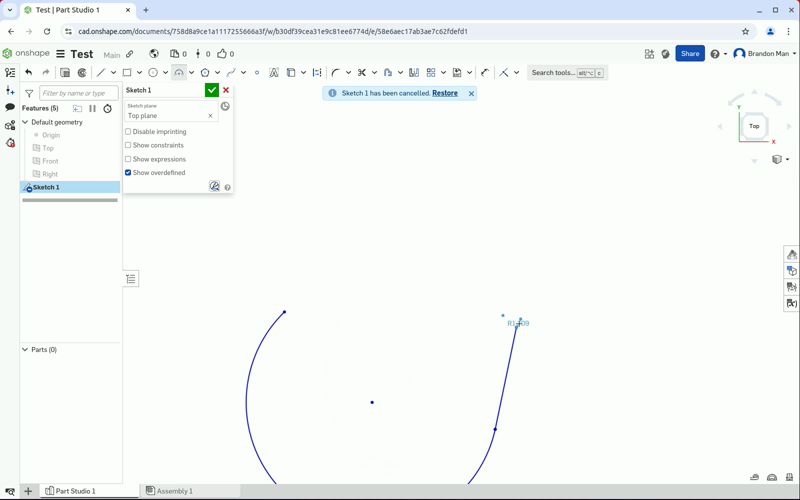
scroll(6)
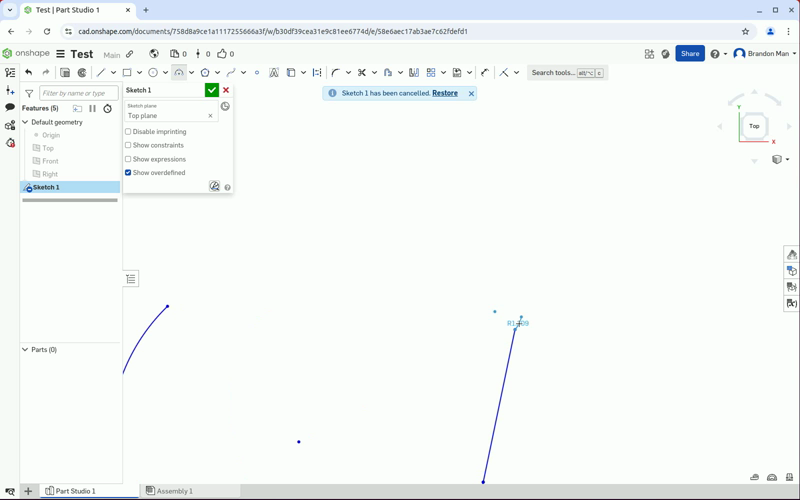
scroll(6)
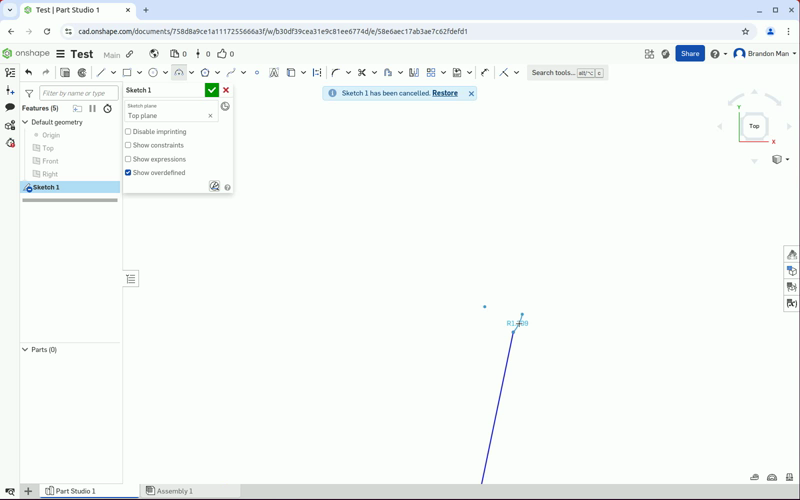
scroll(6)
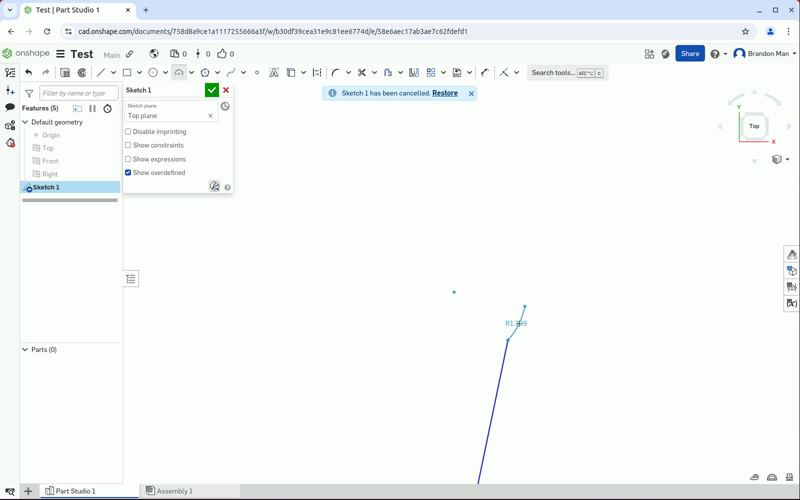
click(519, 323)
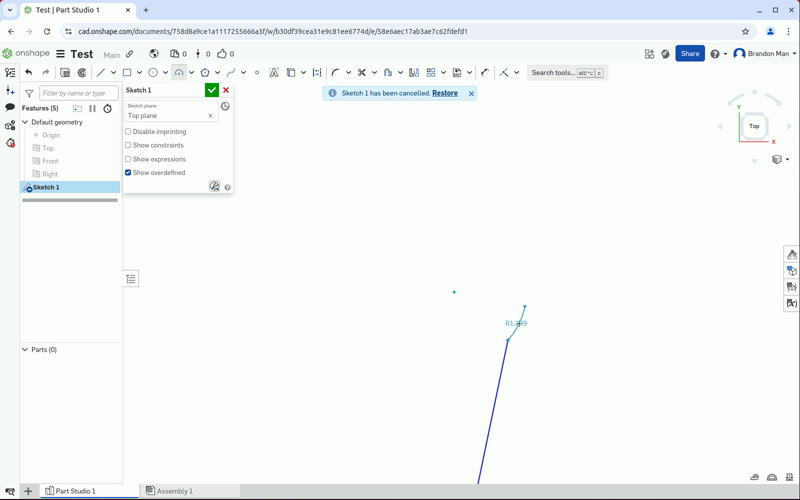
scroll(-6)
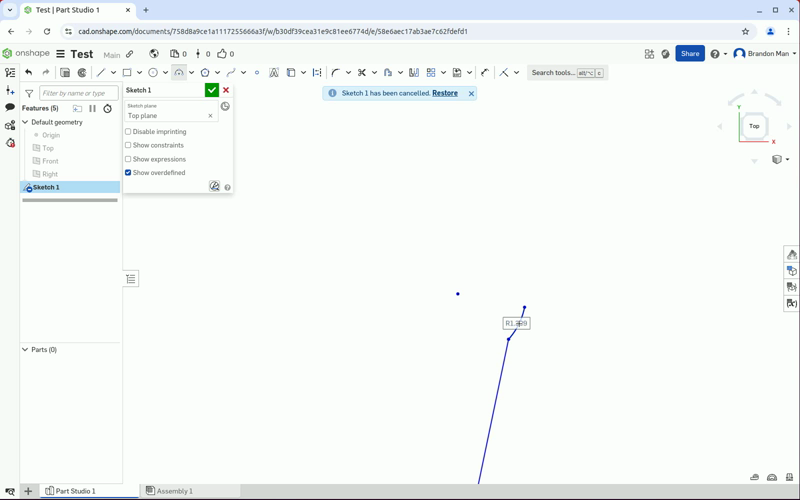
scroll(-6)
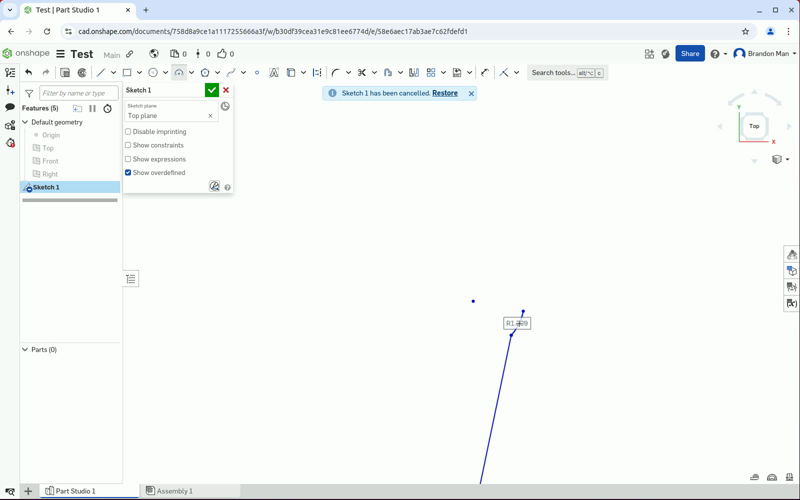
scroll(-6)
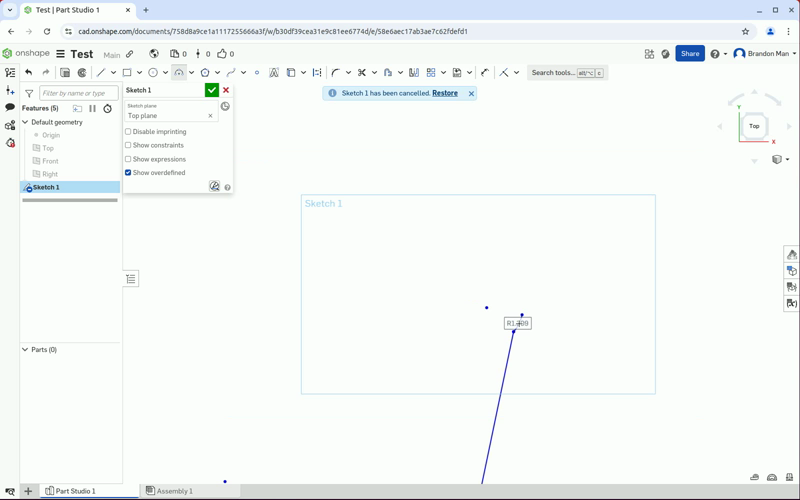
scroll(-6)
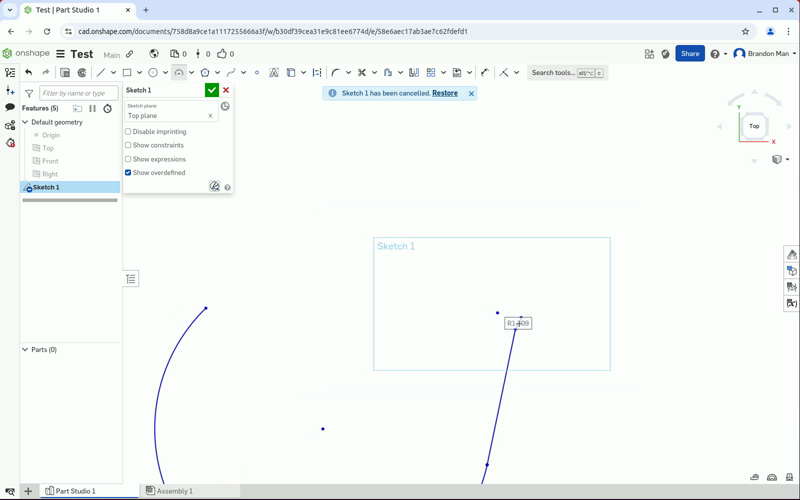
scroll(-6)
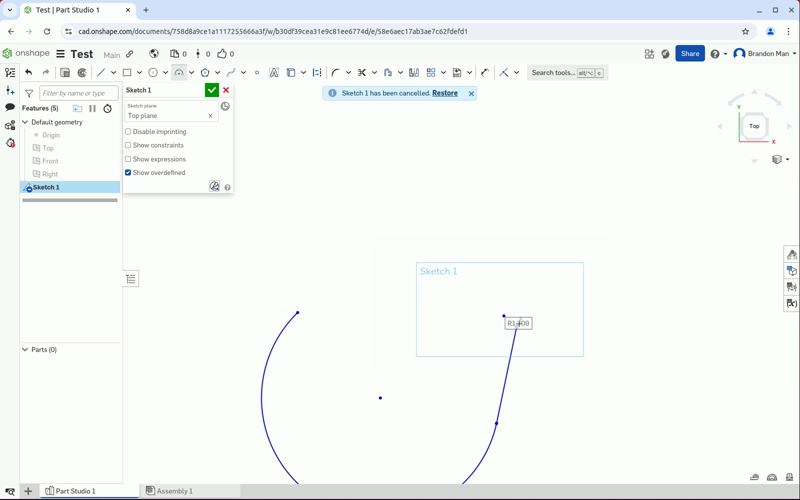
scroll(-6)
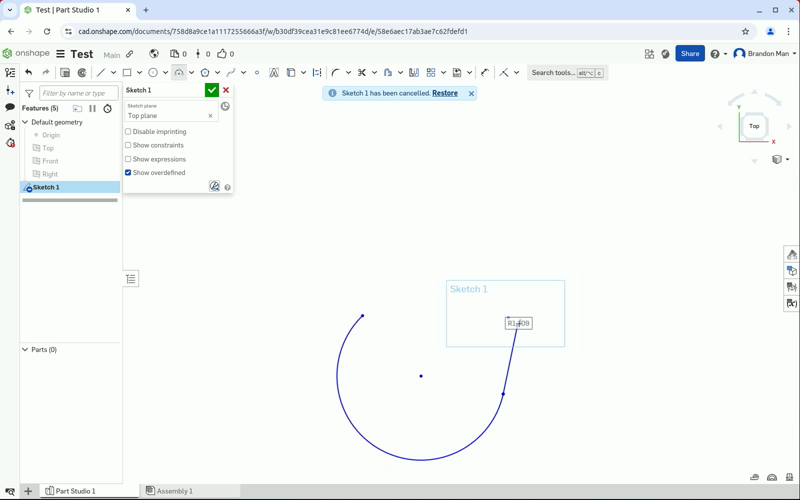
scroll(-6)
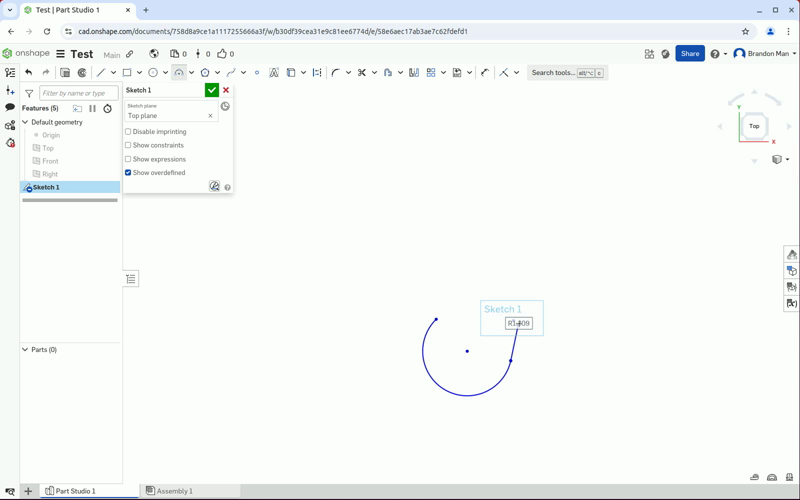
key_up(shift)
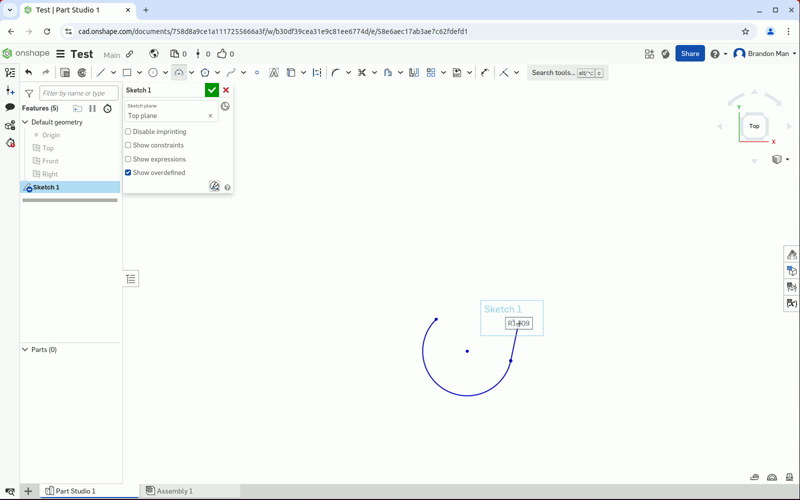
mouse_move(519, 321)
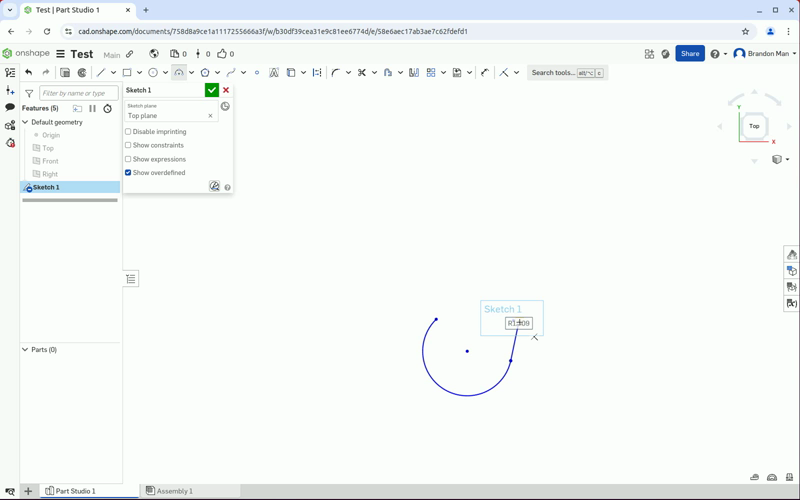
scroll(6)
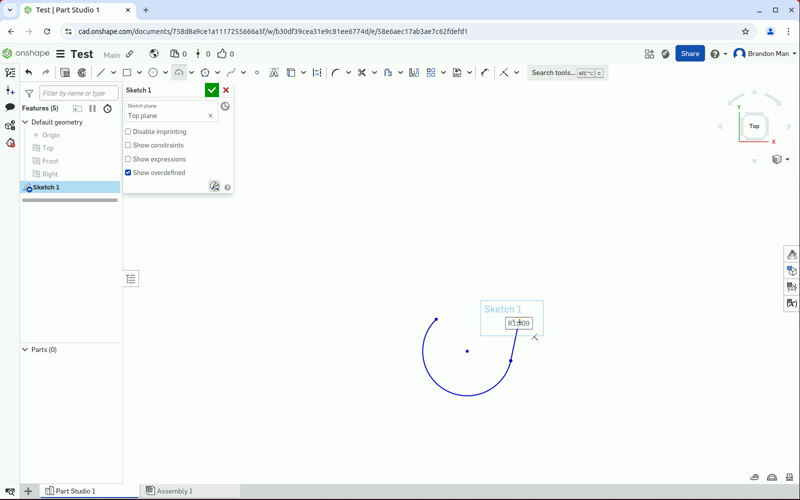
scroll(6)
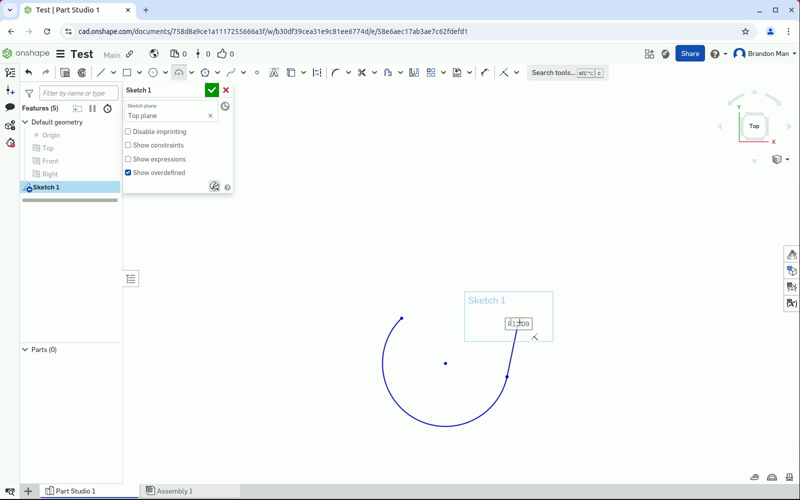
scroll(6)
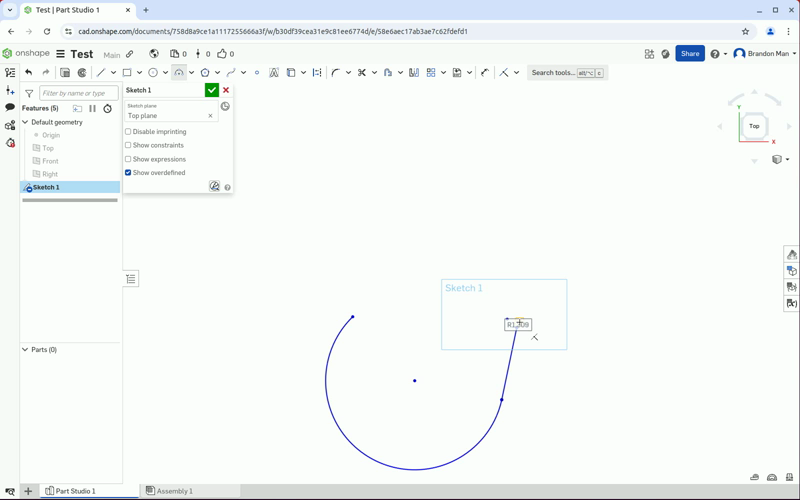
scroll(6)
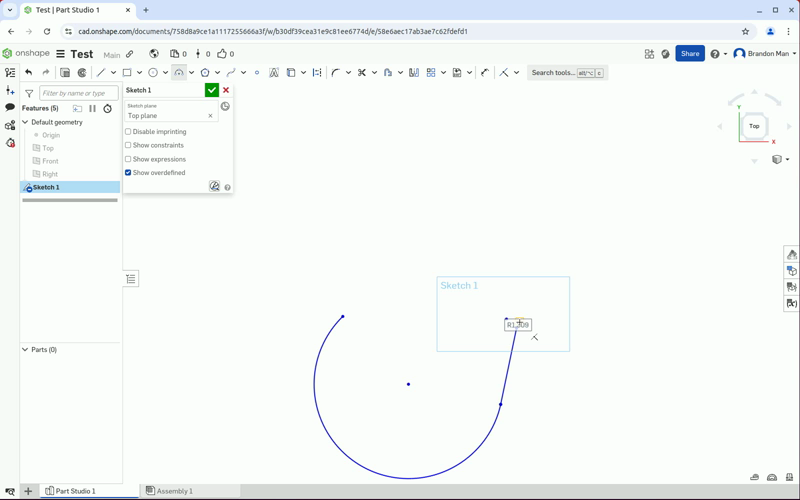
scroll(6)
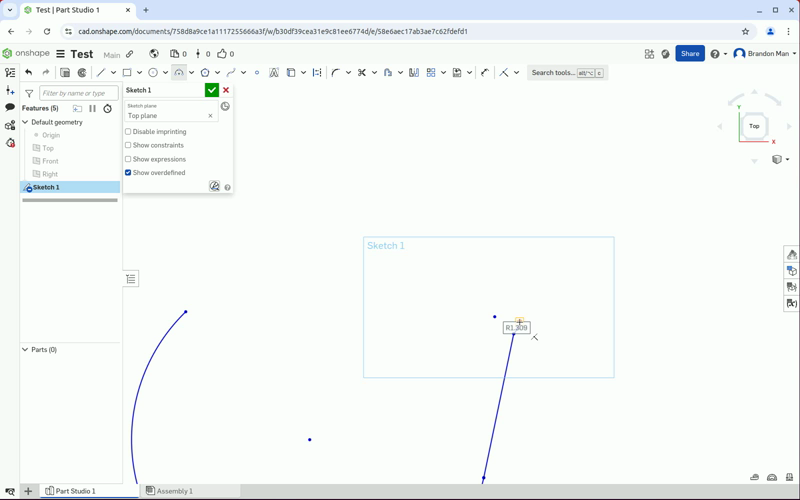
scroll(6)
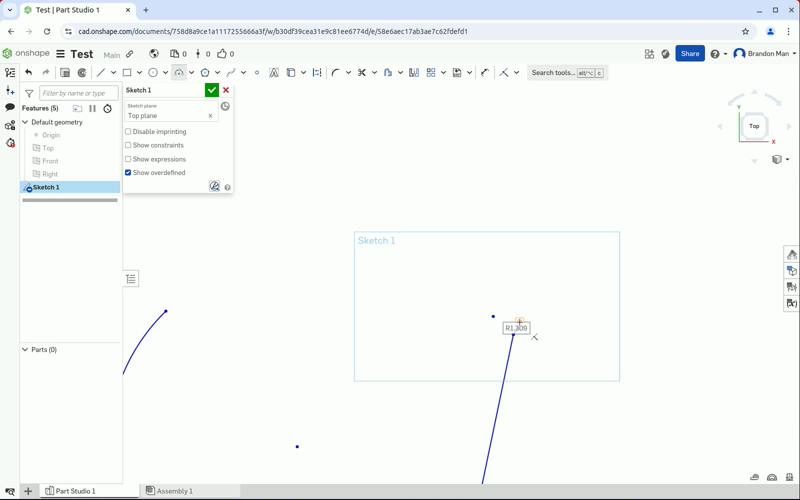
scroll(6)
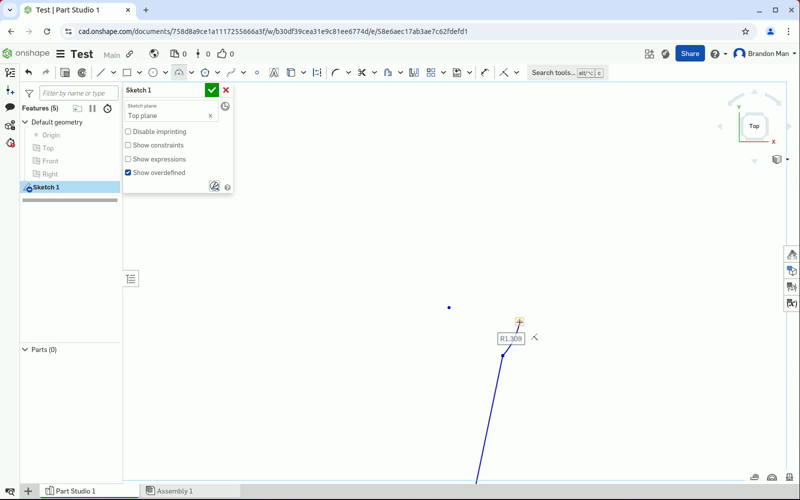
click(519, 321)
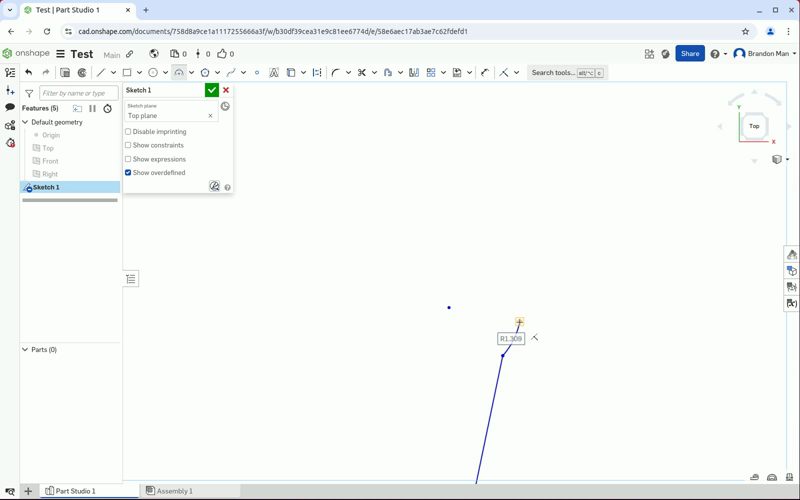
scroll(-6)
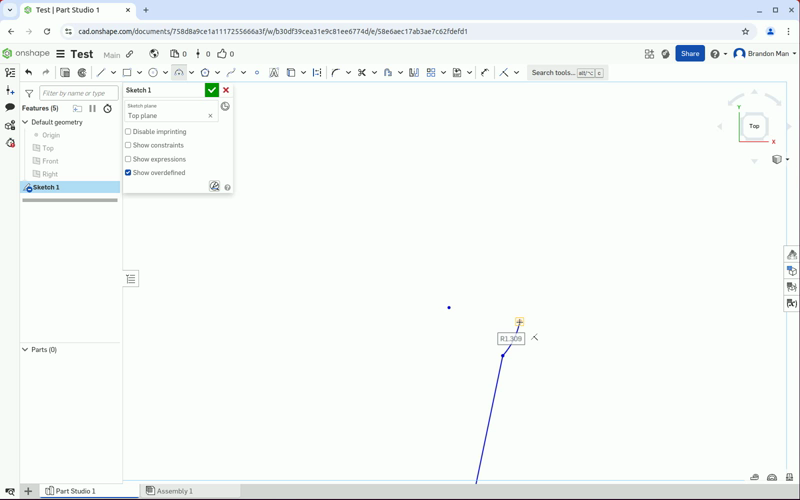
scroll(-6)
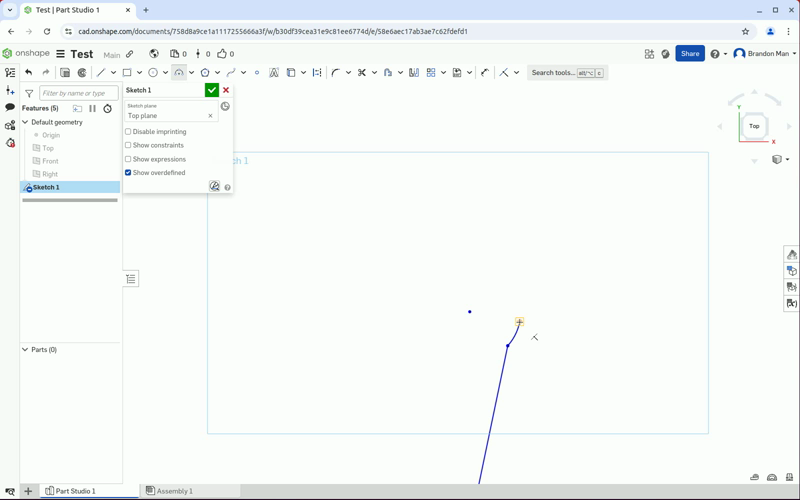
scroll(-6)
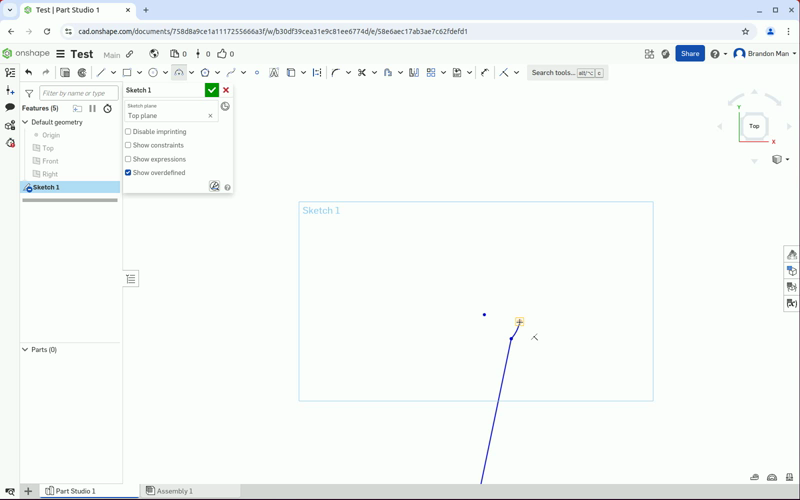
scroll(-6)
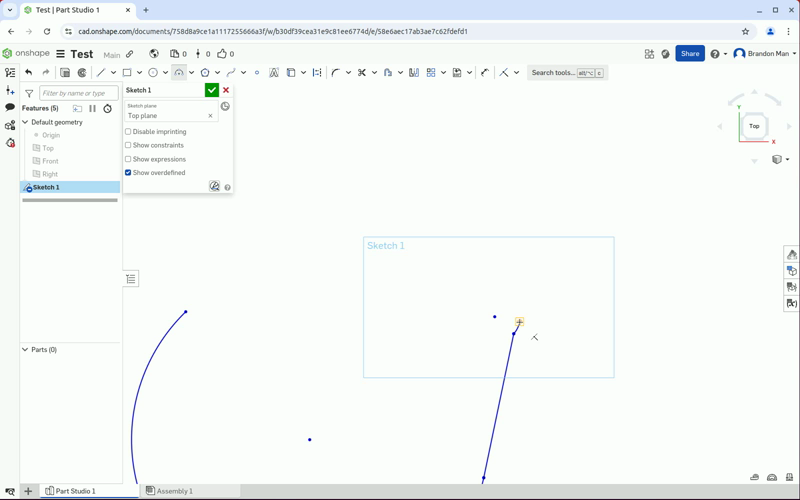
scroll(-6)
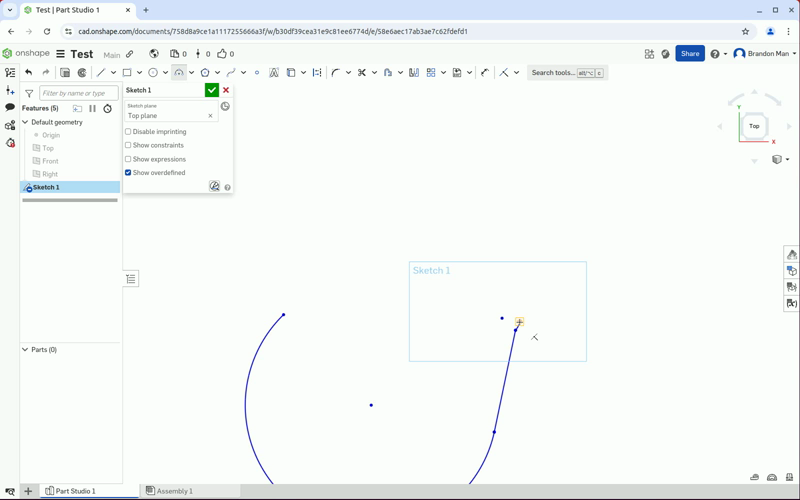
scroll(-6)
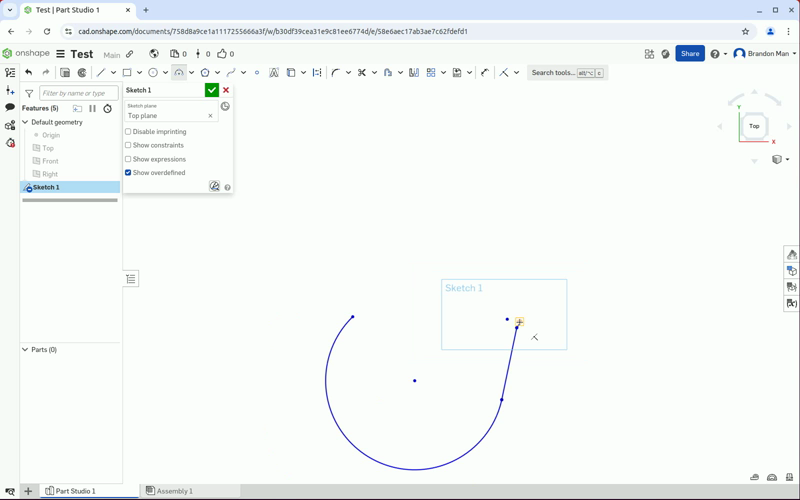
scroll(-6)
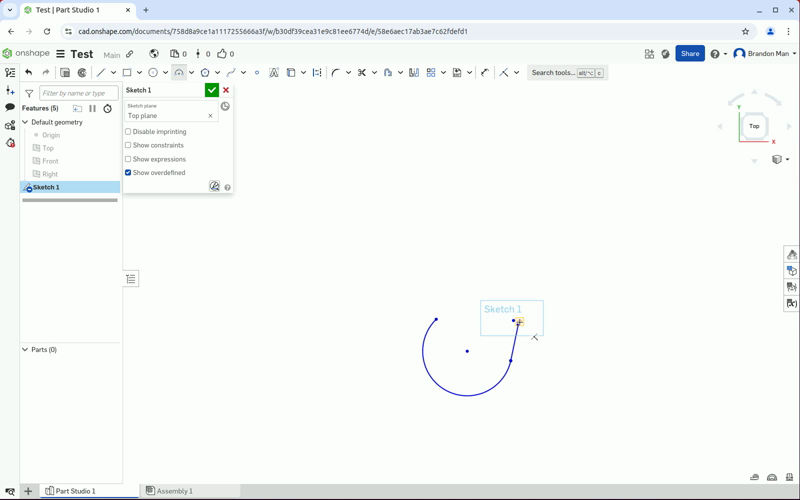
key_down(shift)
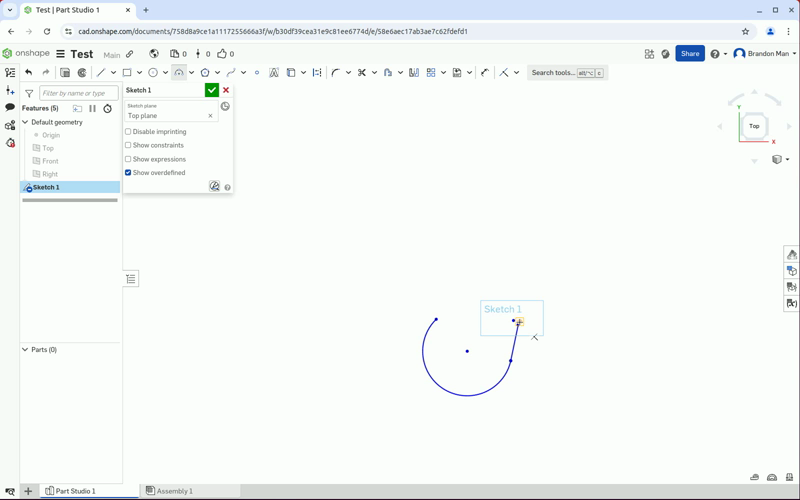
mouse_move(499, 253)
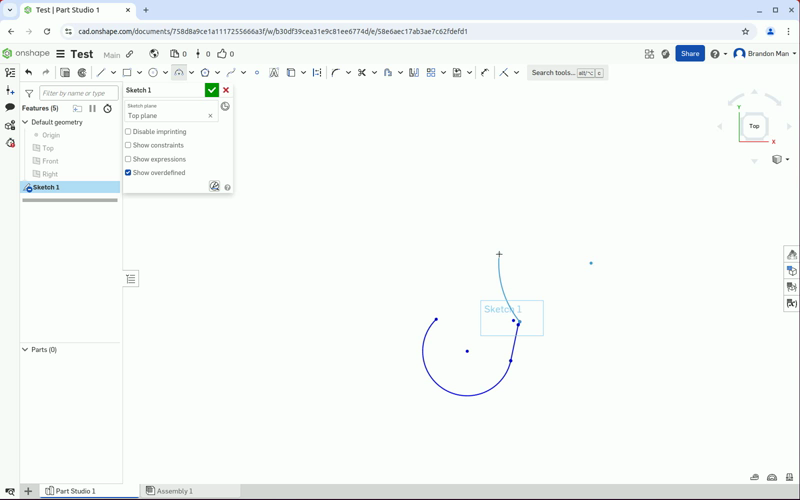
click(499, 253)
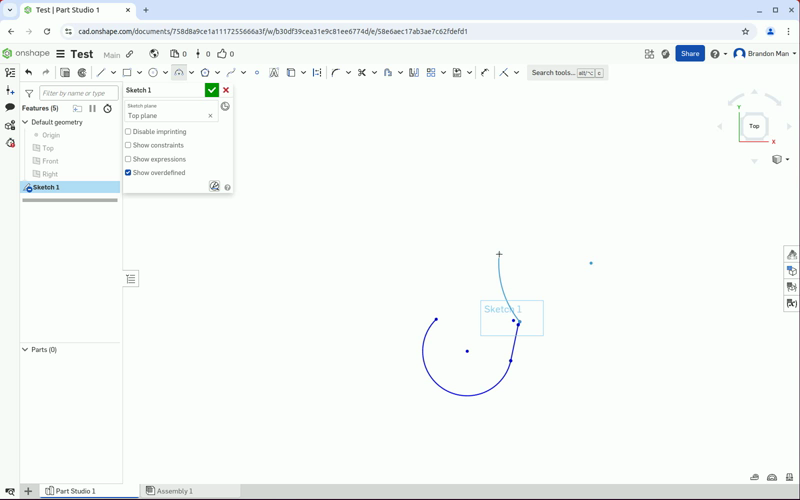
mouse_move(523, 283)
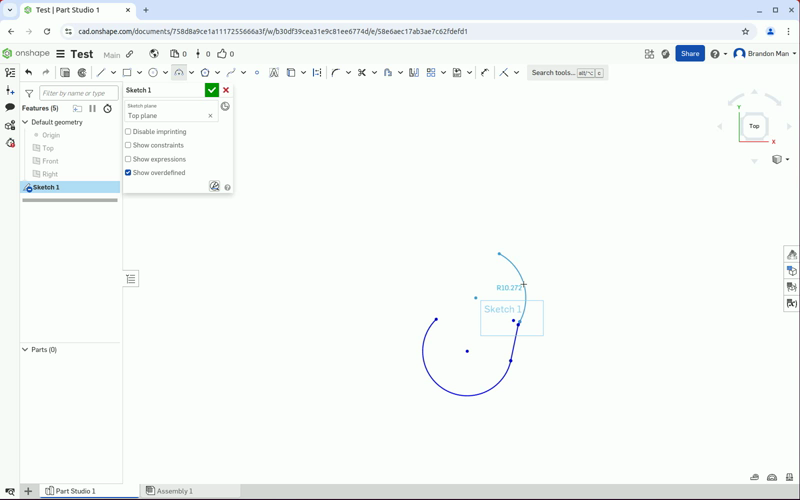
click(523, 283)
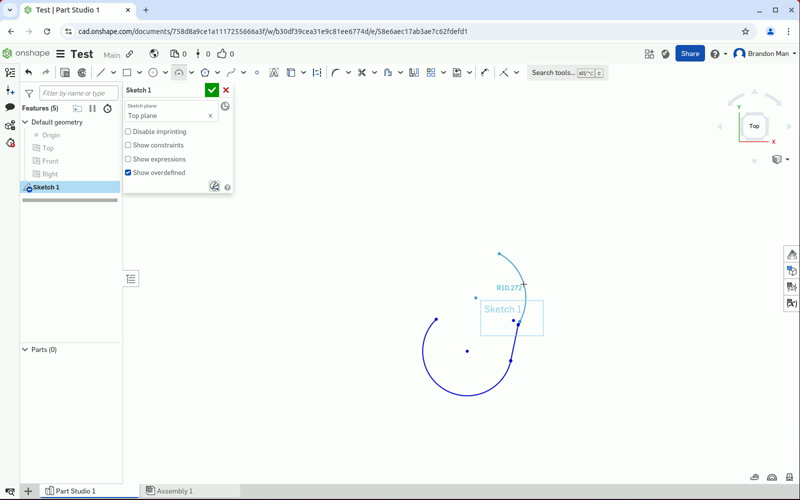
key_up(shift)
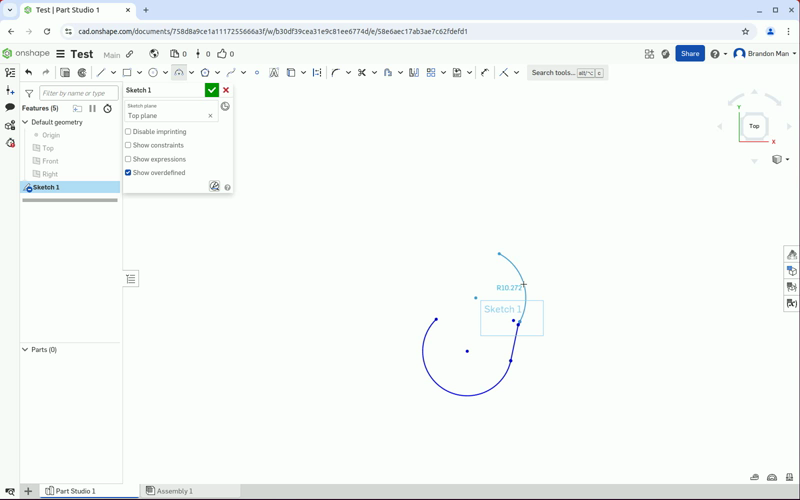
mouse_move(499, 253)
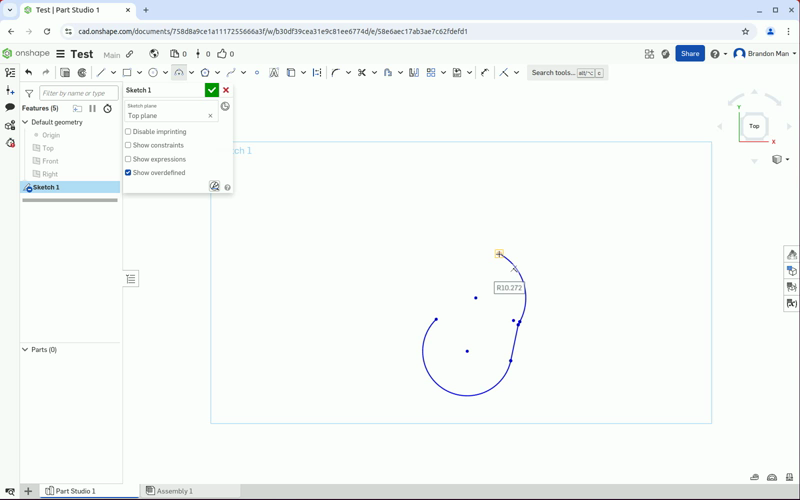
click(499, 253)
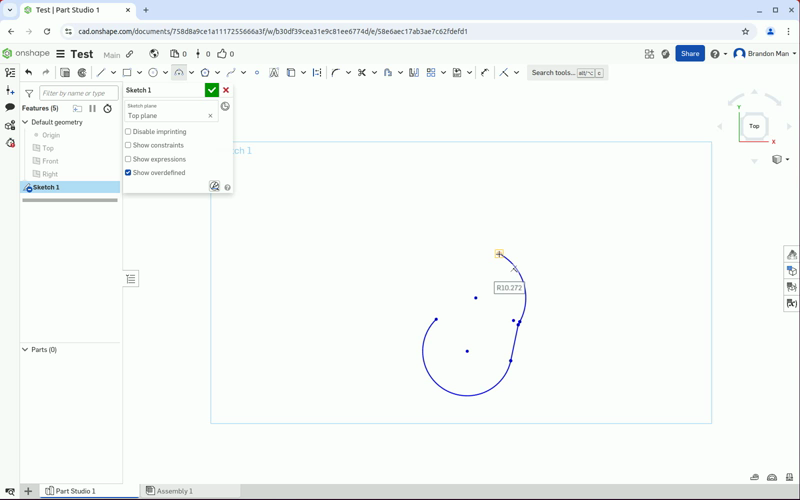
key_down(shift)
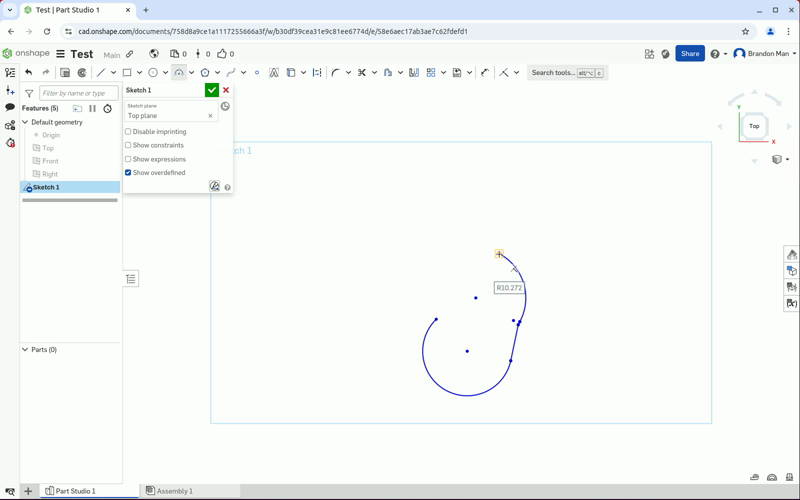
mouse_move(491, 261)
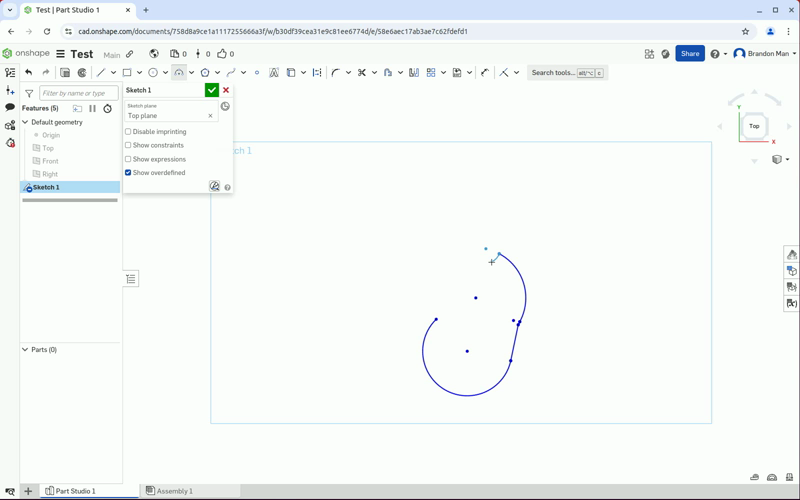
click(491, 261)
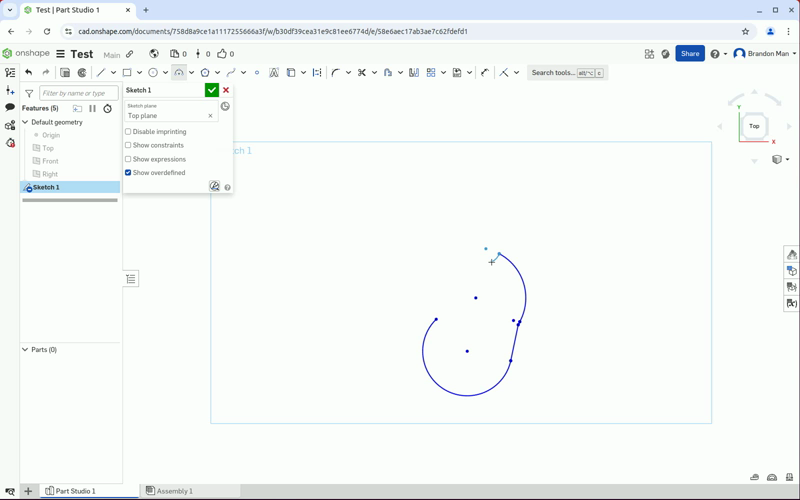
mouse_move(491, 254)
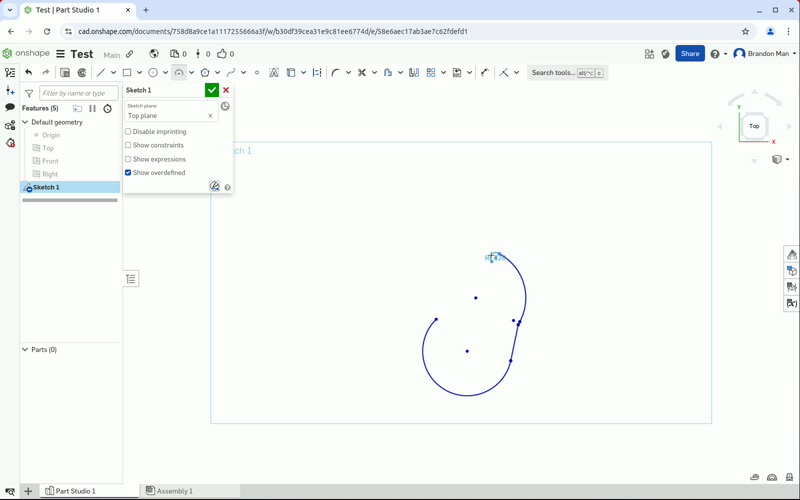
click(491, 254)
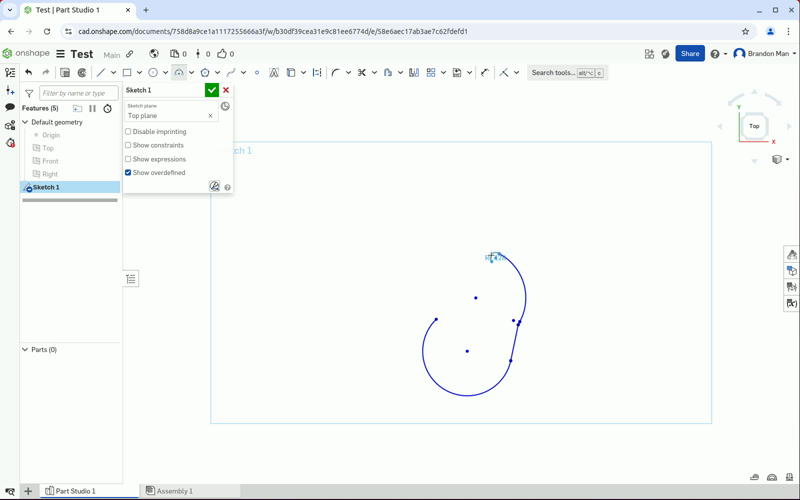
key_up(shift)
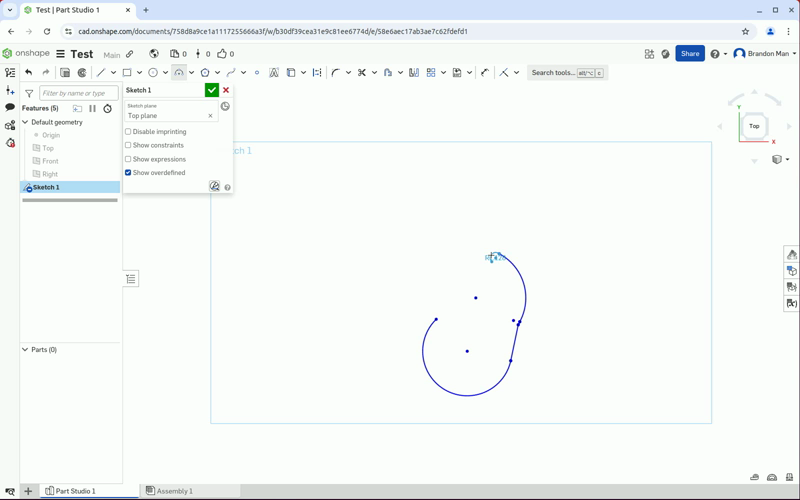
mouse_move(491, 261)
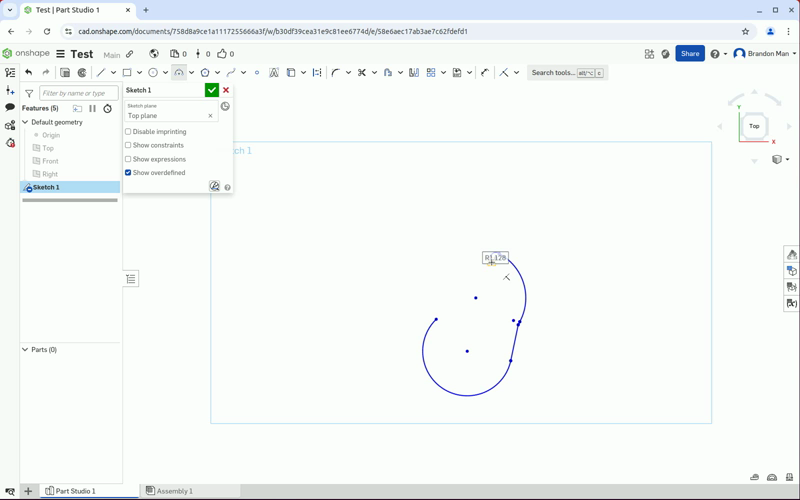
click(491, 261)
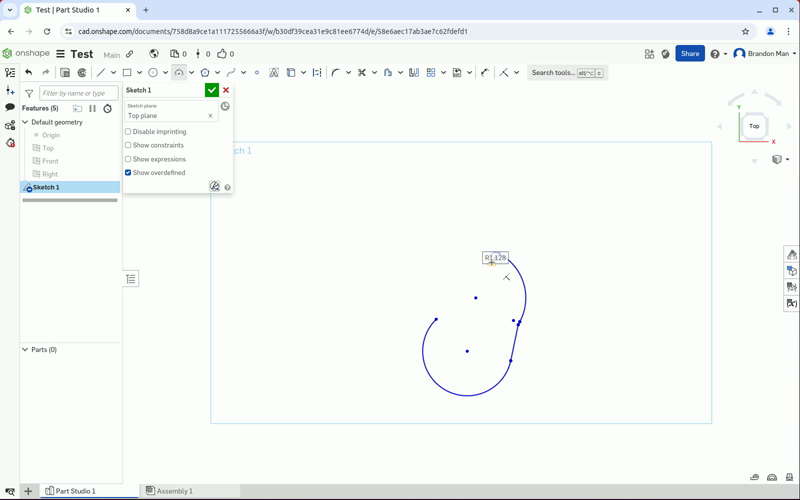
key_down(shift)
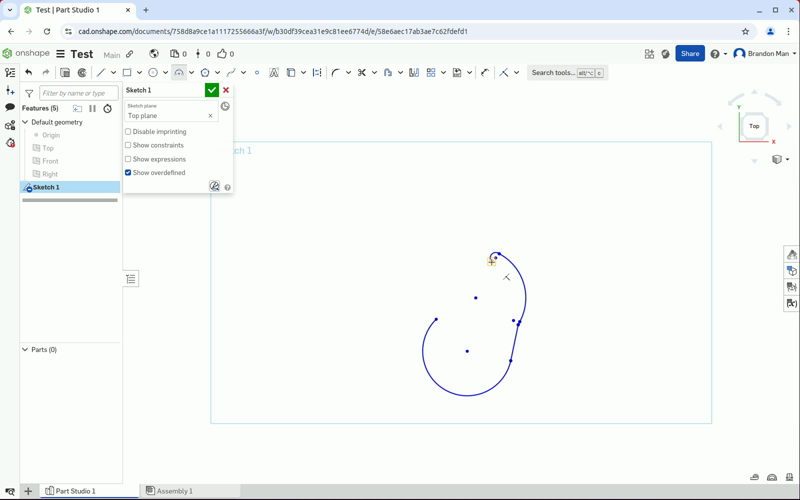
mouse_move(448, 316)
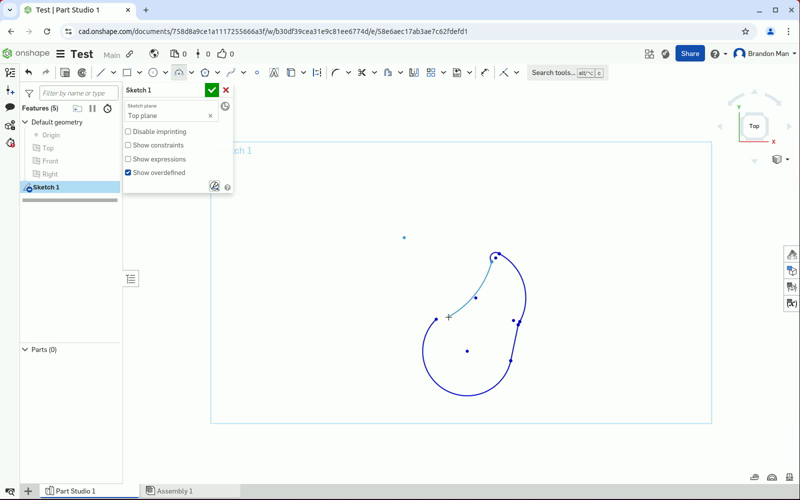
click(448, 316)
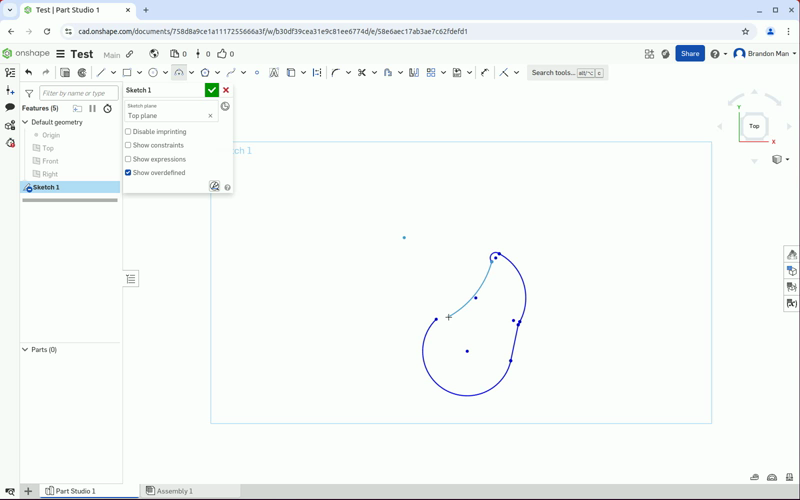
mouse_move(489, 304)
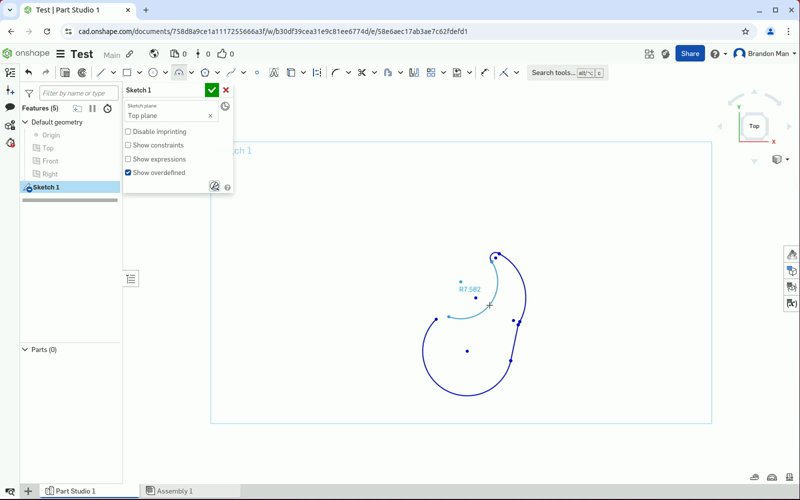
click(489, 304)
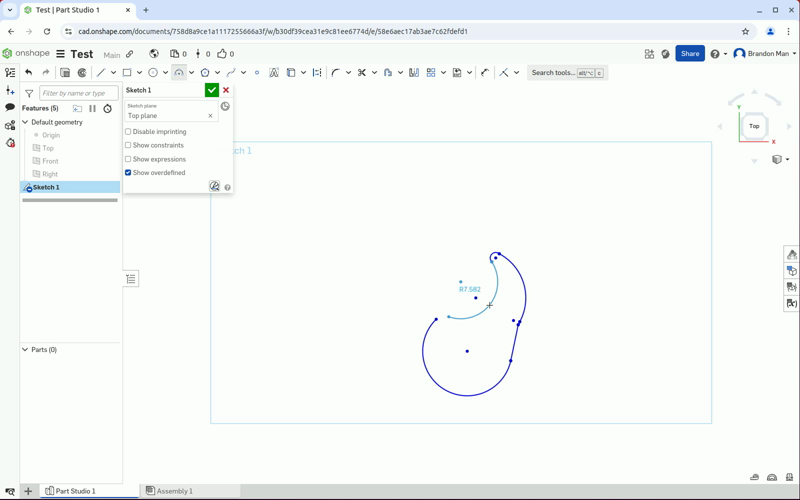
key_up(shift)
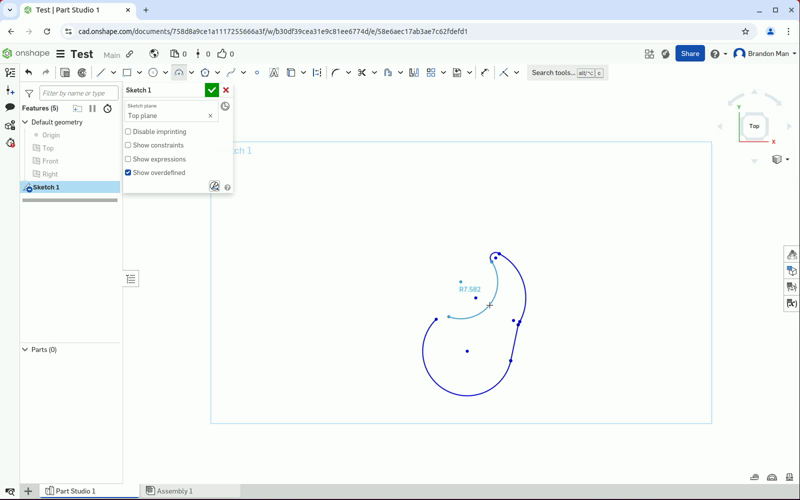
mouse_move(448, 316)
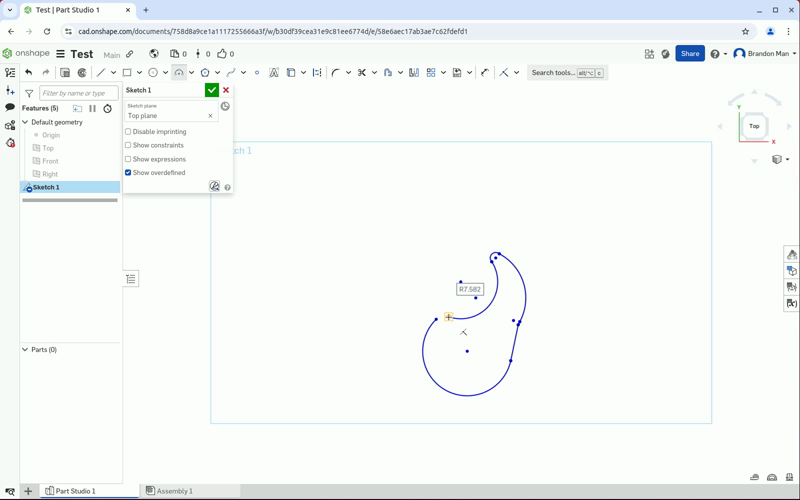
click(448, 316)
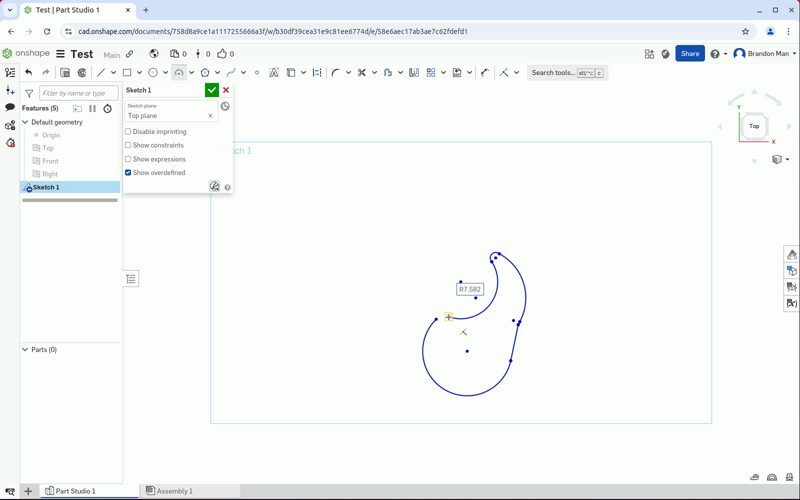
mouse_move(436, 319)
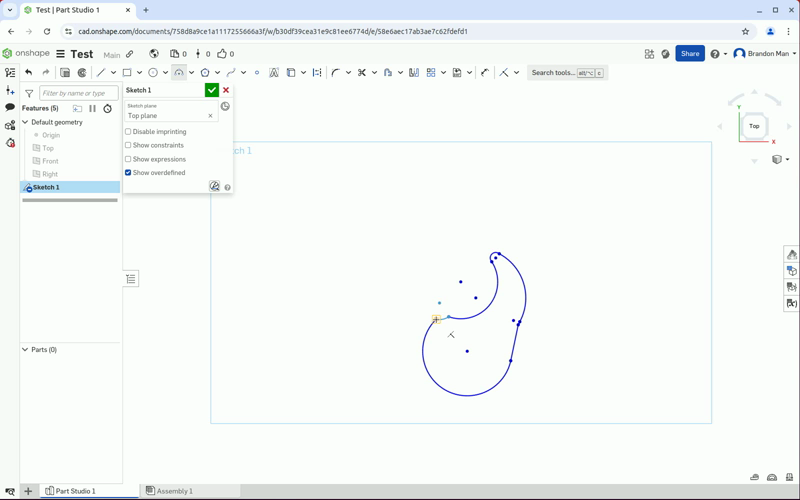
click(436, 319)
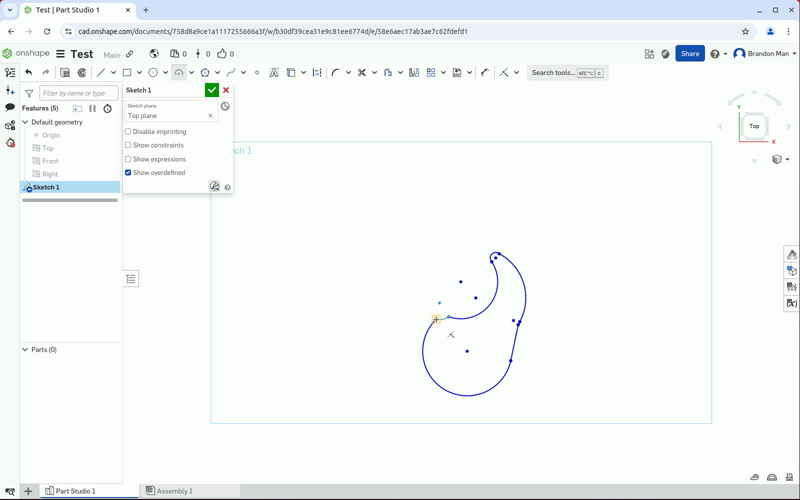
key_down(shift)
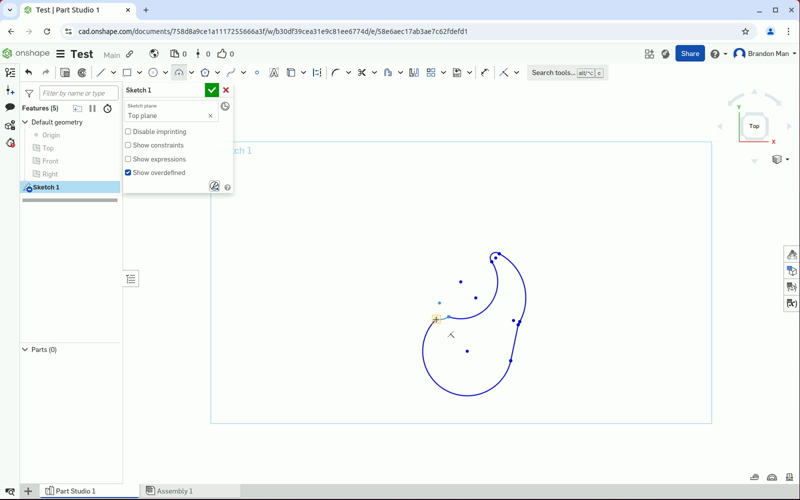
mouse_move(441, 315)
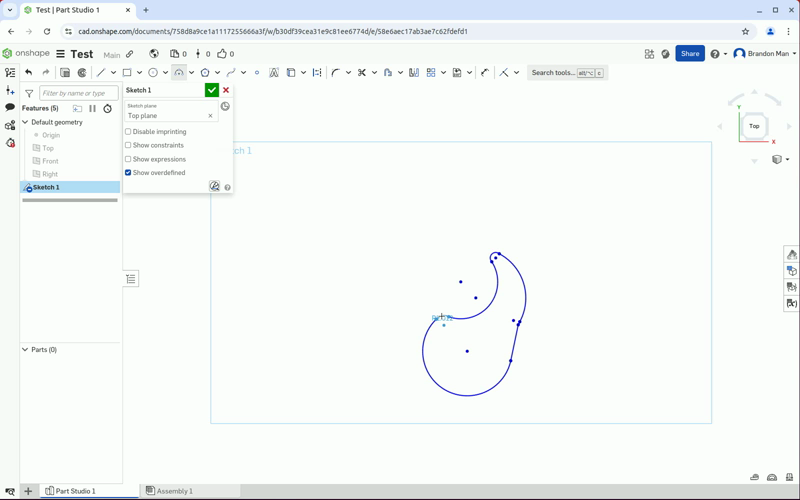
click(441, 315)
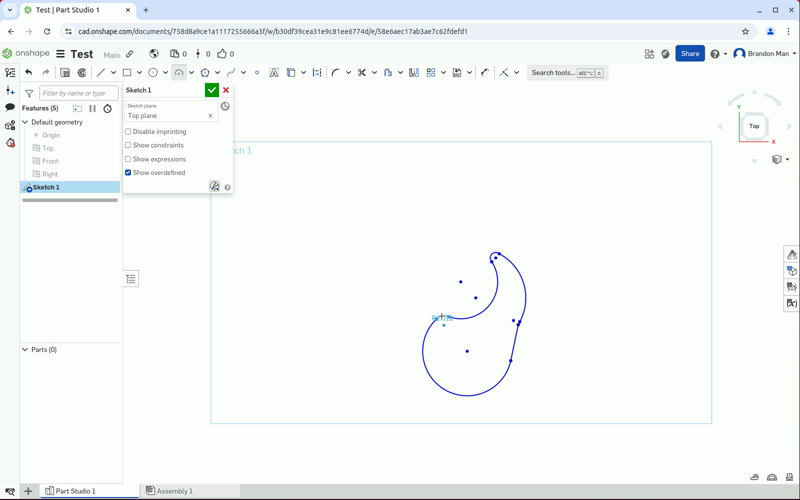
key_up(shift)
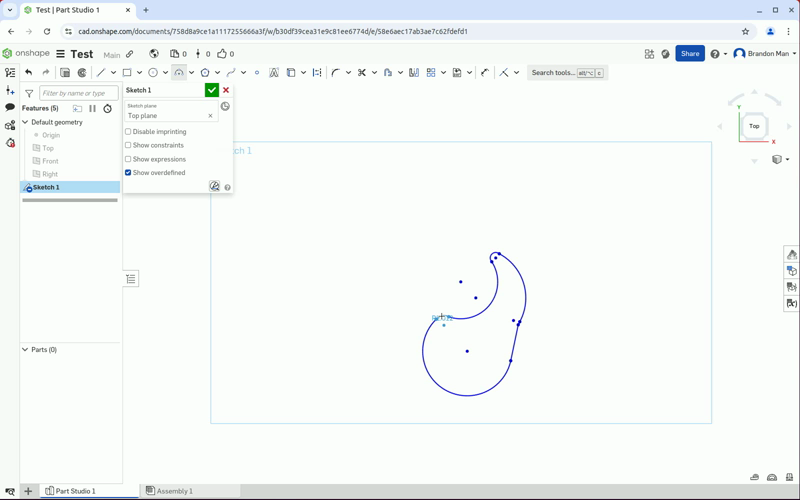
key(esc)
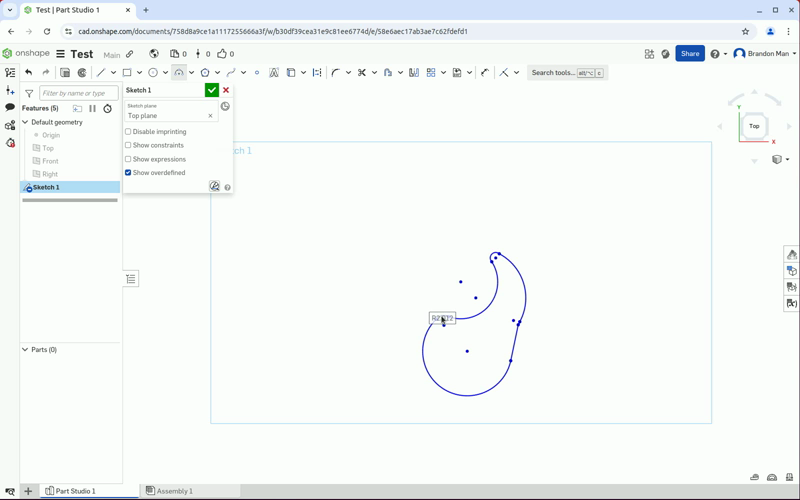
mouse_move(506, 329)
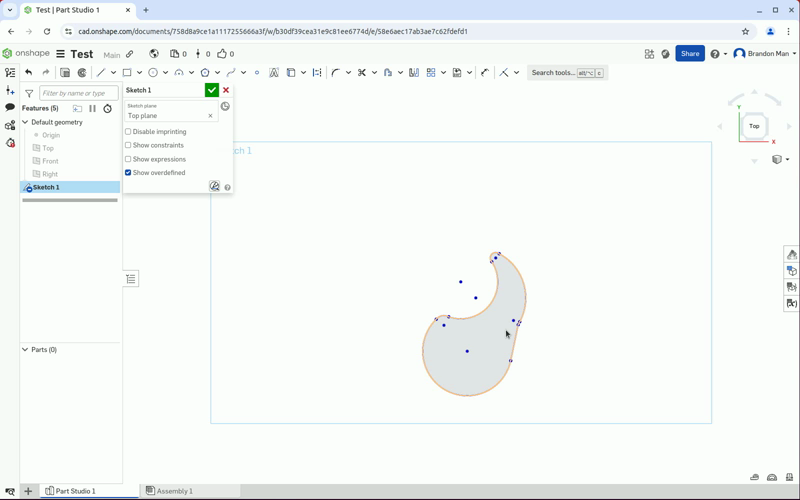
click(506, 329)
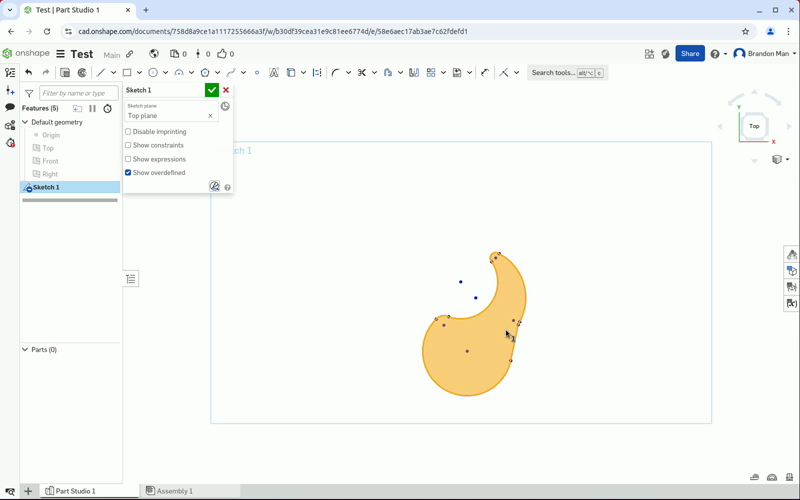
mouse_move(73, 352)
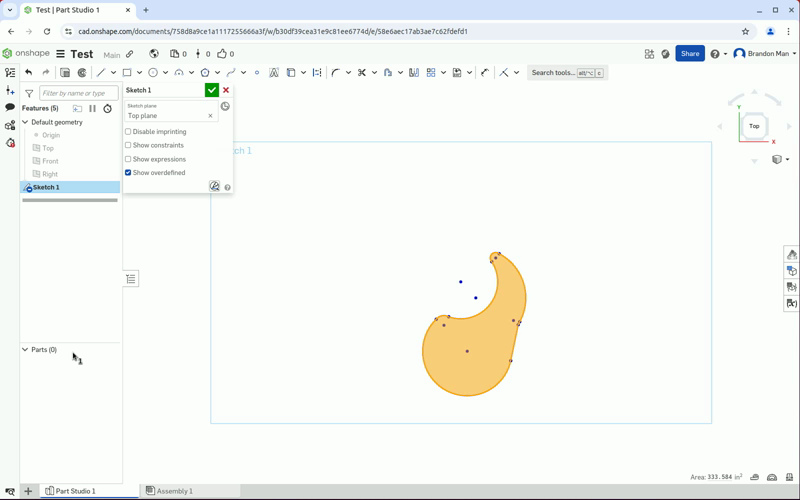
key(shift+y)
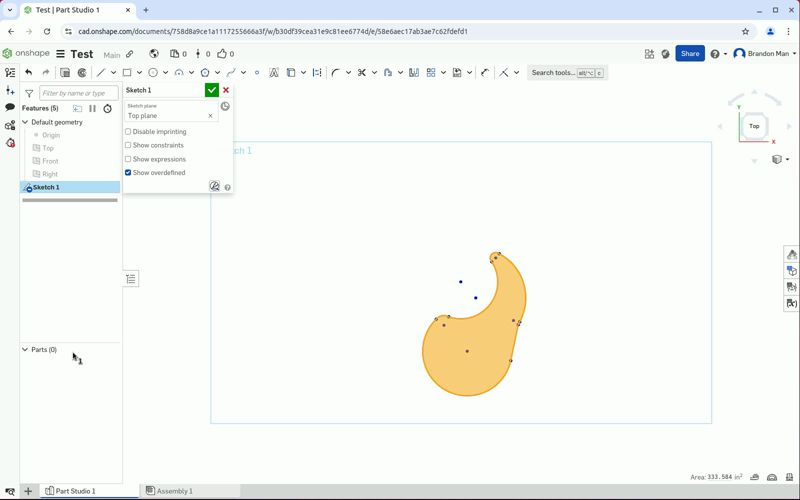
key(shift+e)
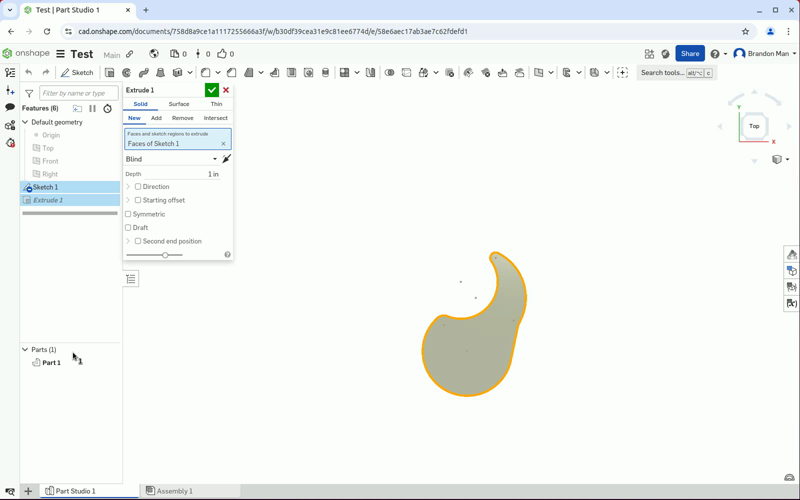
mouse_move(143, 106)
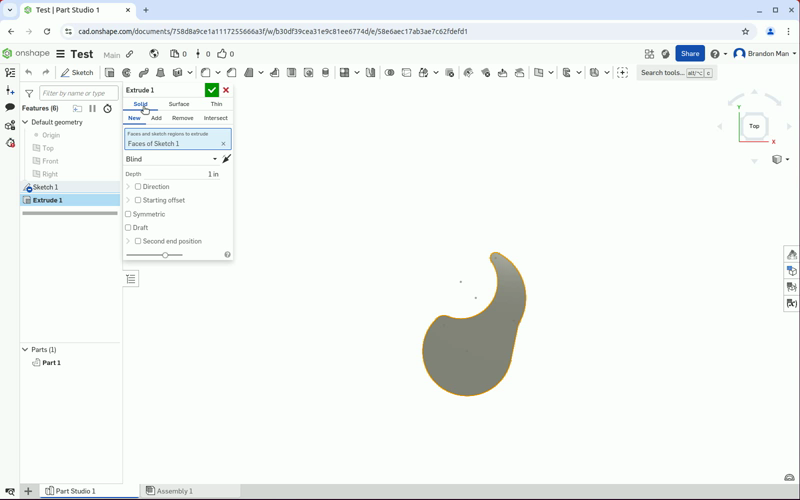
click(143, 106)
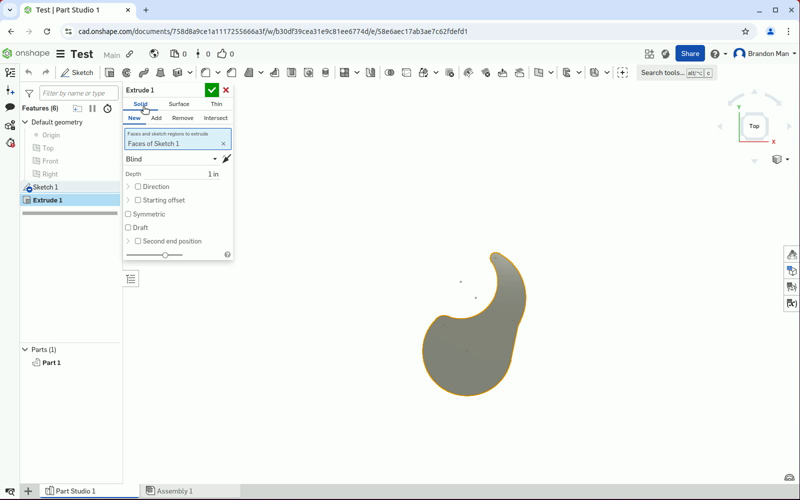
mouse_move(137, 120)
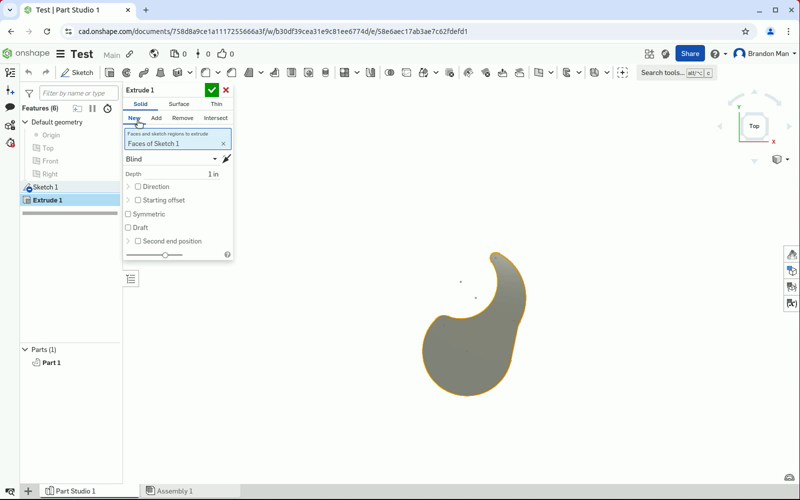
click(137, 120)
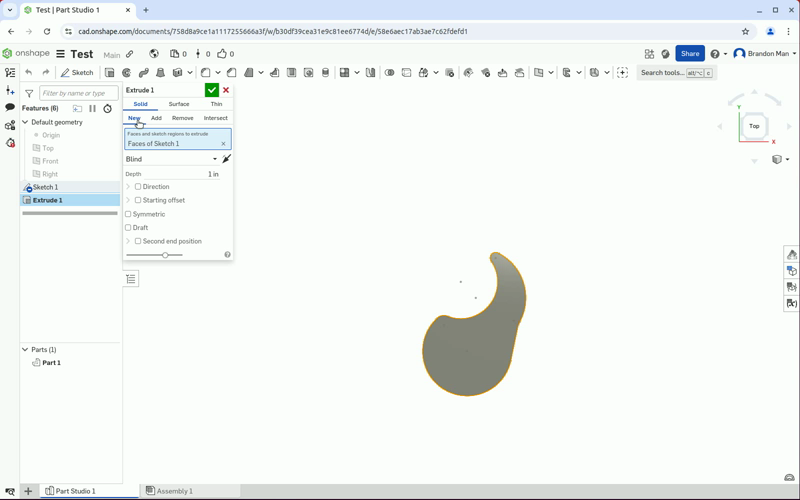
key(tab, 4)
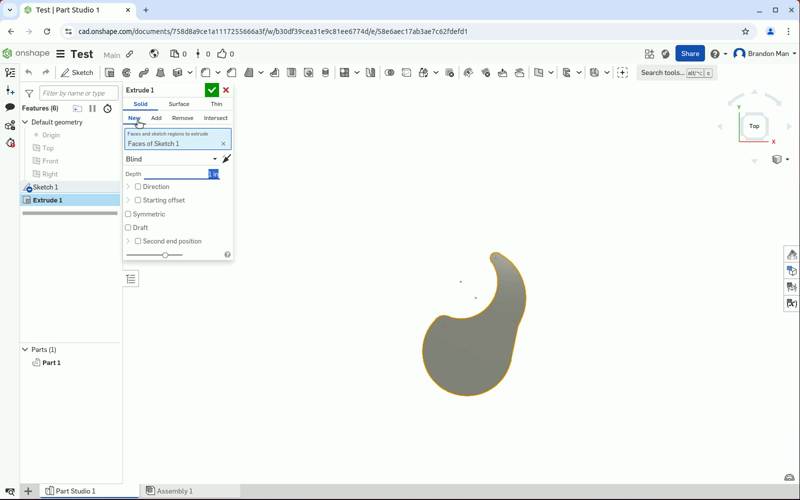
text(-0.963)
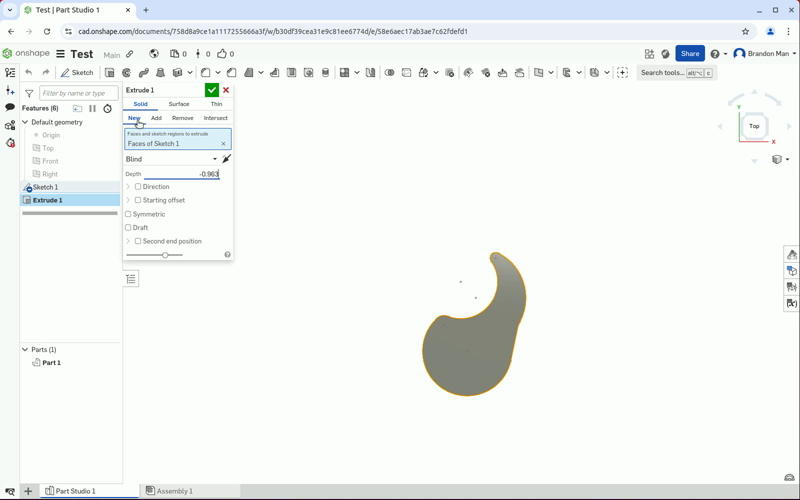
key(enter)
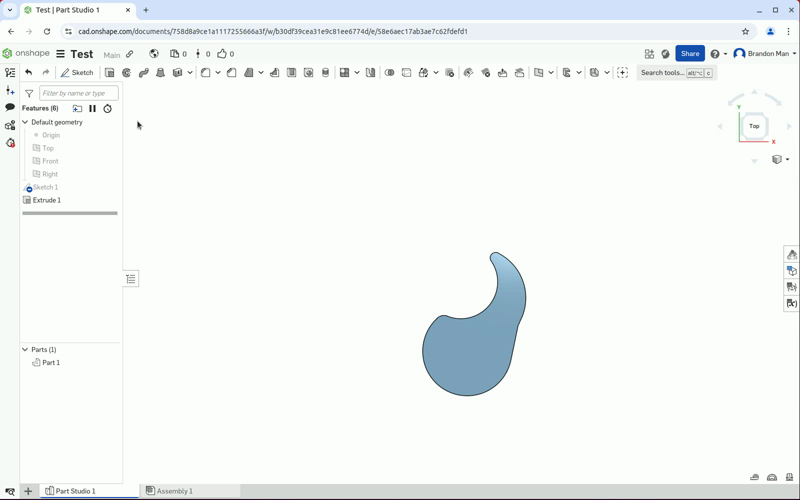
key(shift+h)
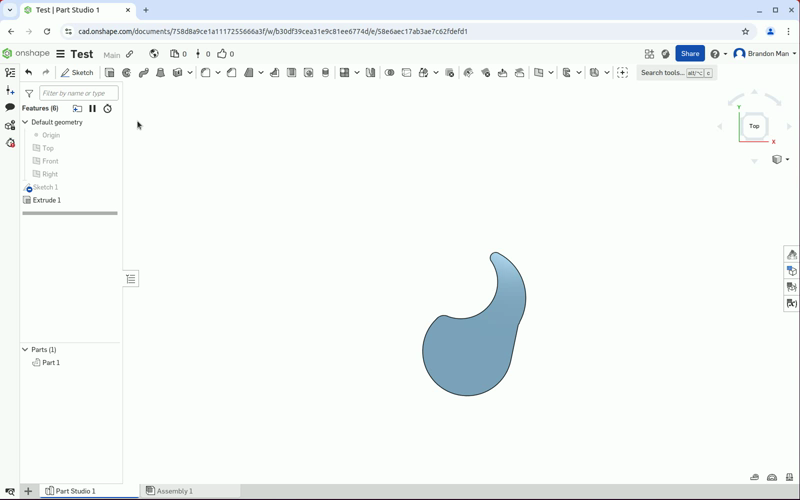
key(shift+h)
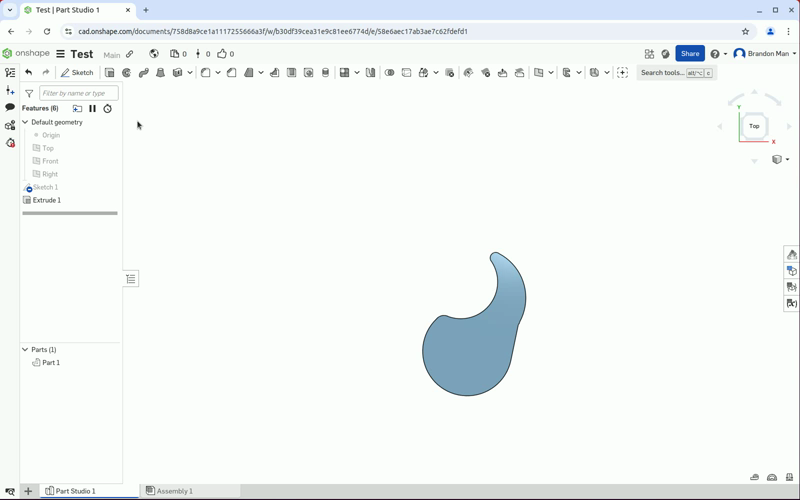
mouse_move(73, 189)
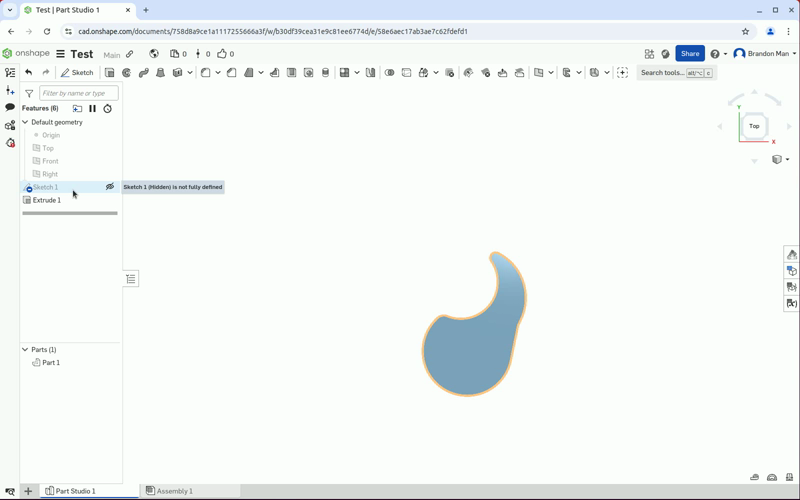
click(73, 189)
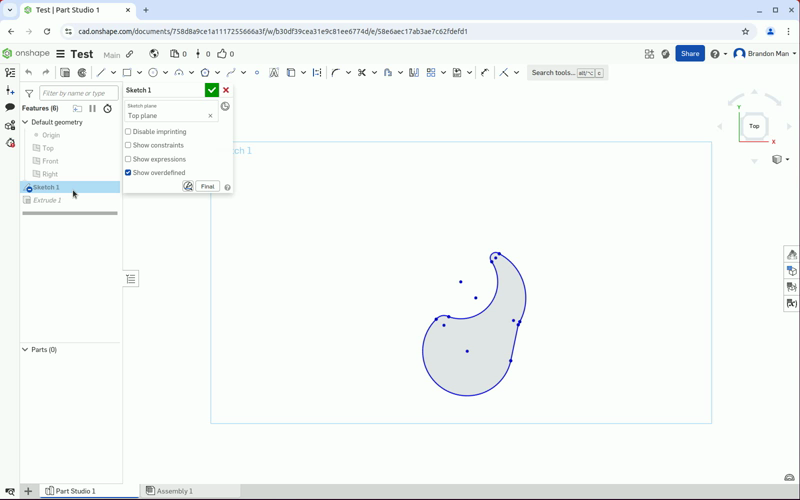
mouse_move(229, 92)
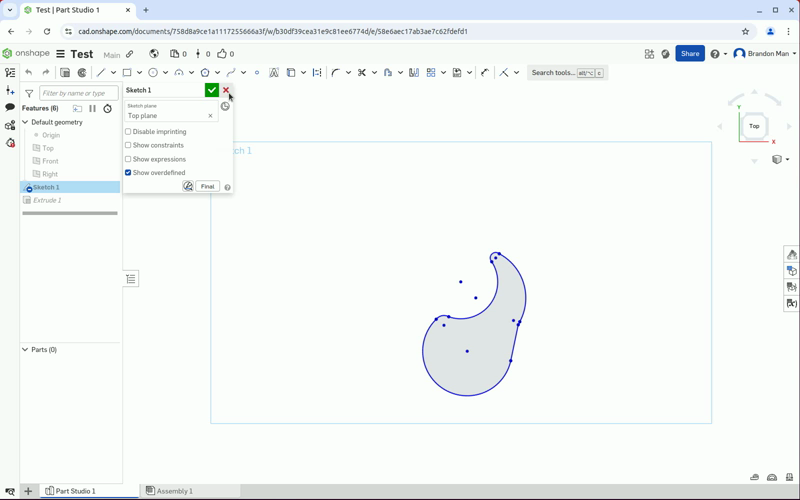
click(229, 92)
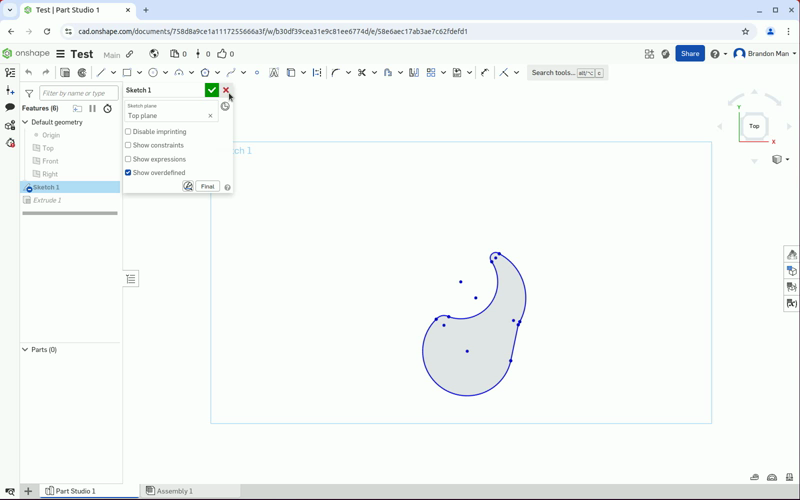
key(shift+s)
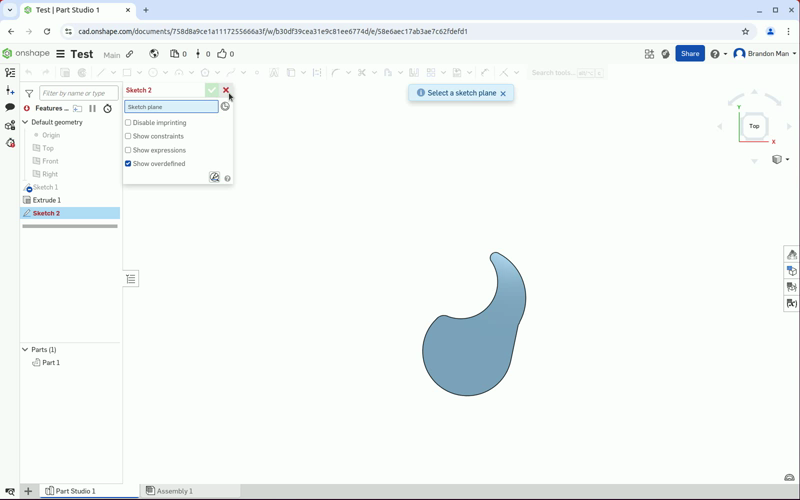
mouse_move(73, 150)
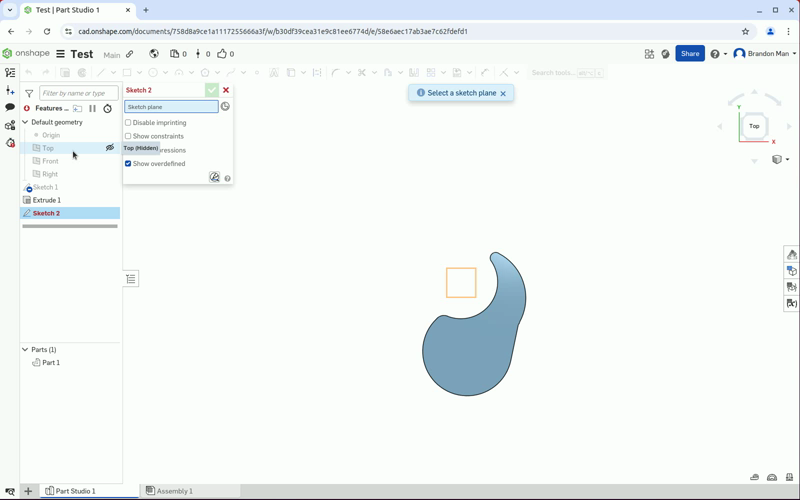
click(73, 150)
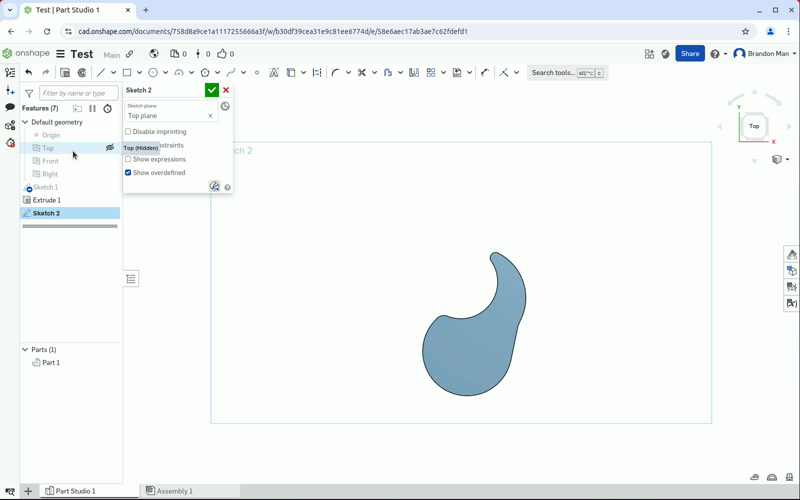
mouse_move(73, 352)
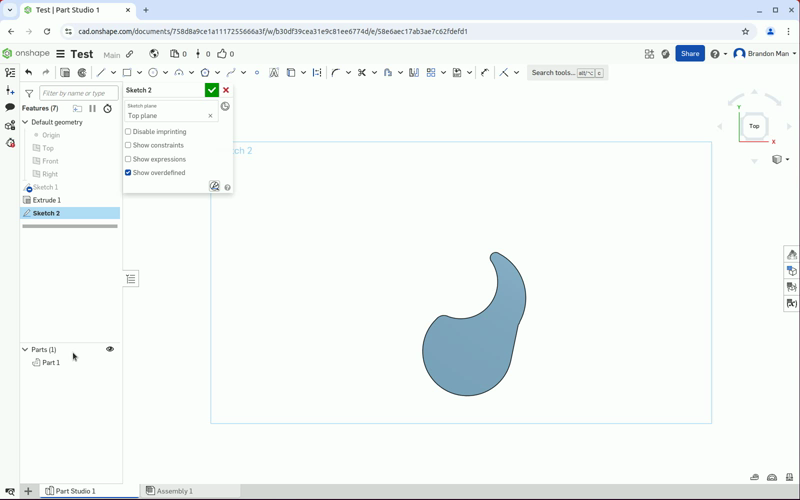
key(y)
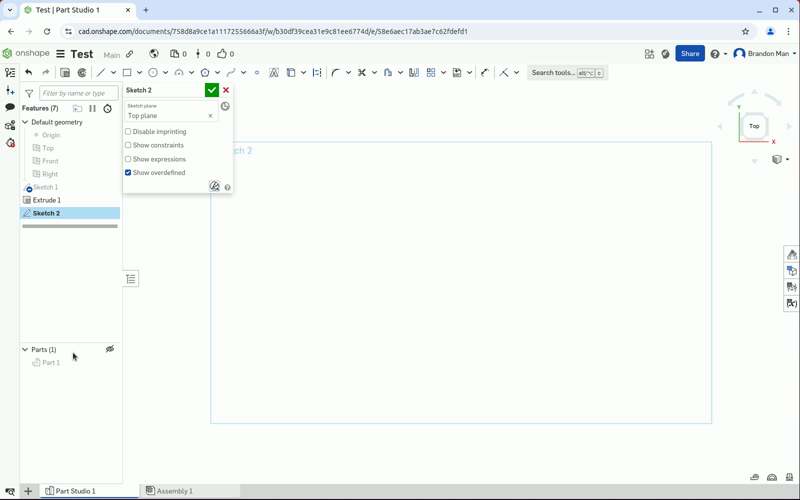
key(a)
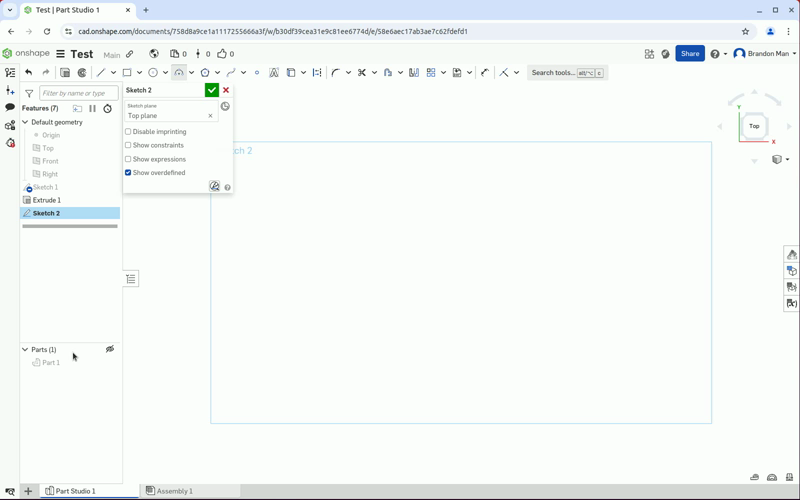
key_down(shift)
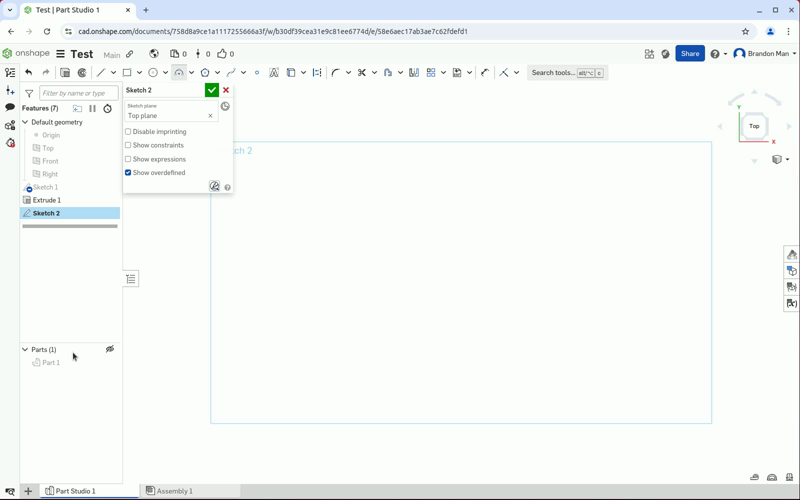
mouse_move(436, 319)
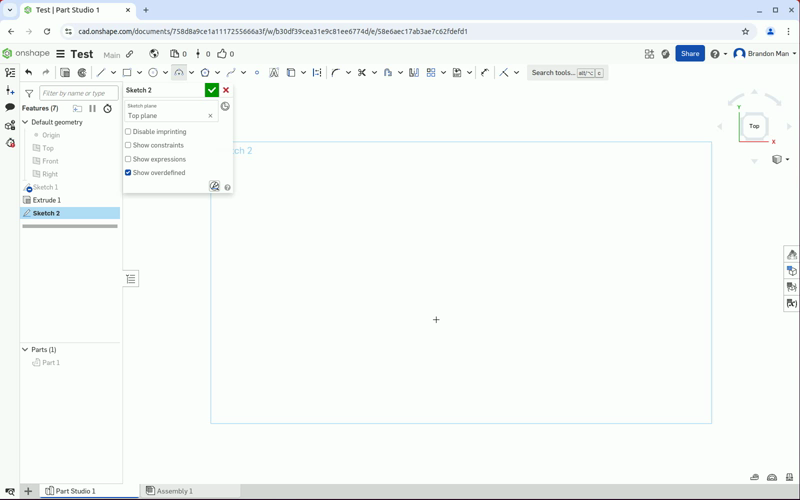
click(436, 319)
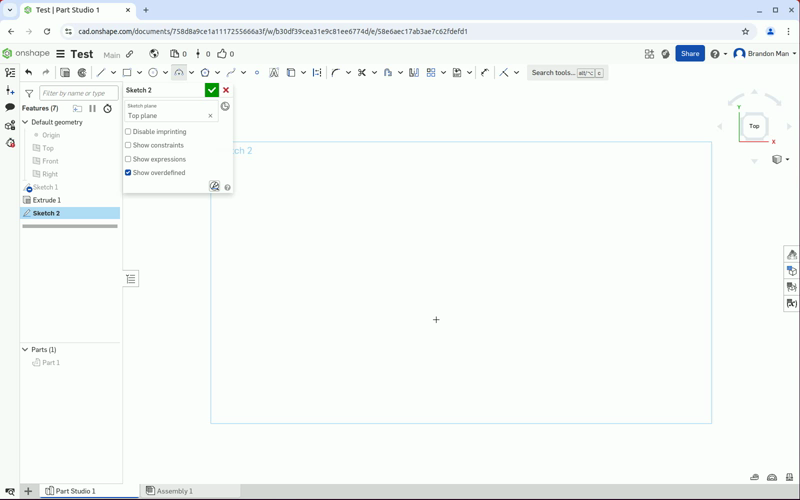
key_up(shift)
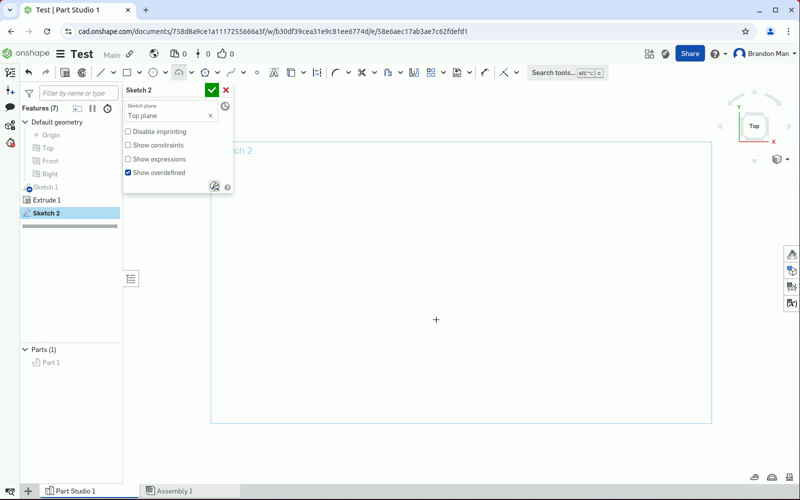
key_down(shift)
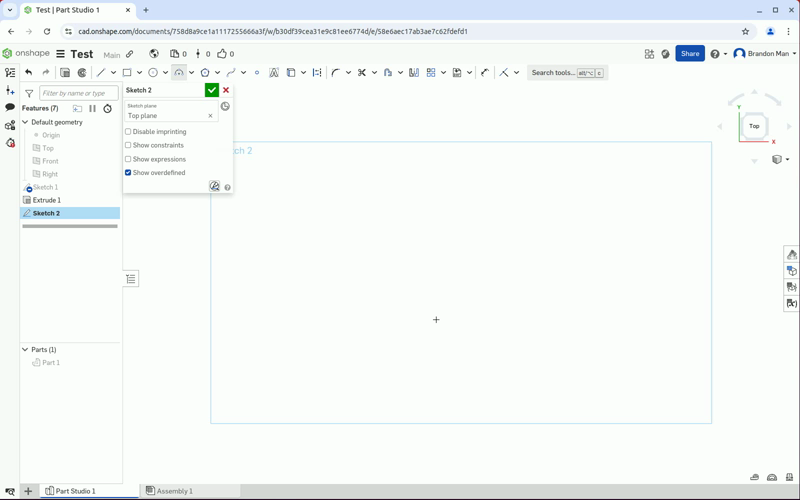
mouse_move(510, 360)
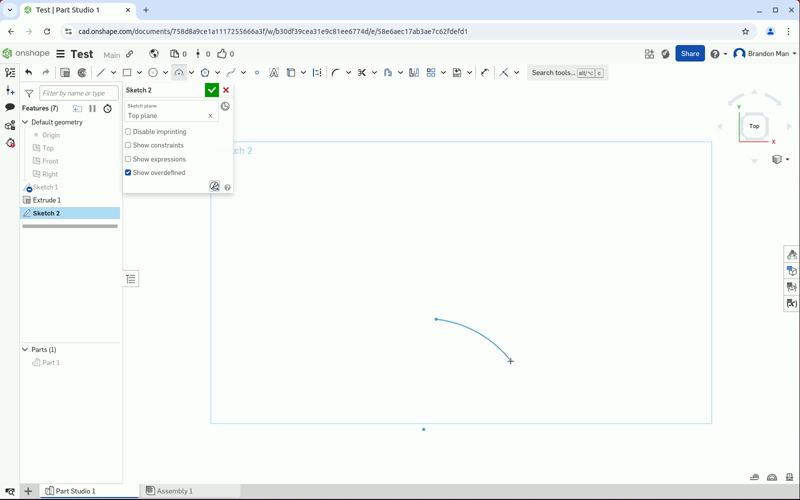
click(510, 360)
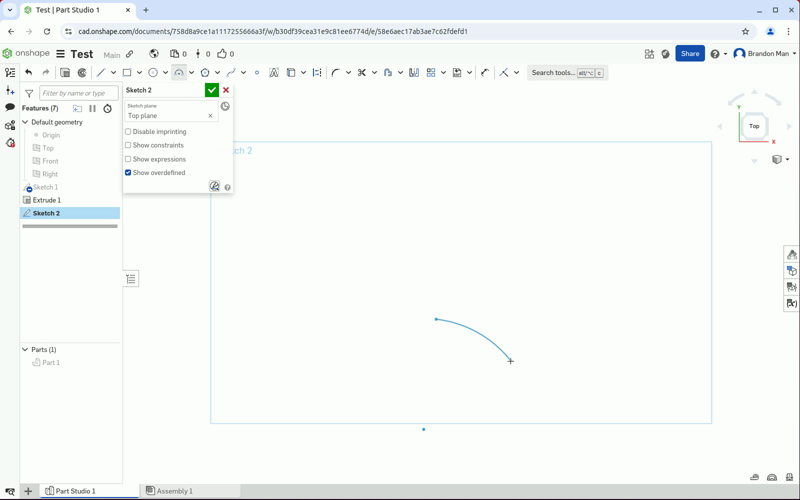
mouse_move(445, 390)
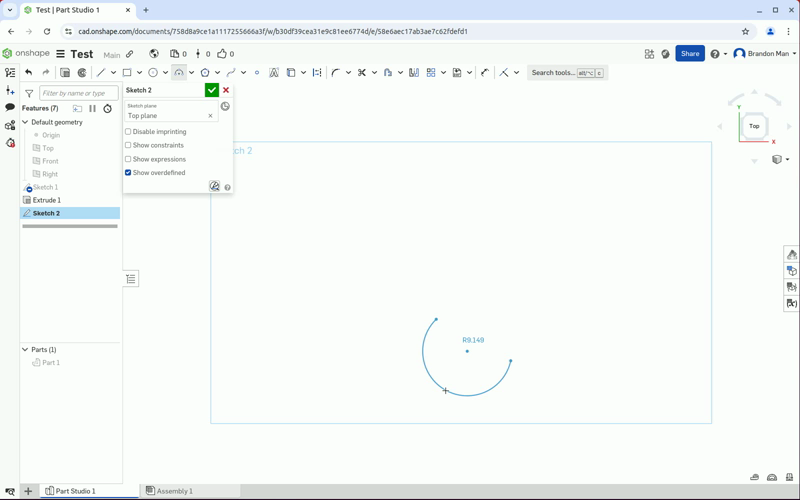
click(445, 390)
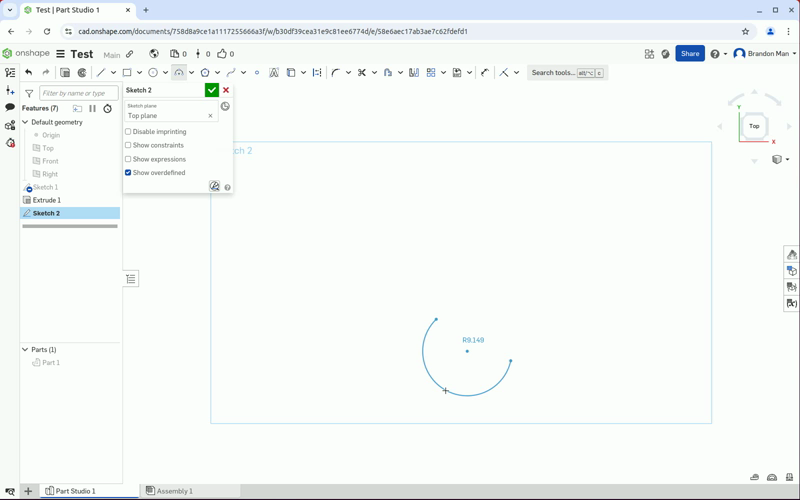
key_up(shift)
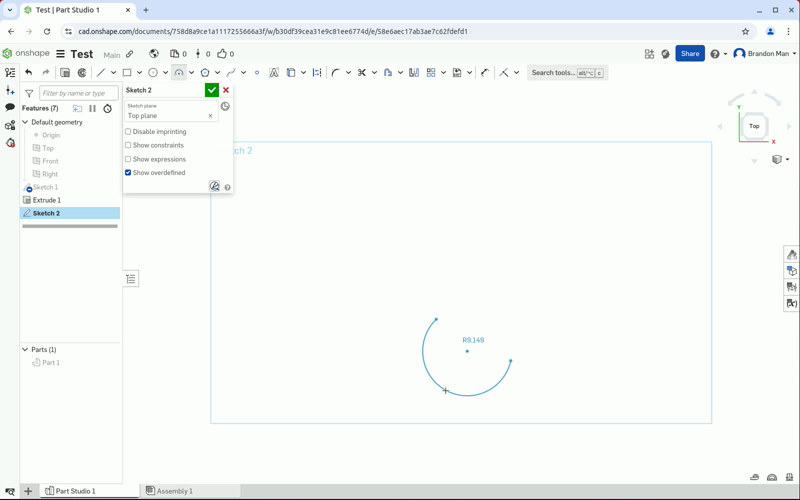
key(esc)
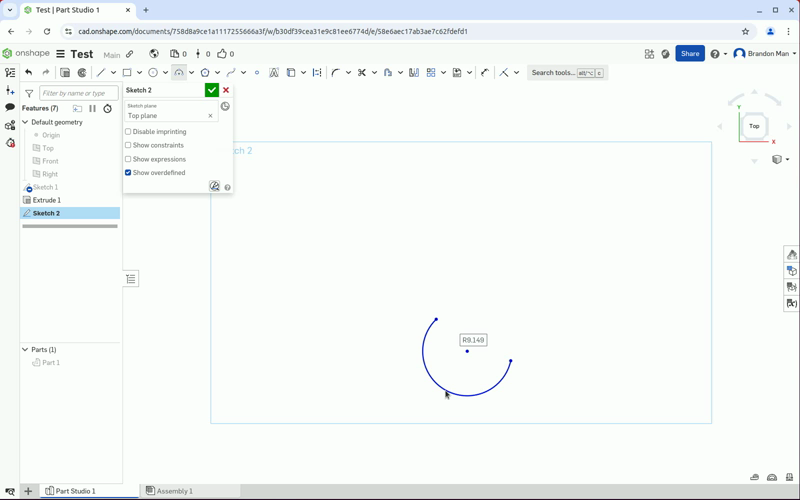
key(l)
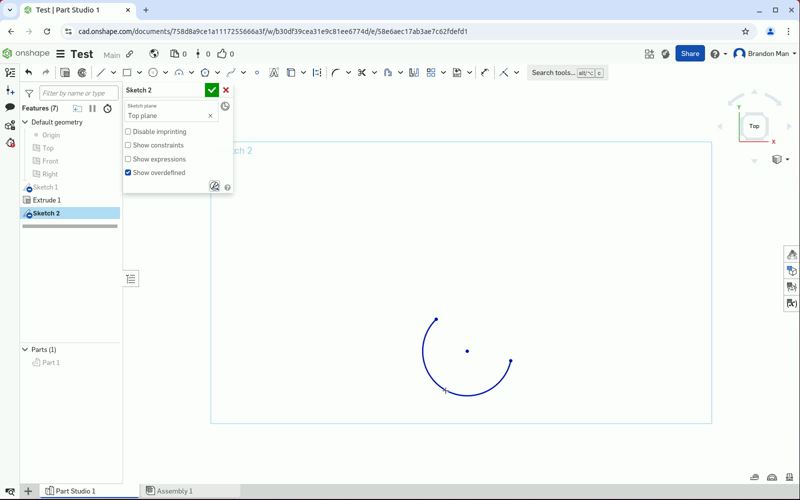
mouse_move(510, 360)
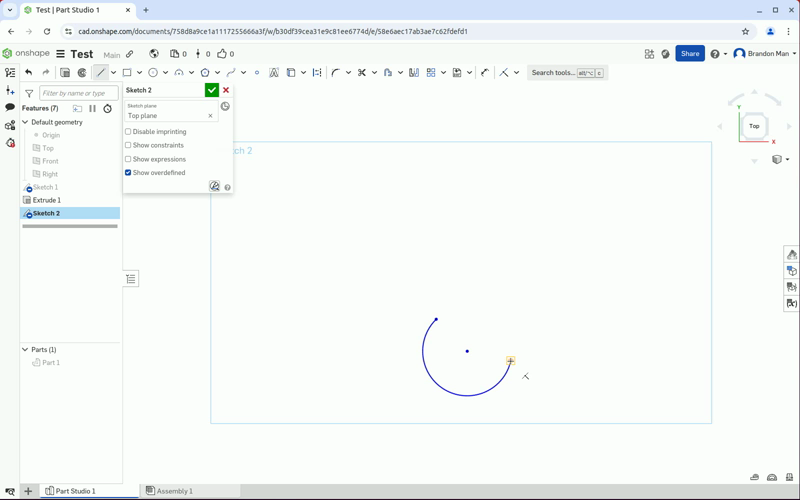
click(510, 360)
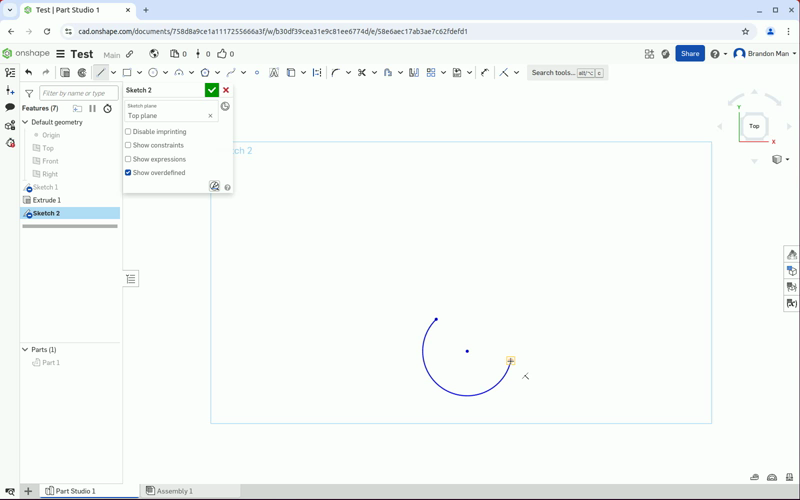
key_down(shift)
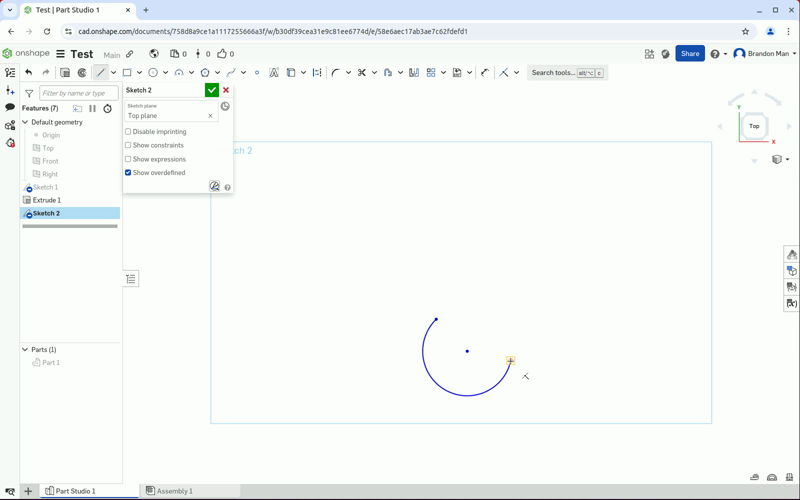
mouse_move(540, 360)
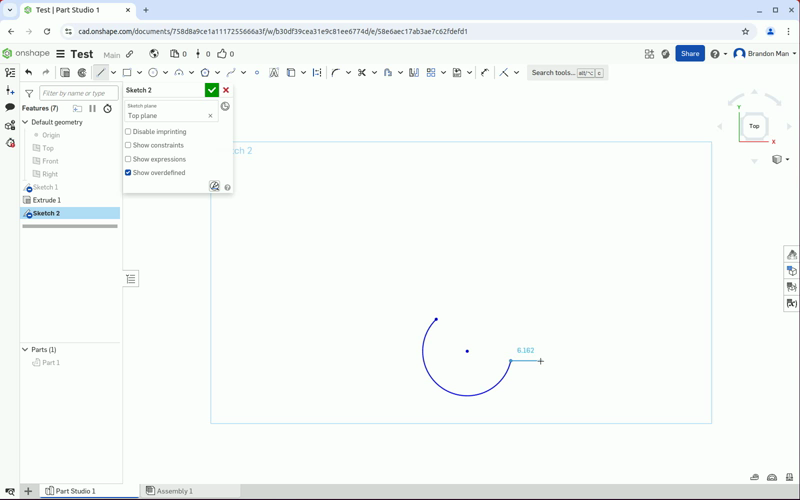
mouse_move(518, 324)
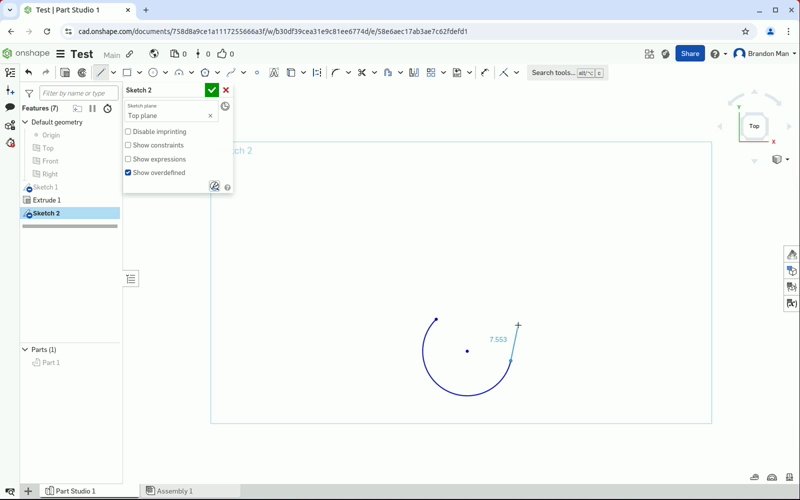
click(518, 324)
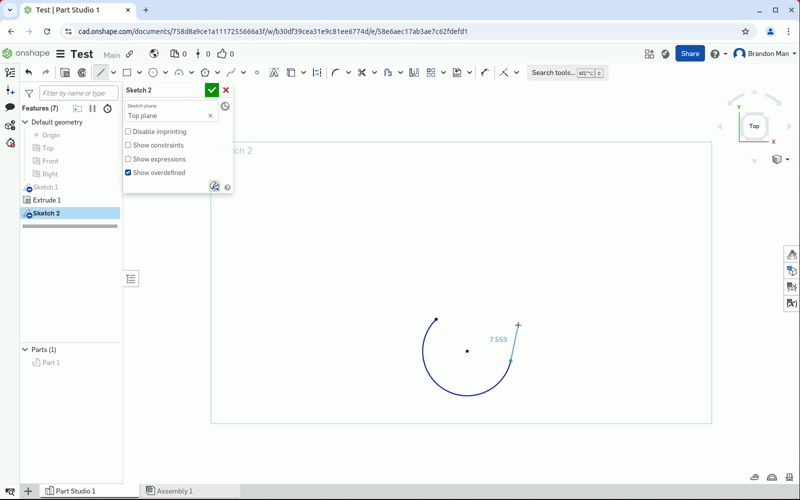
key_up(shift)
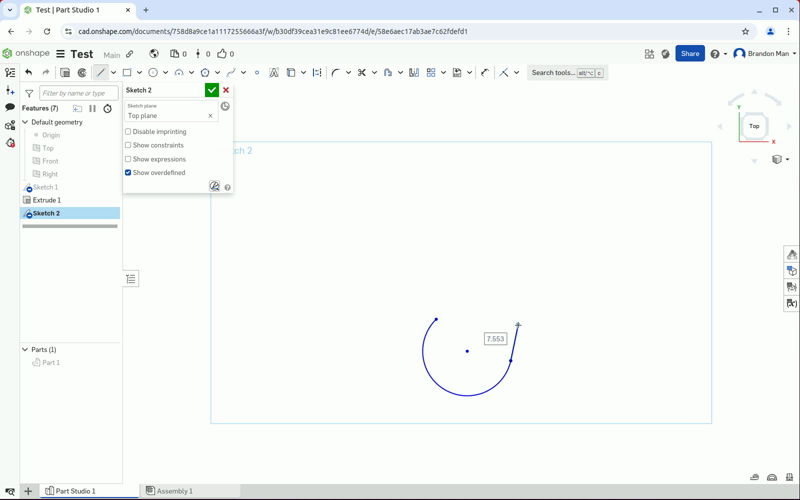
key(esc)
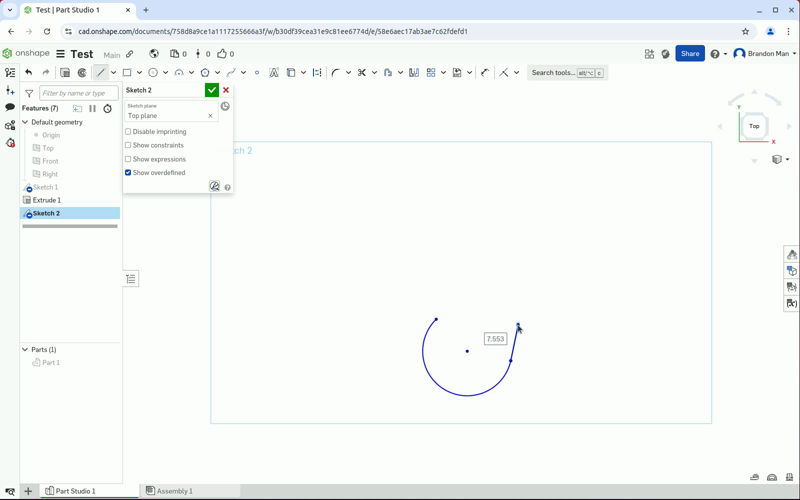
key(a)
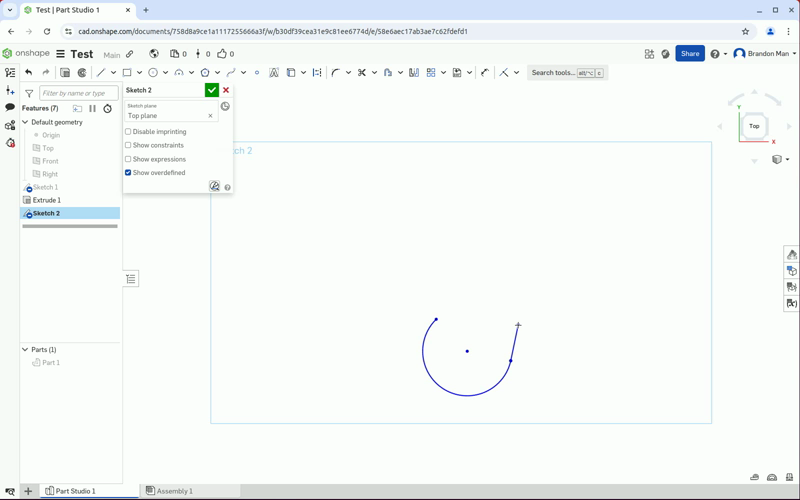
mouse_move(518, 324)
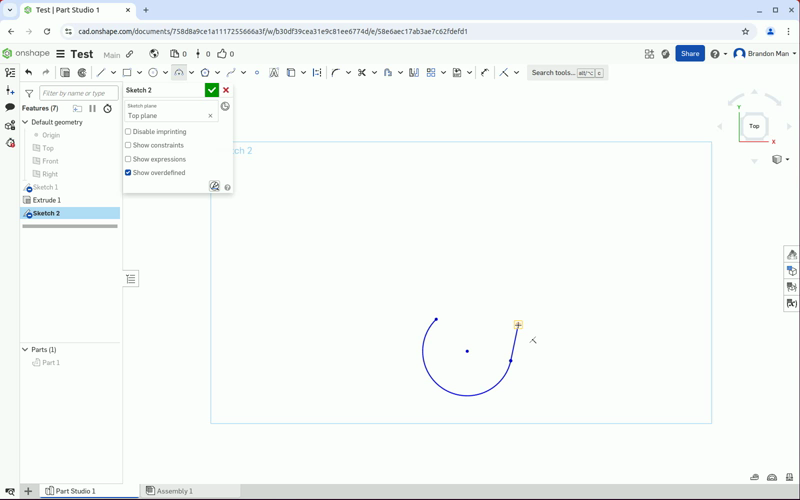
click(518, 324)
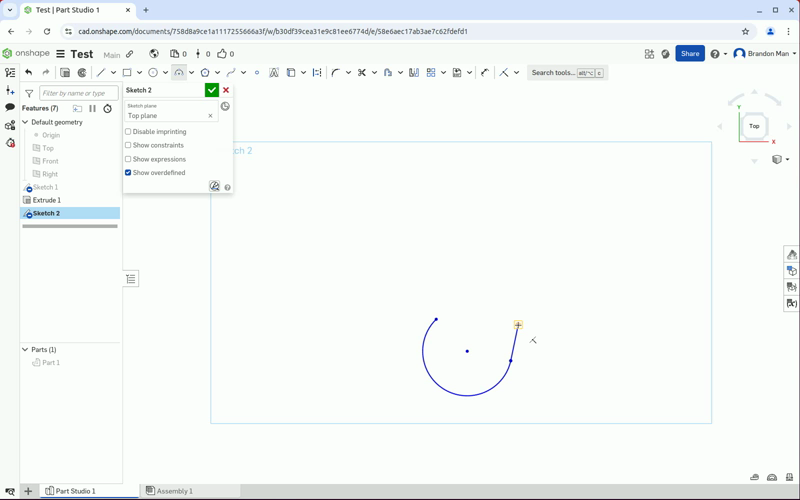
key_down(shift)
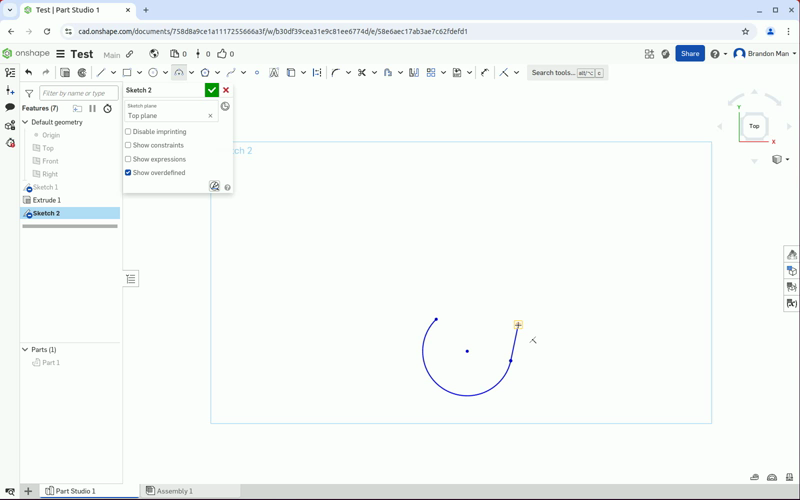
mouse_move(519, 321)
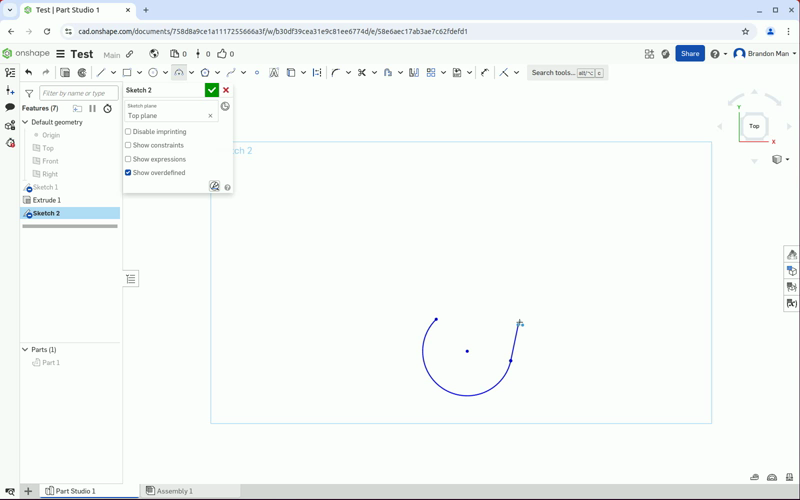
scroll(6)
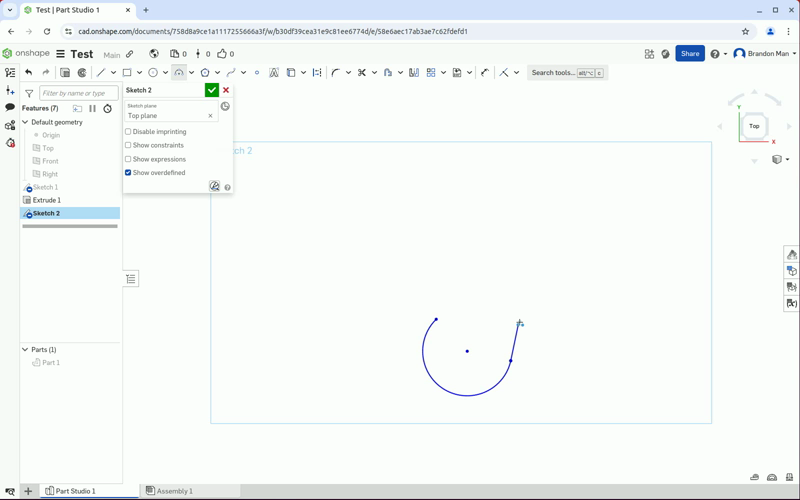
scroll(6)
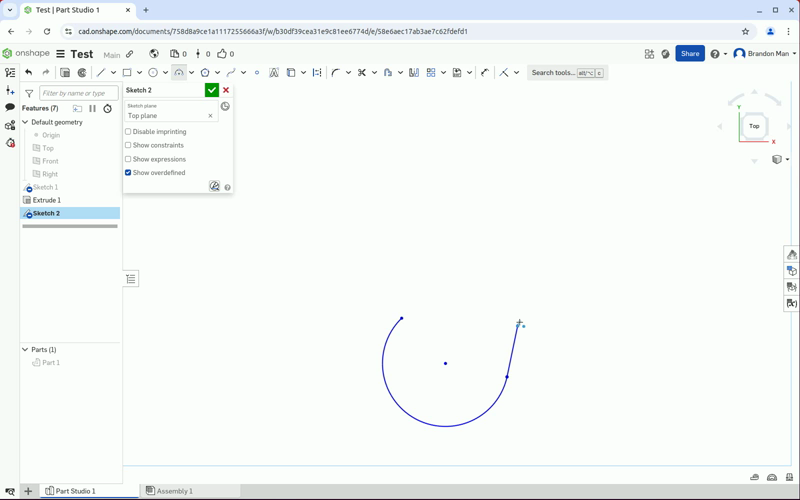
scroll(6)
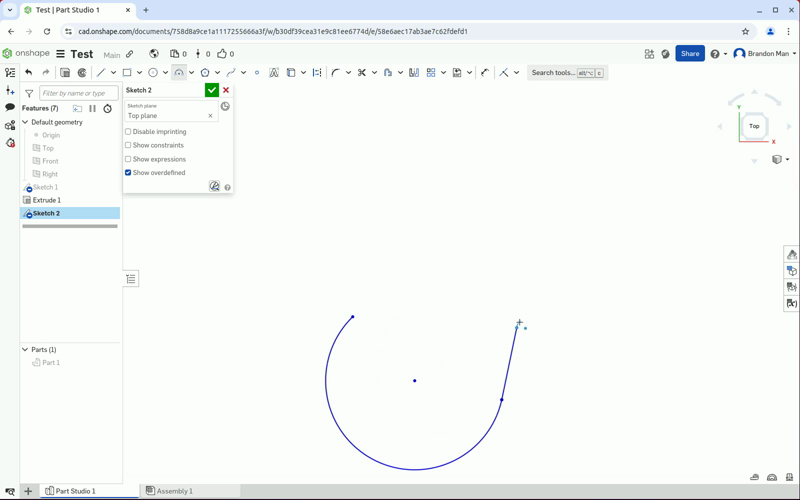
scroll(6)
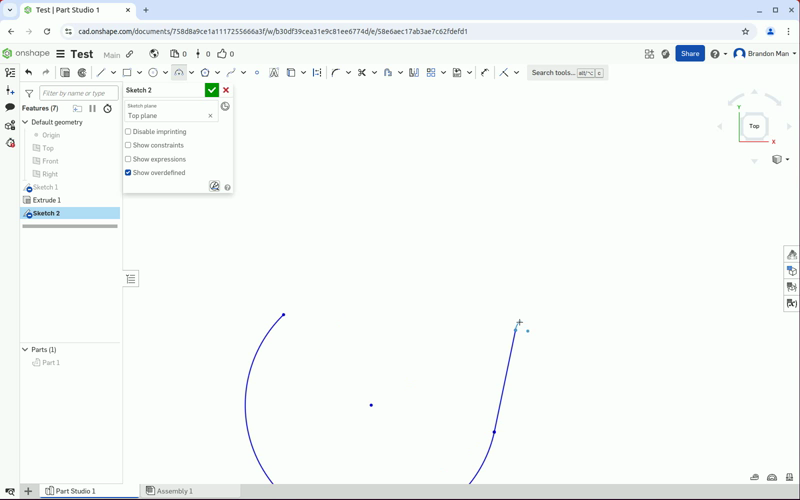
scroll(6)
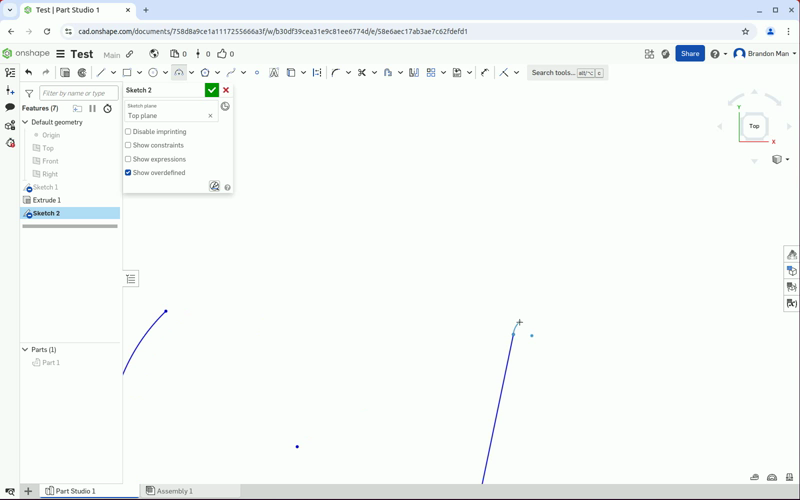
scroll(6)
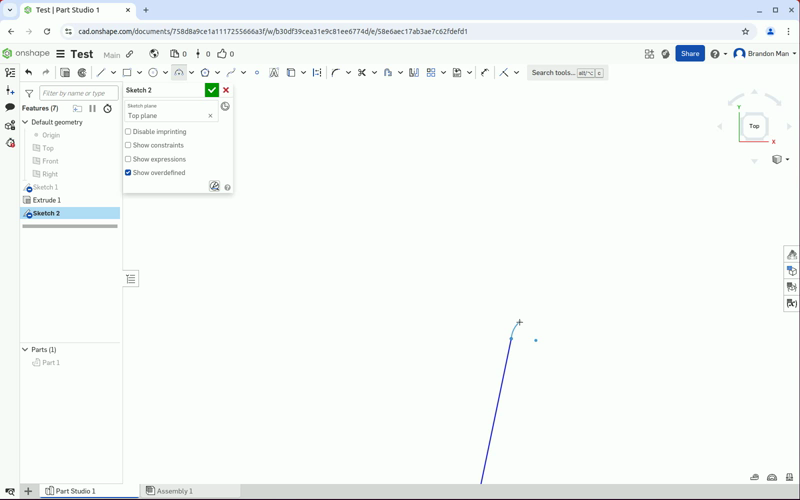
scroll(6)
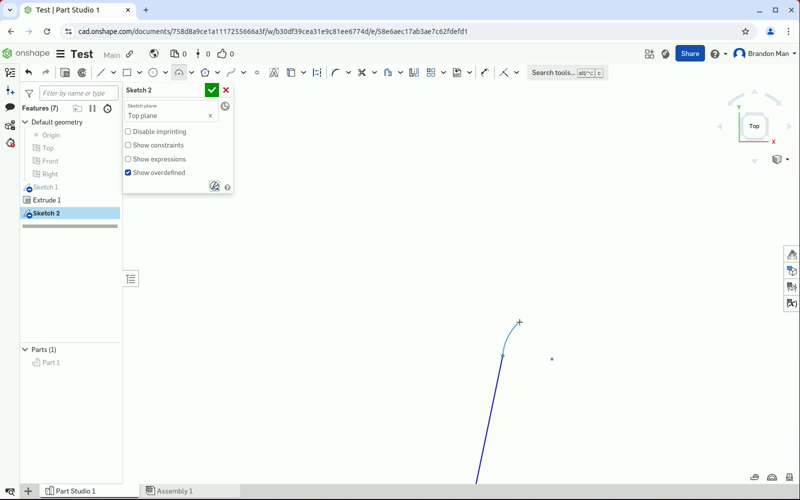
click(519, 321)
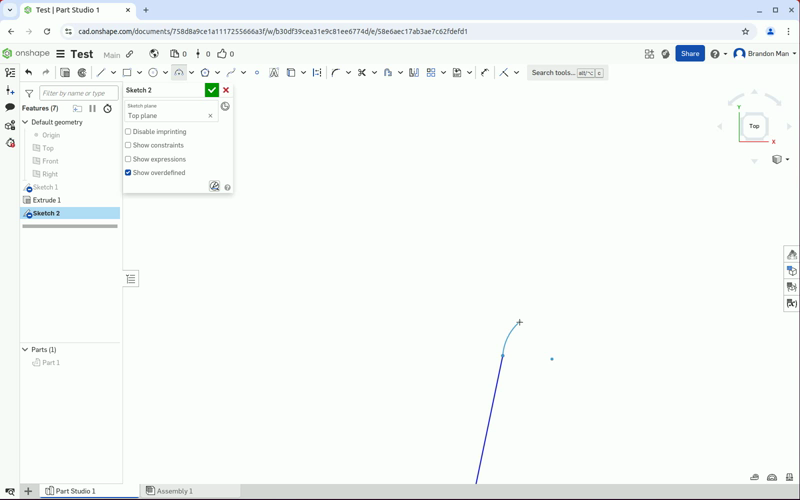
scroll(-6)
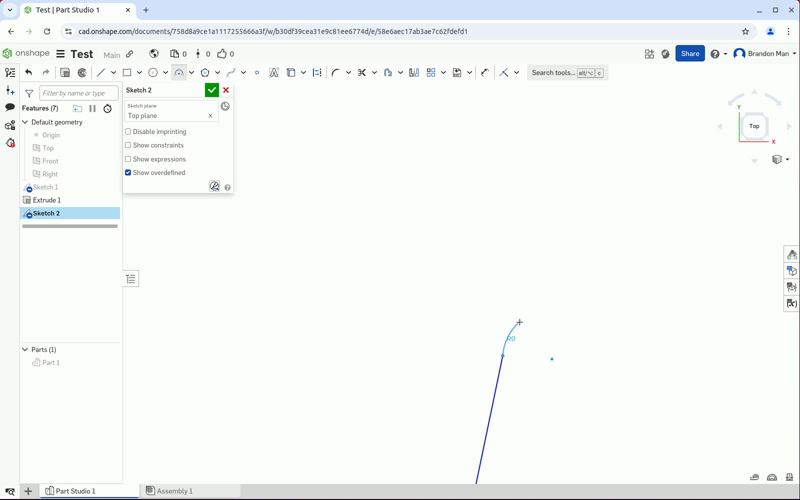
scroll(-6)
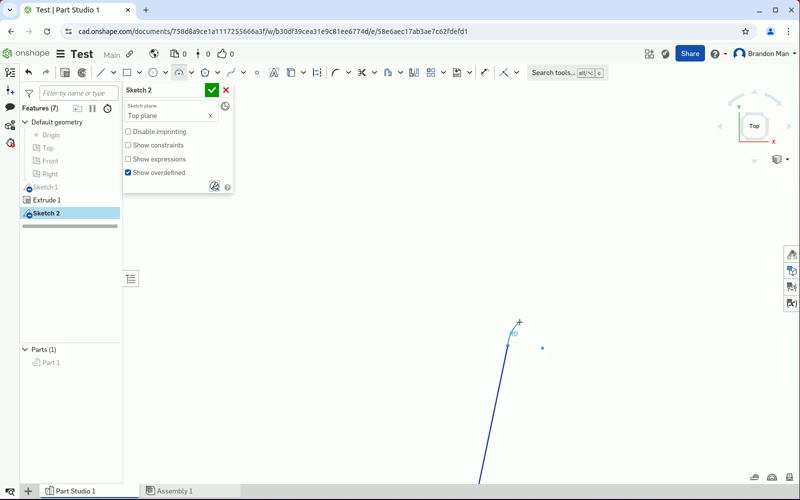
scroll(-6)
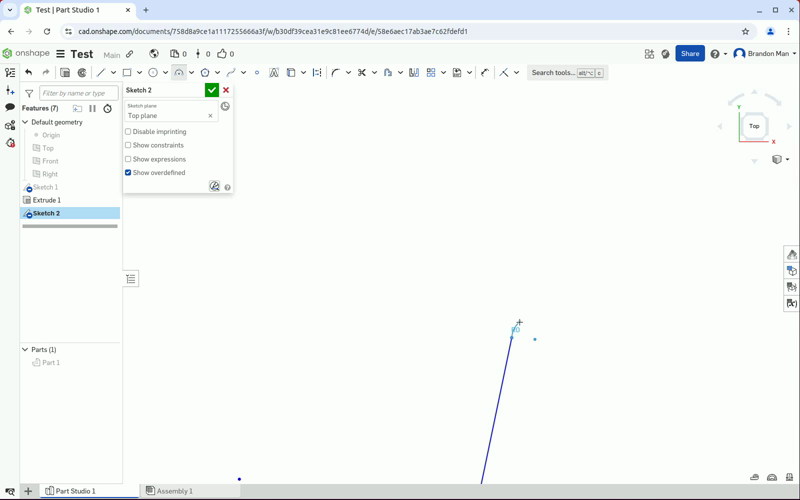
scroll(-6)
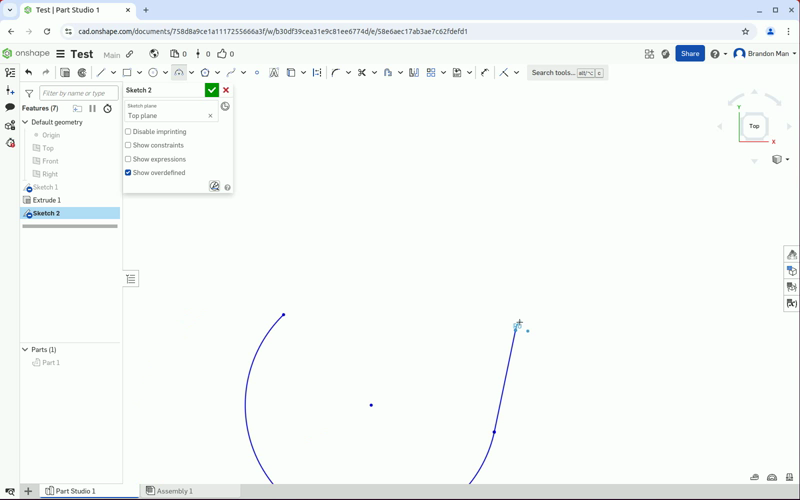
scroll(-6)
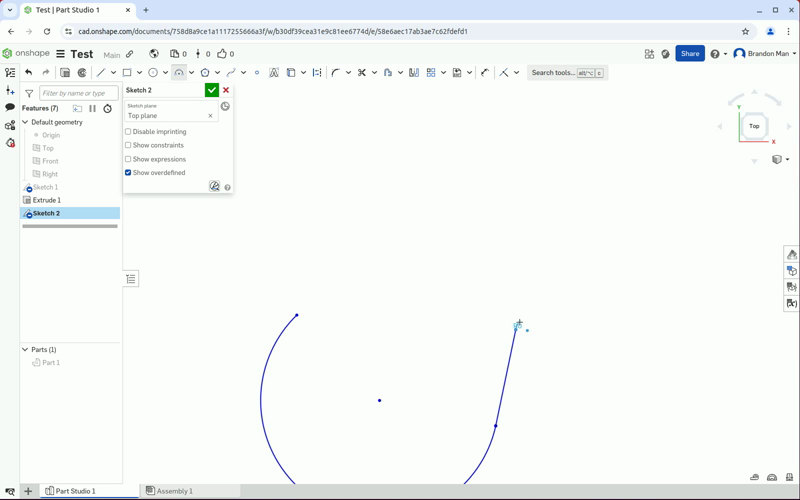
scroll(-6)
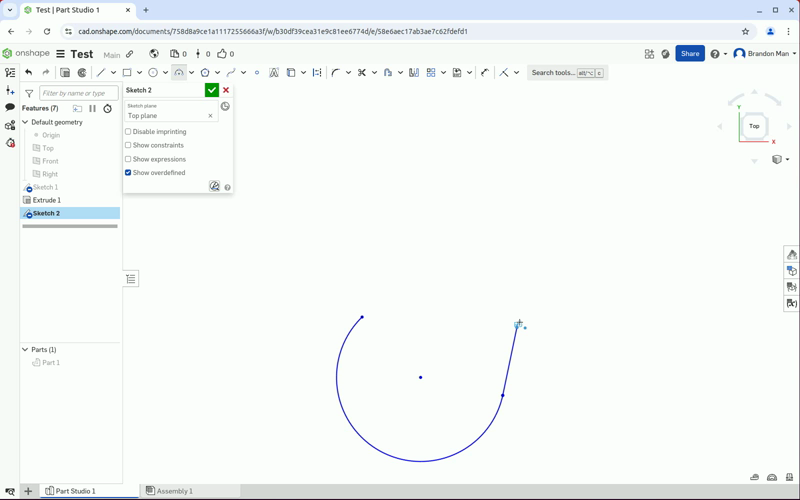
scroll(-6)
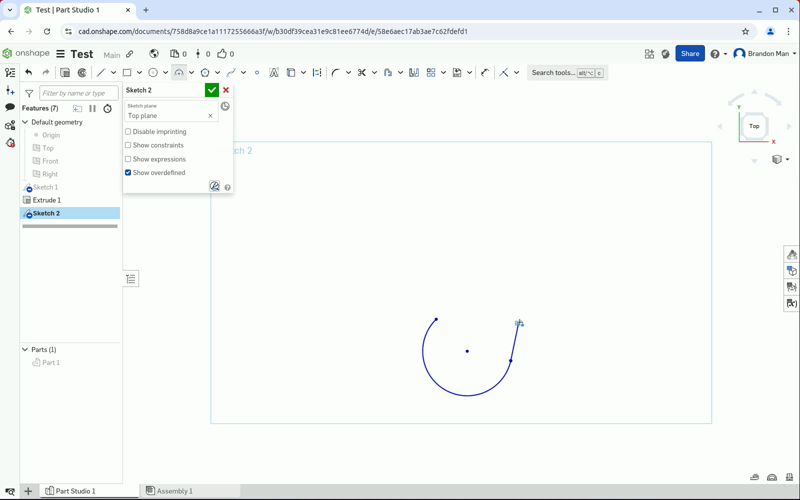
mouse_move(519, 323)
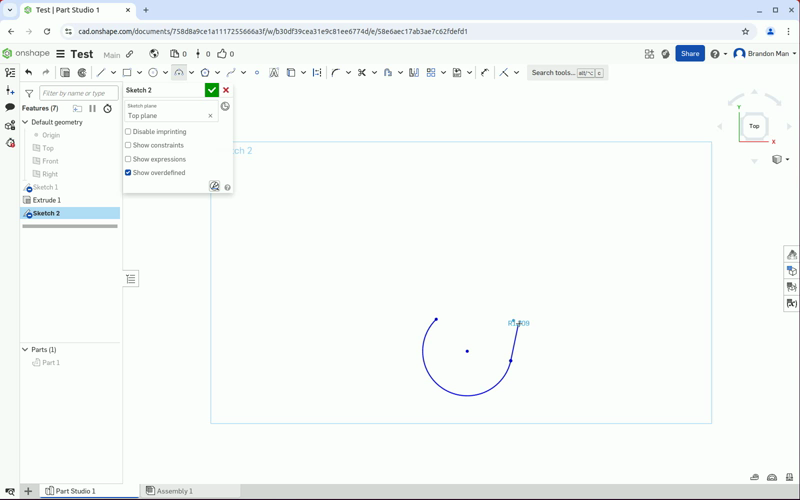
scroll(6)
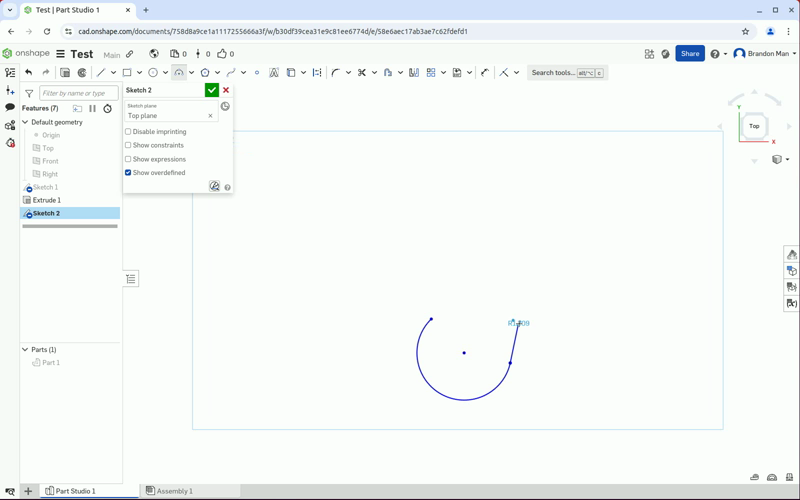
scroll(6)
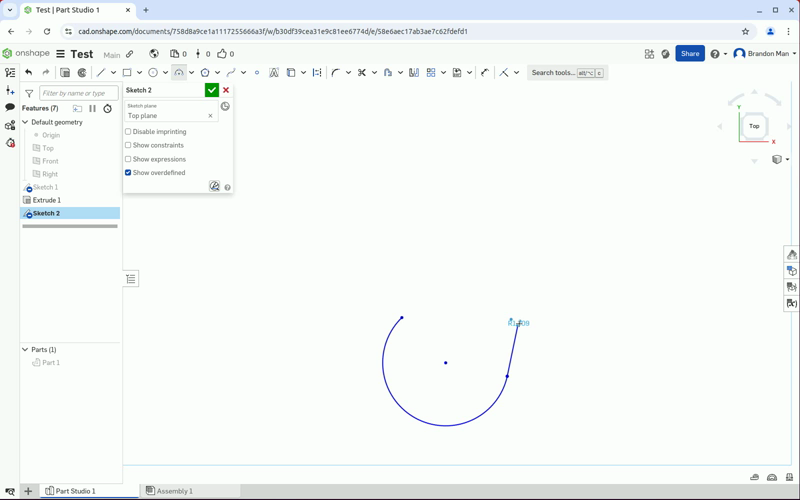
scroll(6)
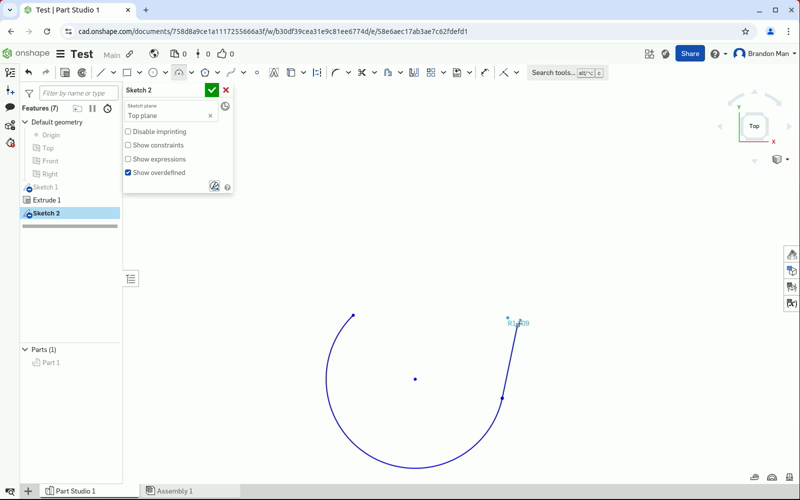
scroll(6)
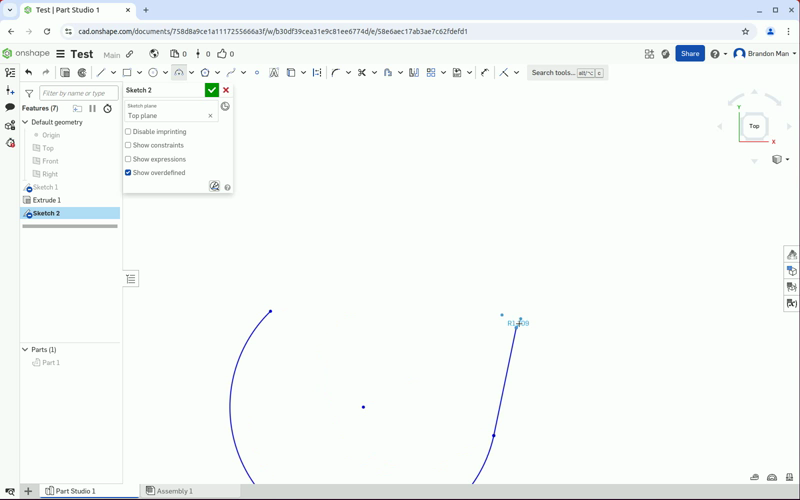
scroll(6)
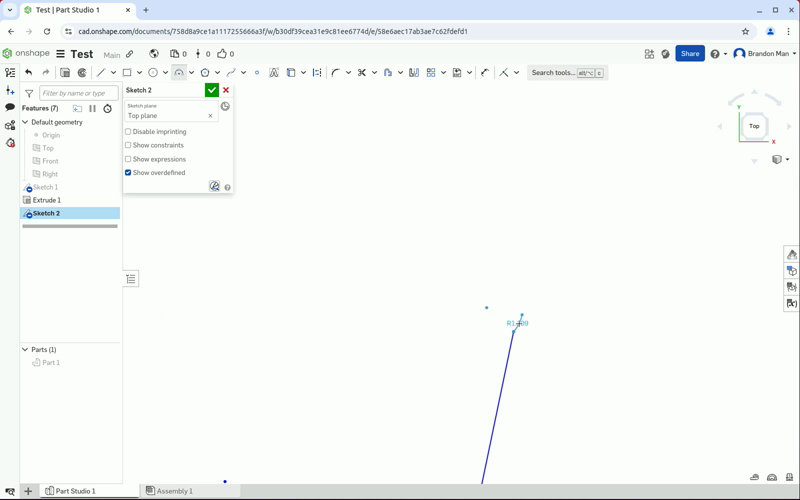
scroll(6)
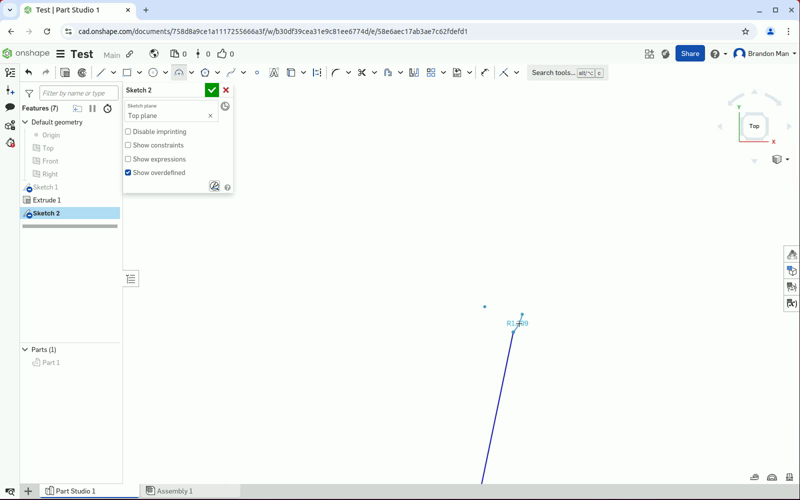
scroll(6)
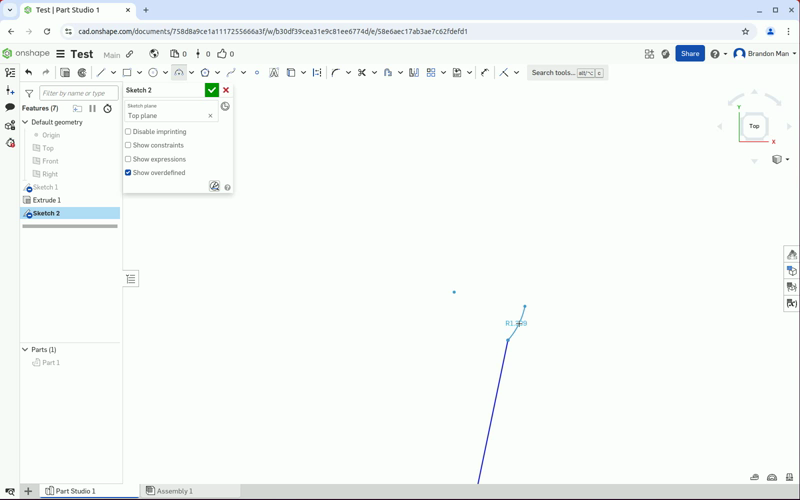
click(519, 323)
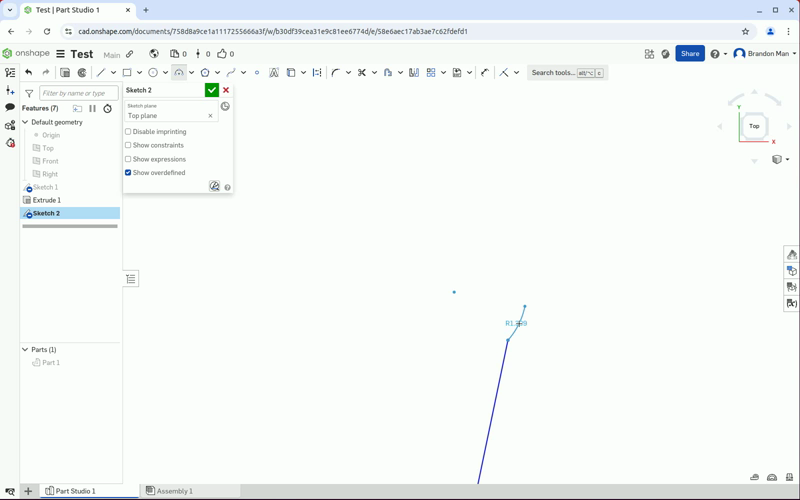
scroll(-6)
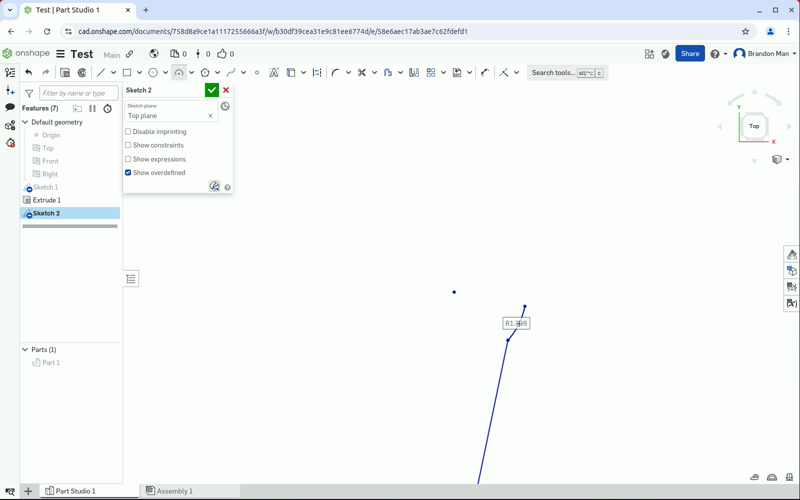
scroll(-6)
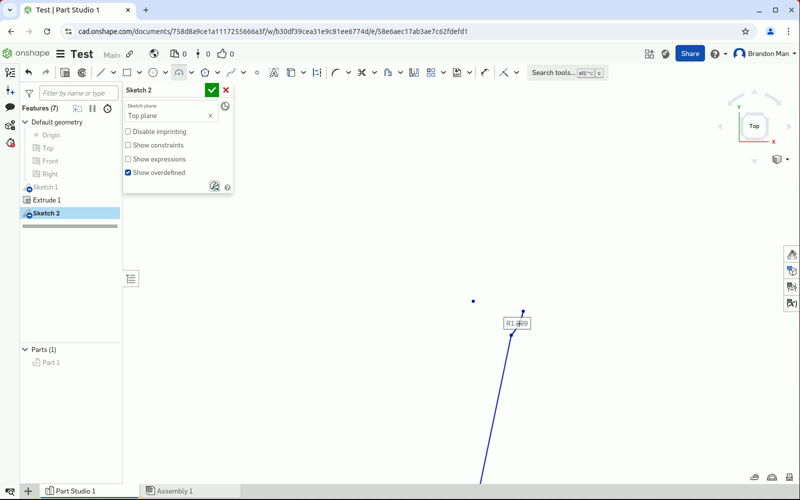
scroll(-6)
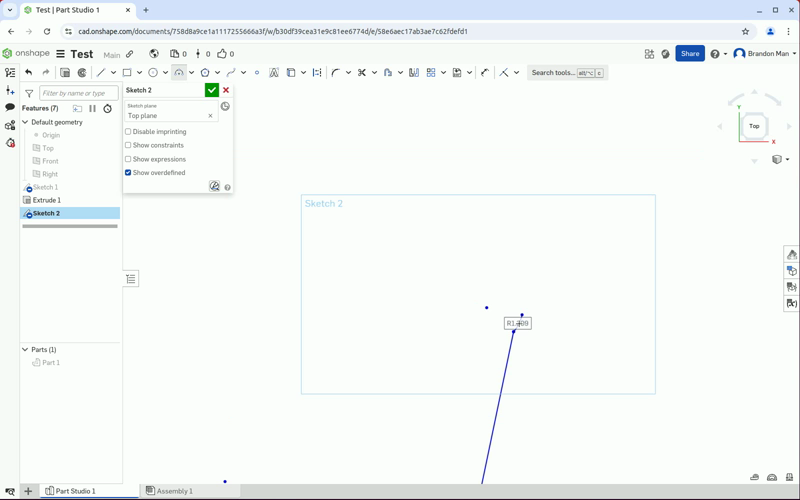
scroll(-6)
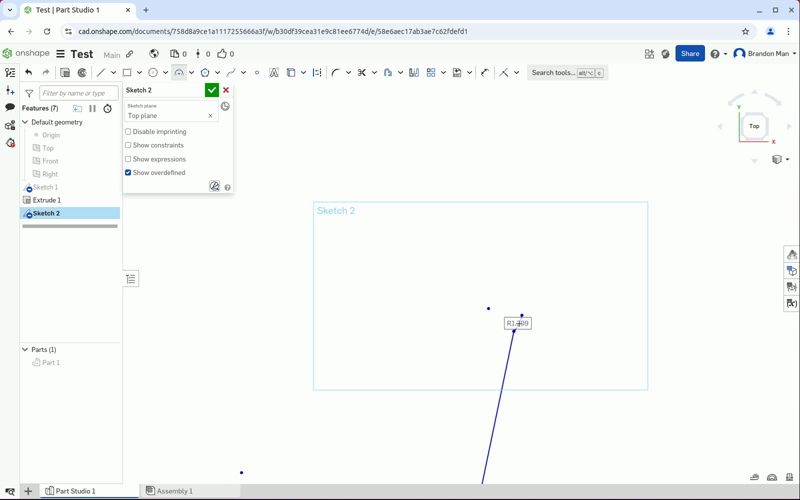
scroll(-6)
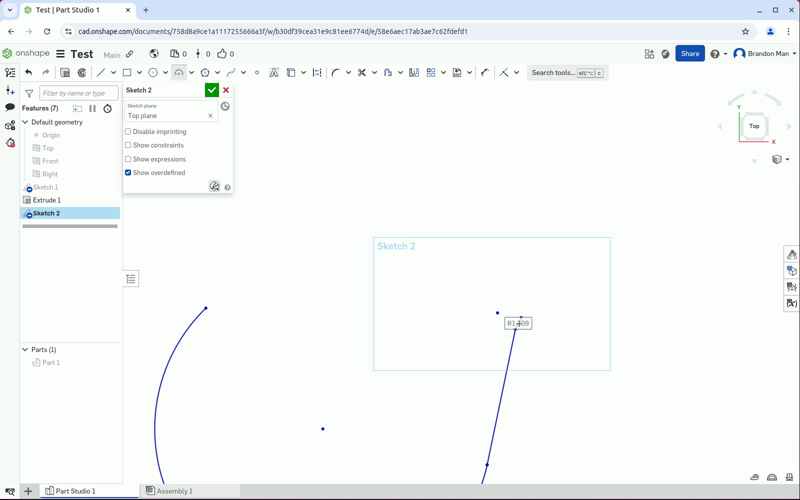
scroll(-6)
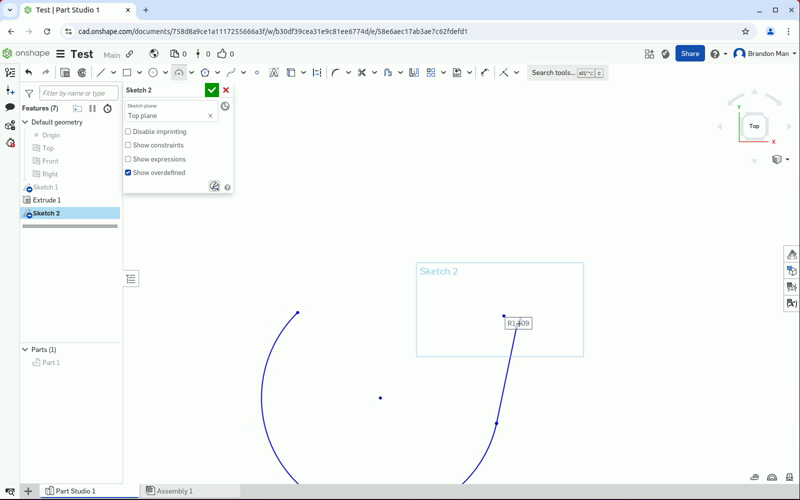
scroll(-6)
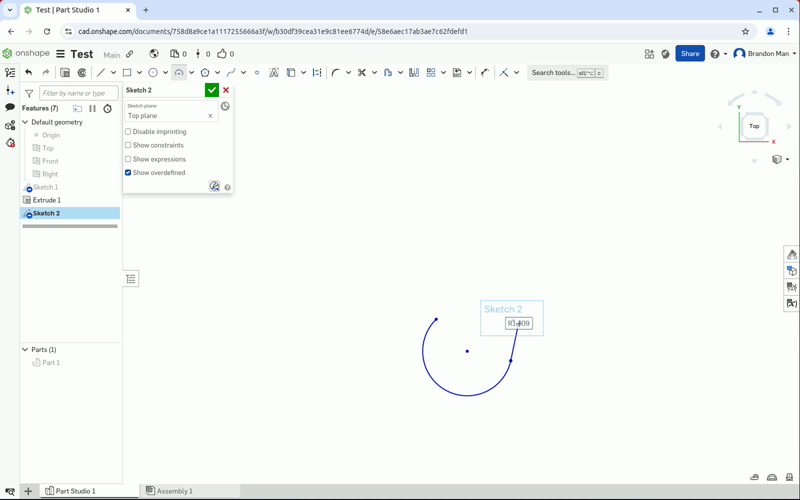
key_up(shift)
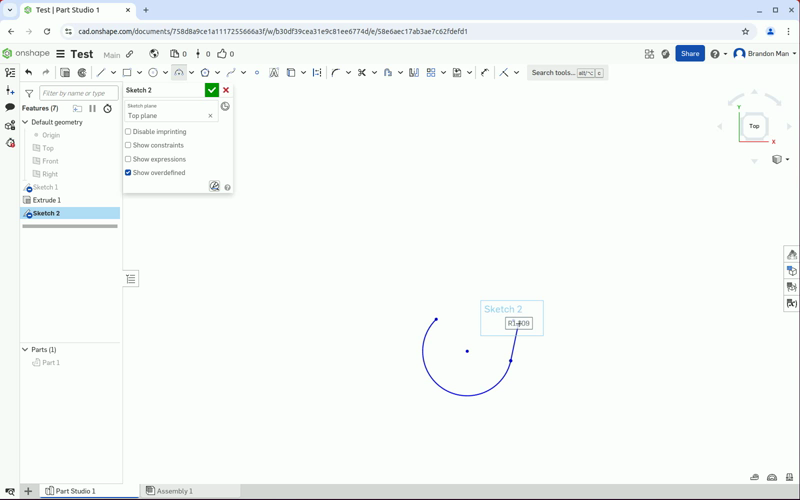
mouse_move(519, 321)
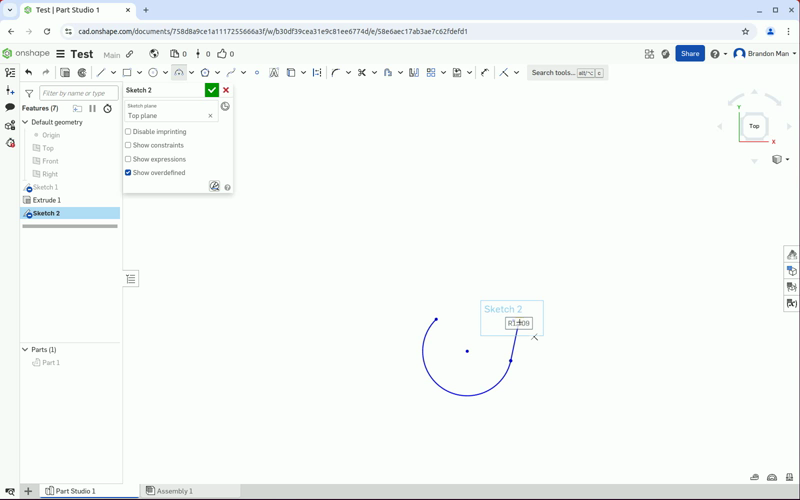
scroll(6)
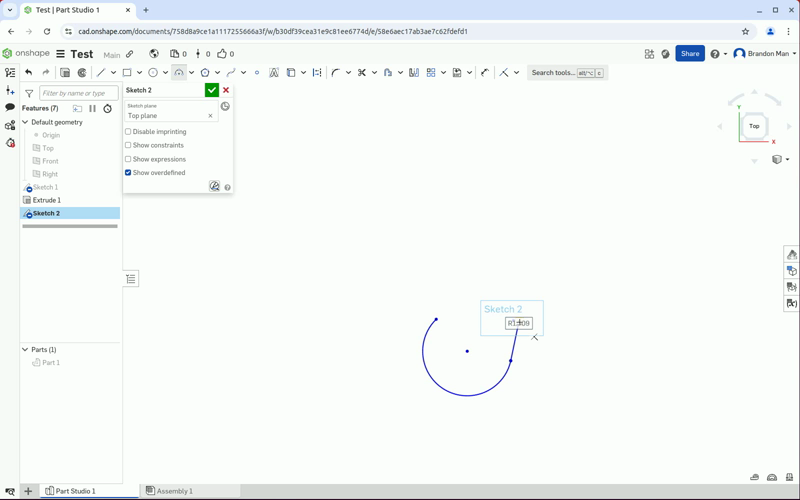
scroll(6)
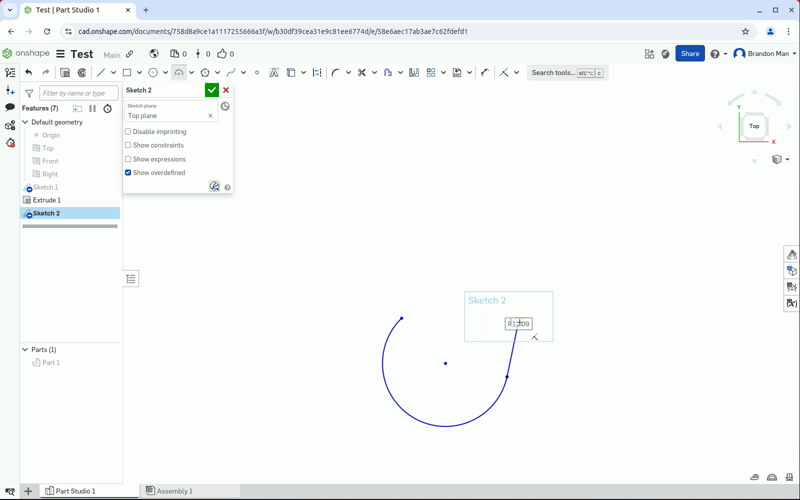
scroll(6)
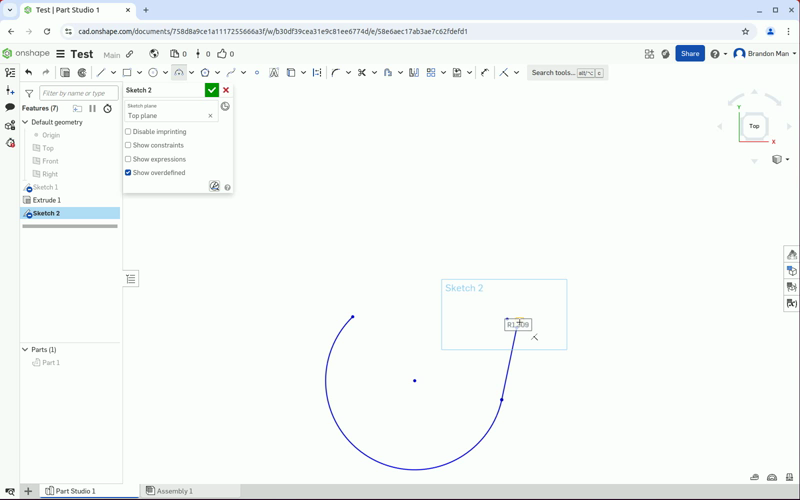
scroll(6)
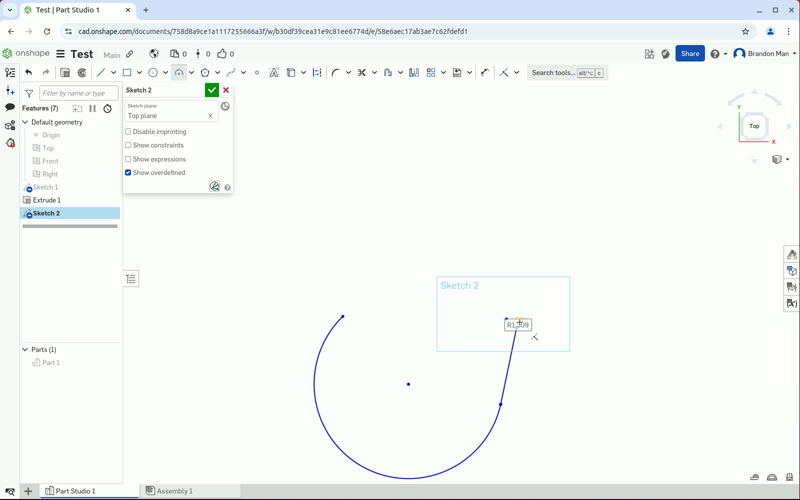
scroll(6)
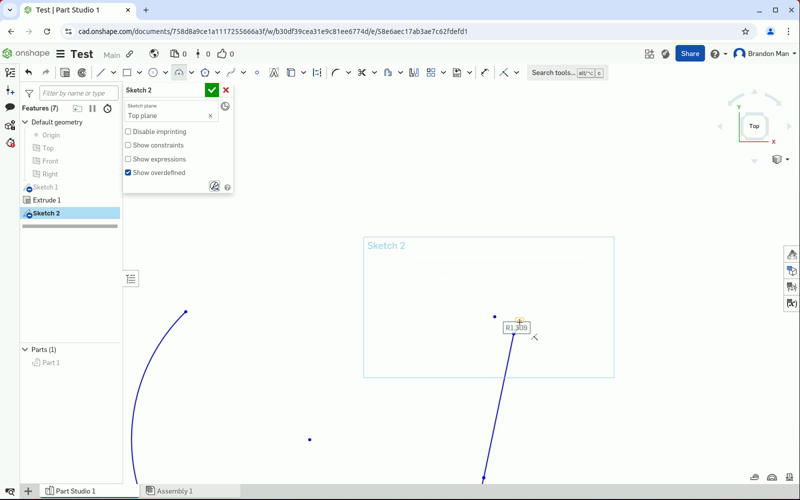
scroll(6)
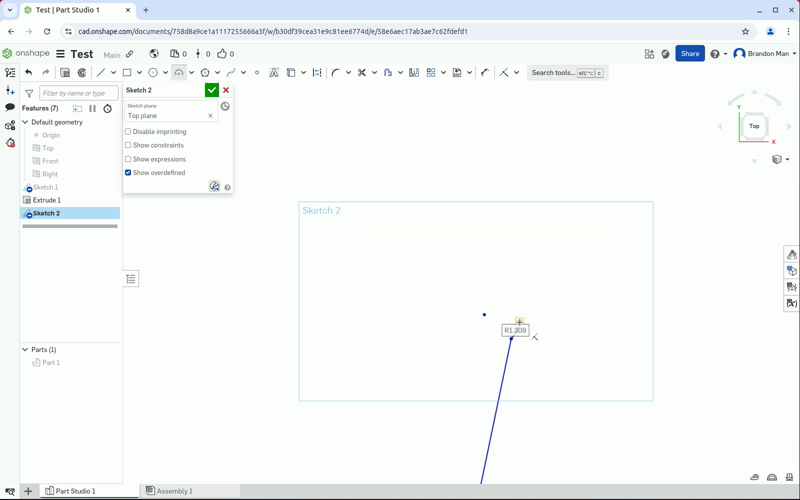
scroll(6)
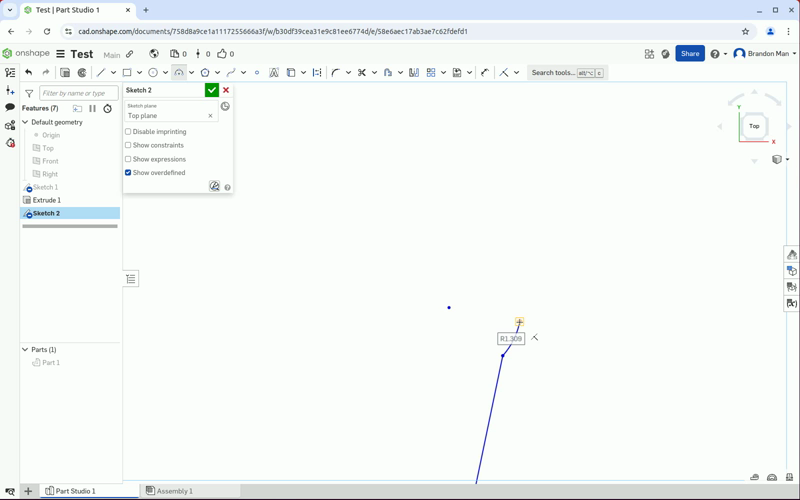
click(519, 321)
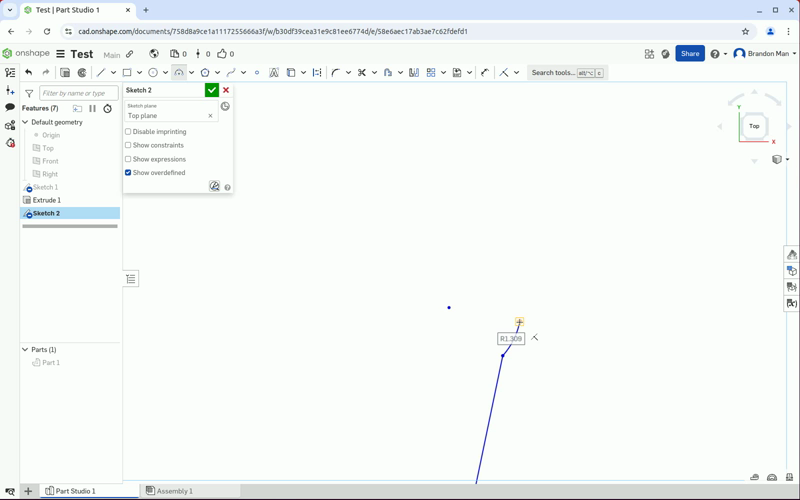
scroll(-6)
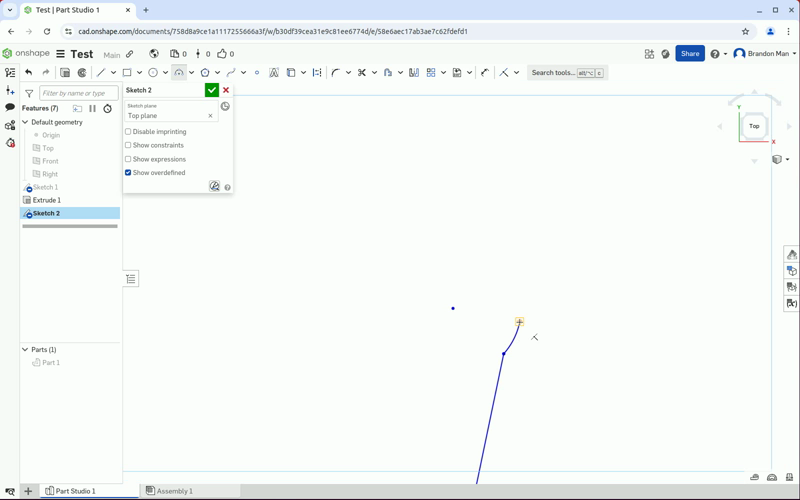
scroll(-6)
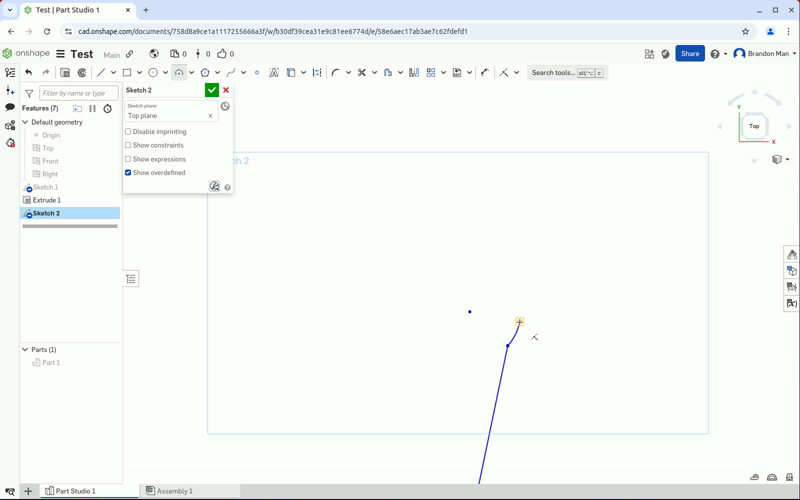
scroll(-6)
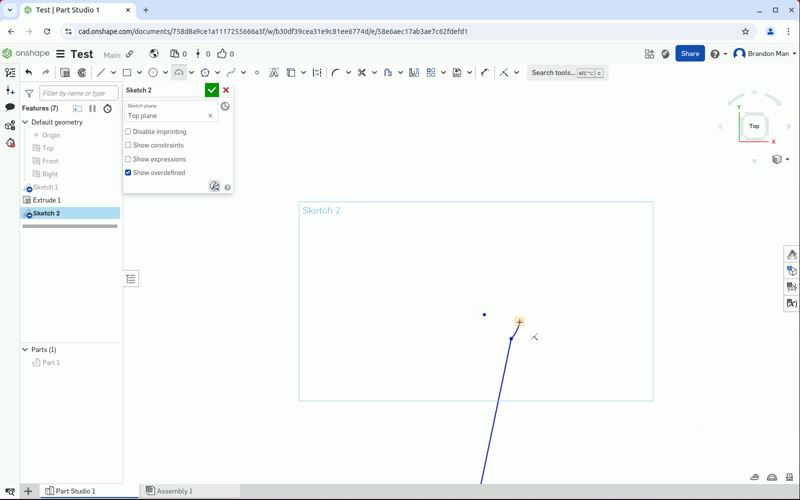
scroll(-6)
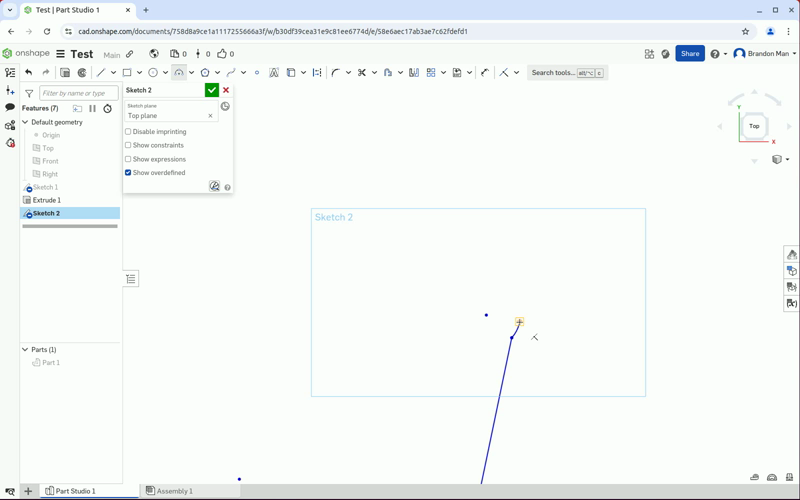
scroll(-6)
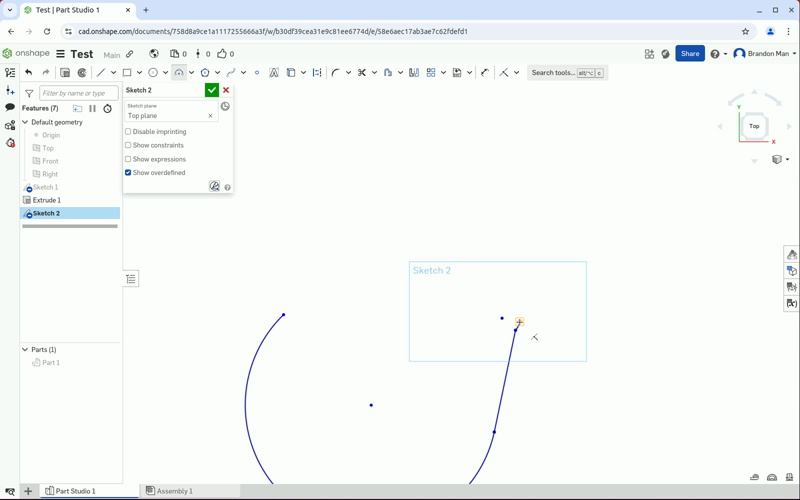
scroll(-6)
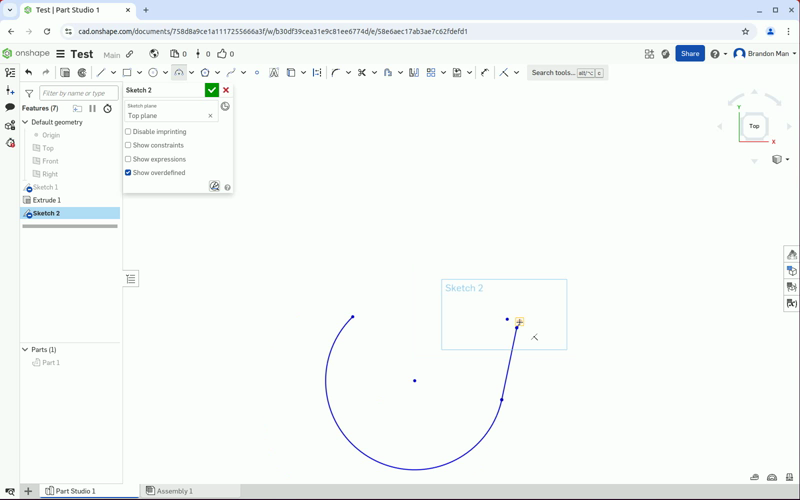
scroll(-6)
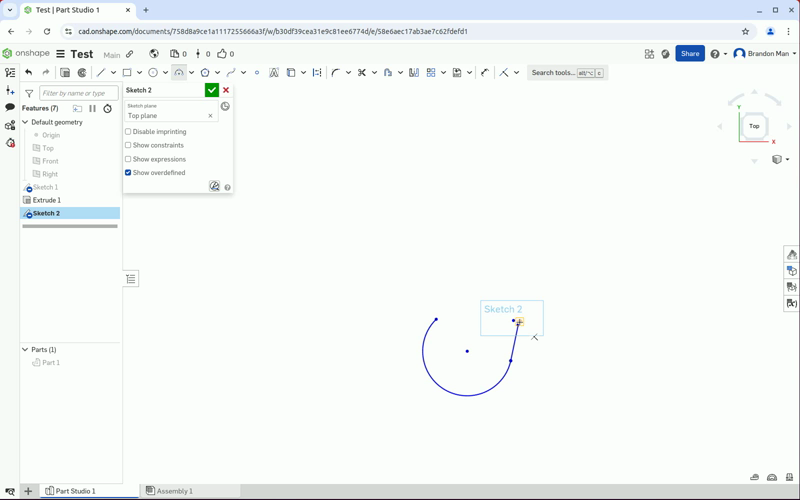
key_down(shift)
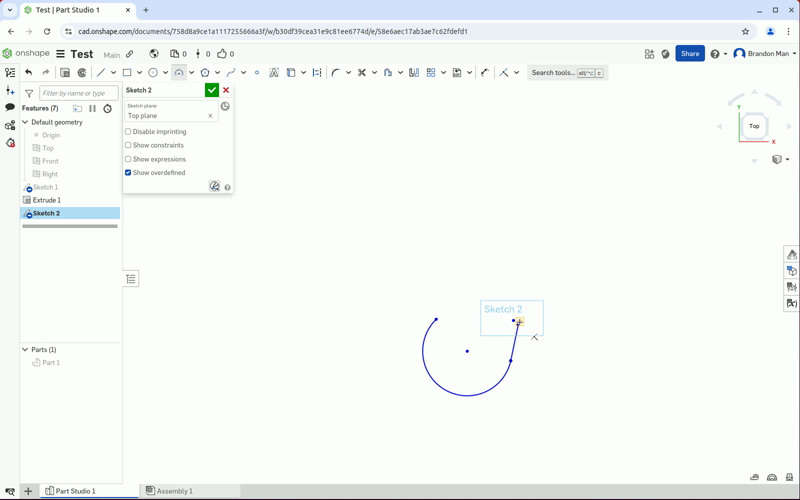
mouse_move(499, 253)
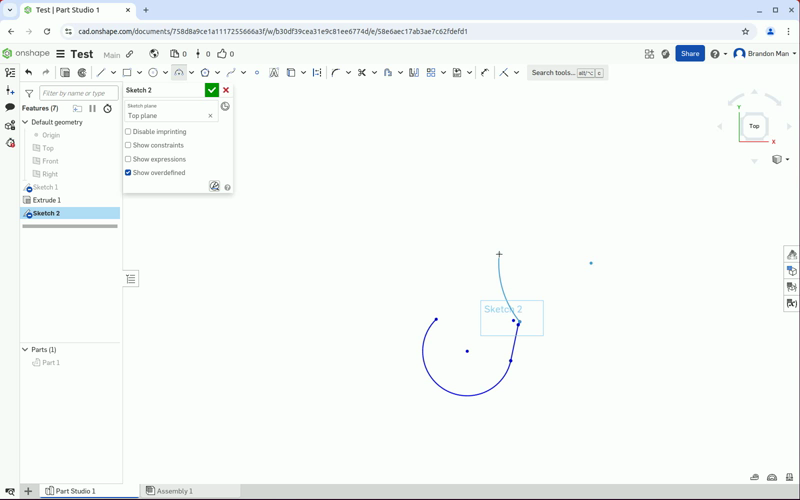
click(499, 253)
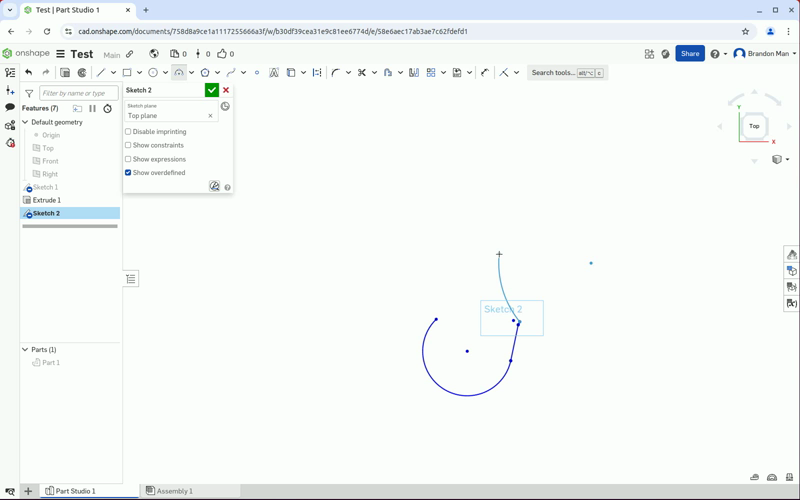
mouse_move(523, 283)
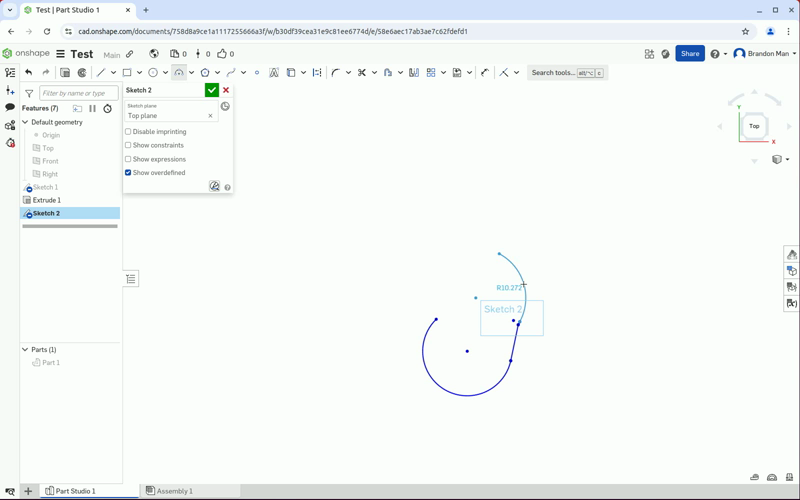
click(523, 283)
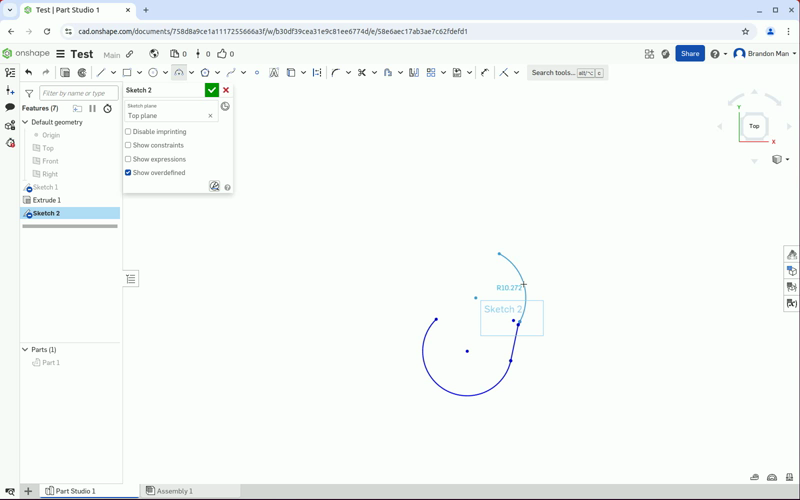
key_up(shift)
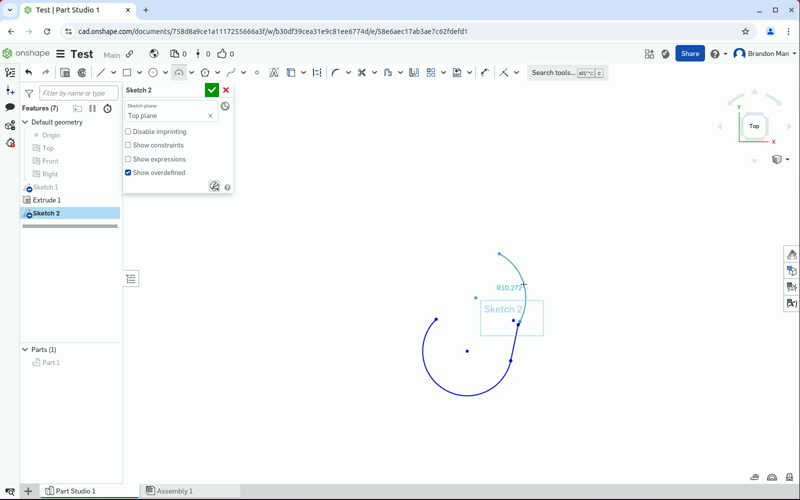
mouse_move(499, 253)
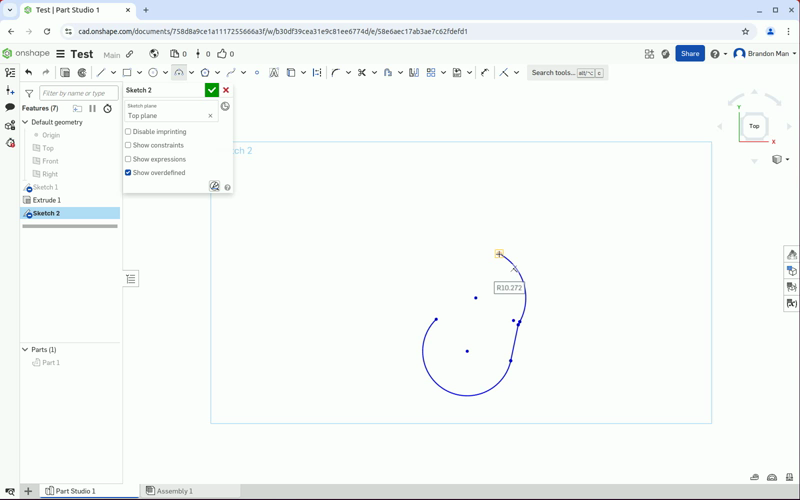
click(499, 253)
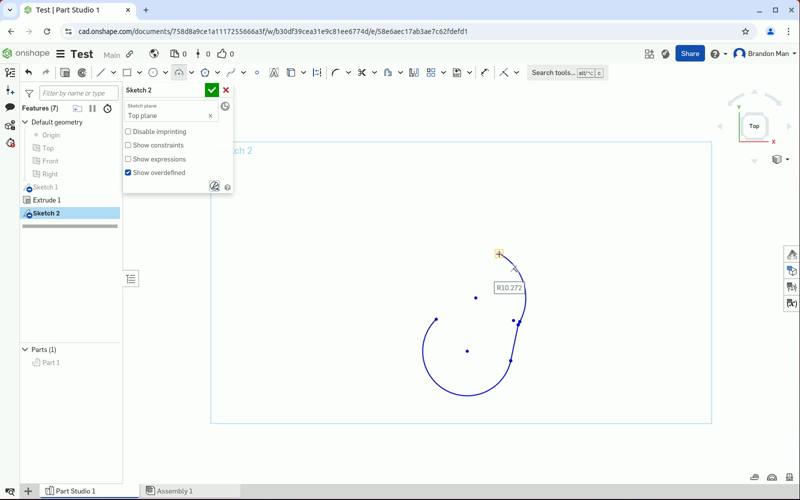
key_down(shift)
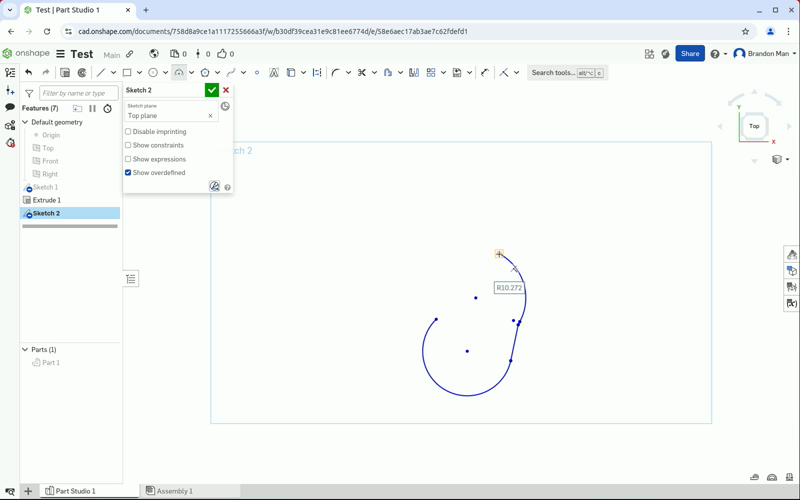
mouse_move(491, 261)
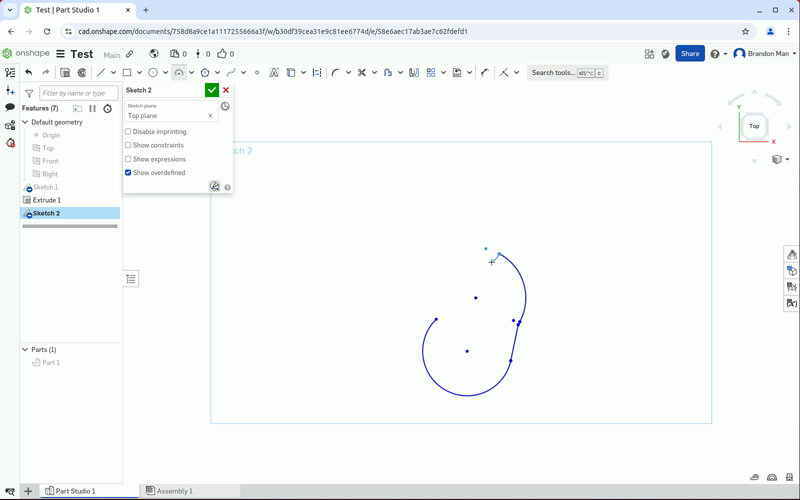
click(491, 261)
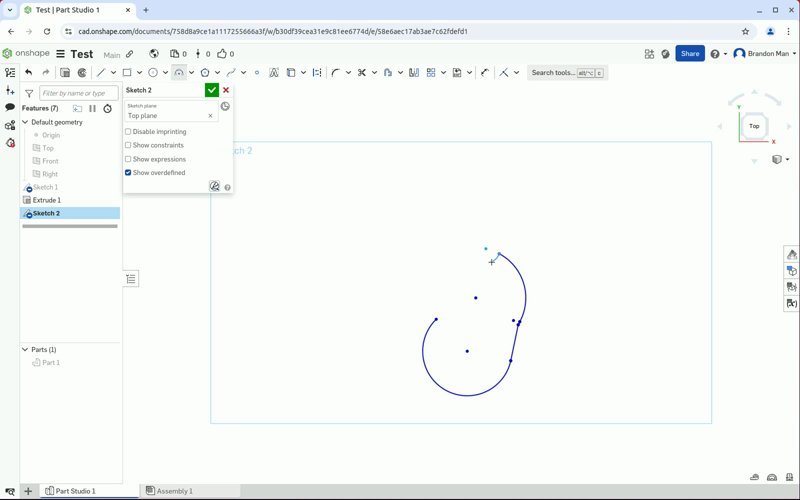
mouse_move(491, 254)
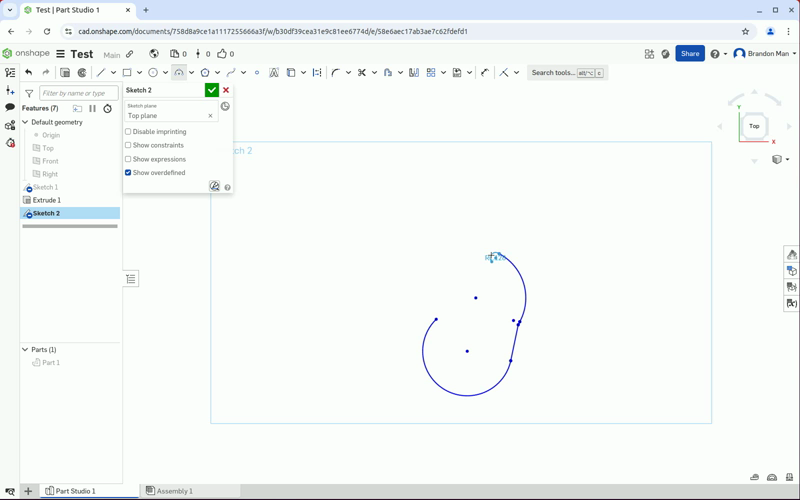
click(491, 254)
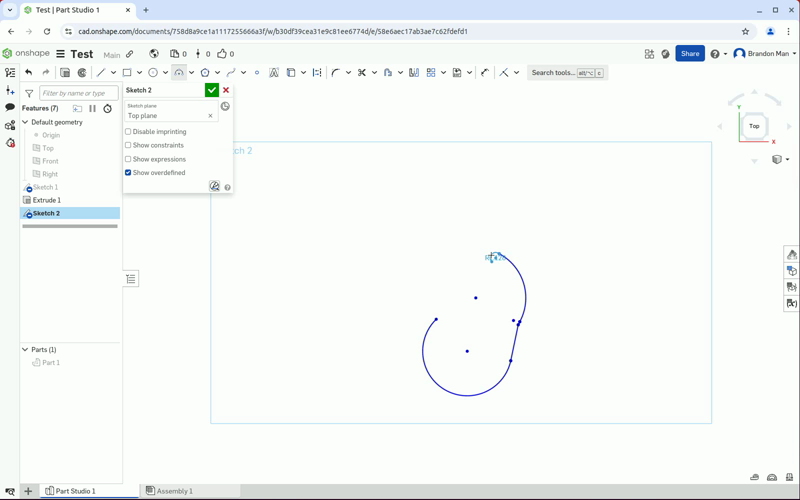
key_up(shift)
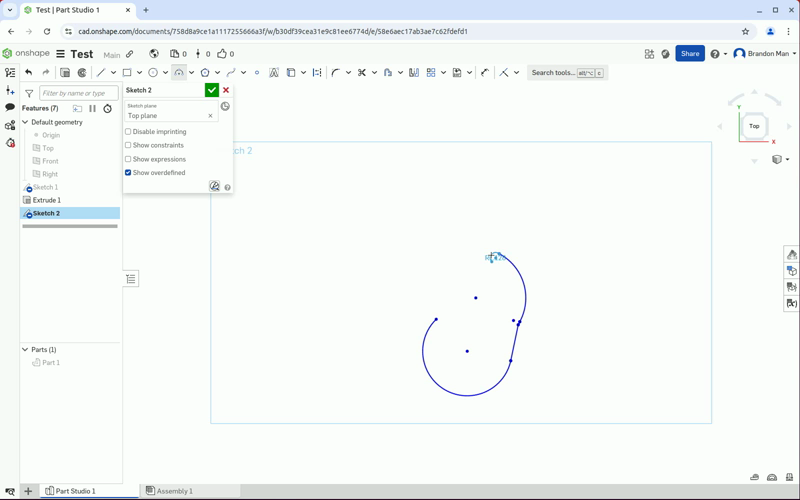
mouse_move(491, 261)
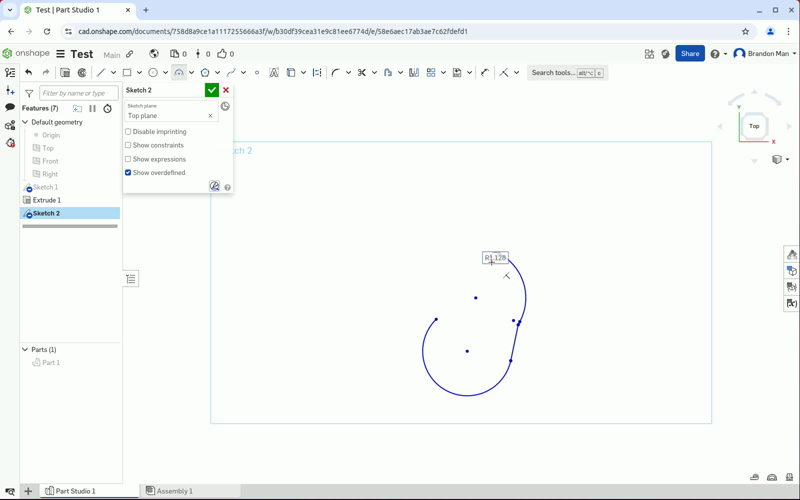
click(491, 261)
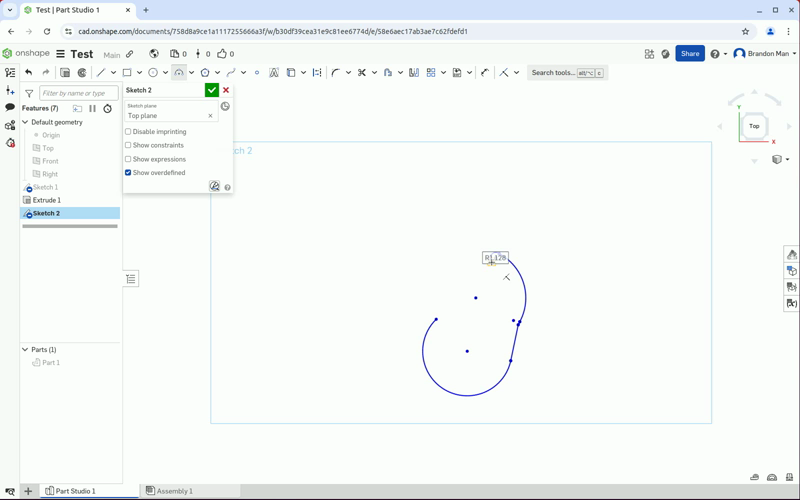
key_down(shift)
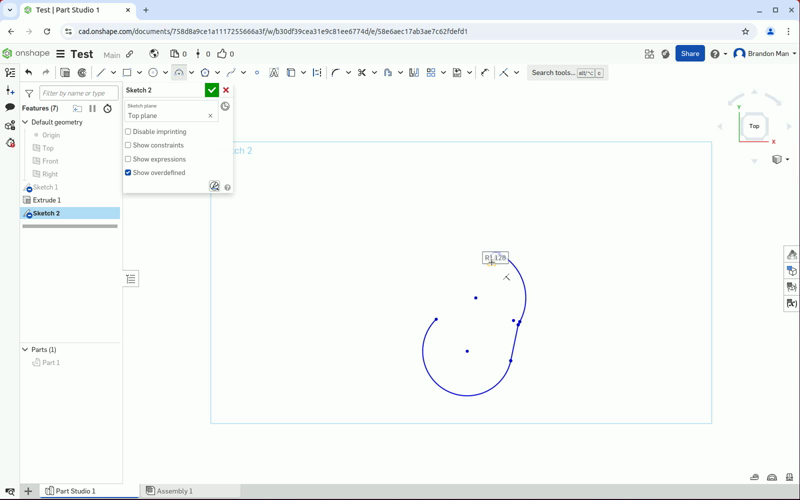
mouse_move(486, 306)
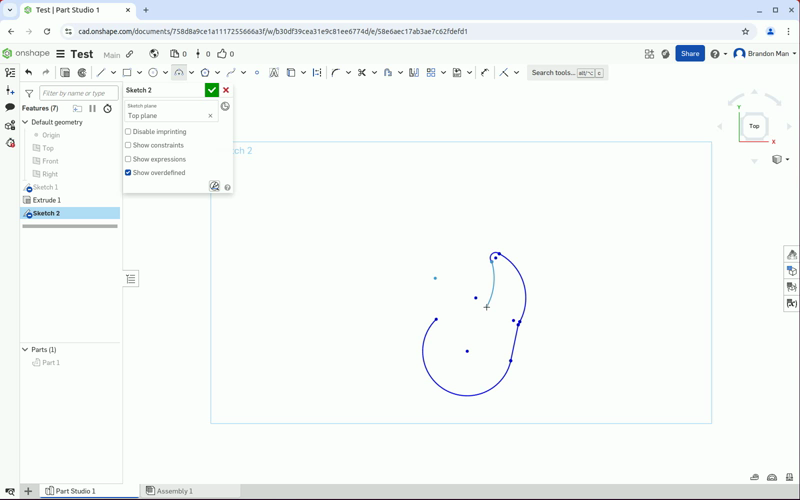
click(486, 306)
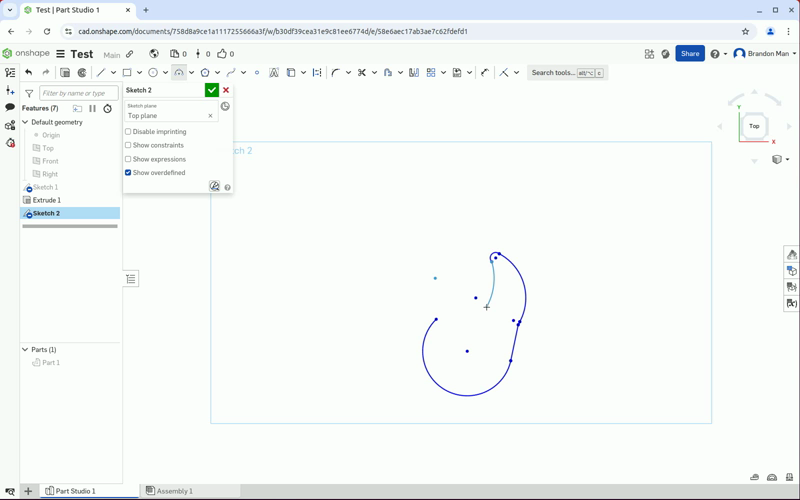
mouse_move(497, 285)
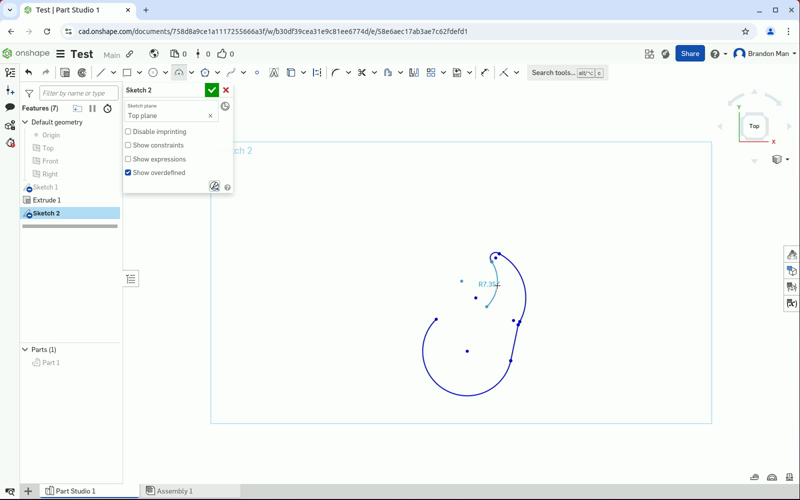
click(497, 285)
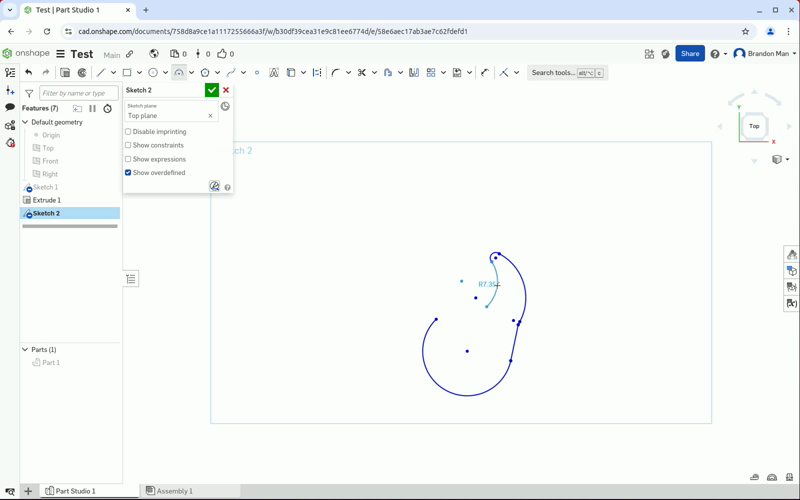
key_up(shift)
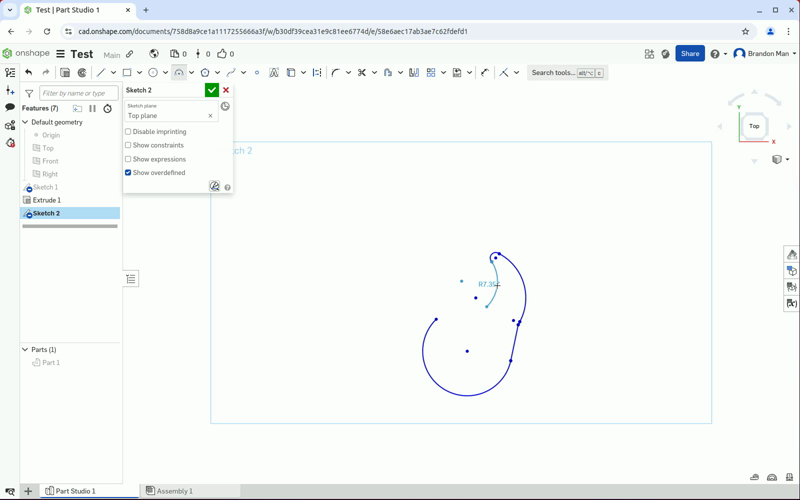
mouse_move(486, 306)
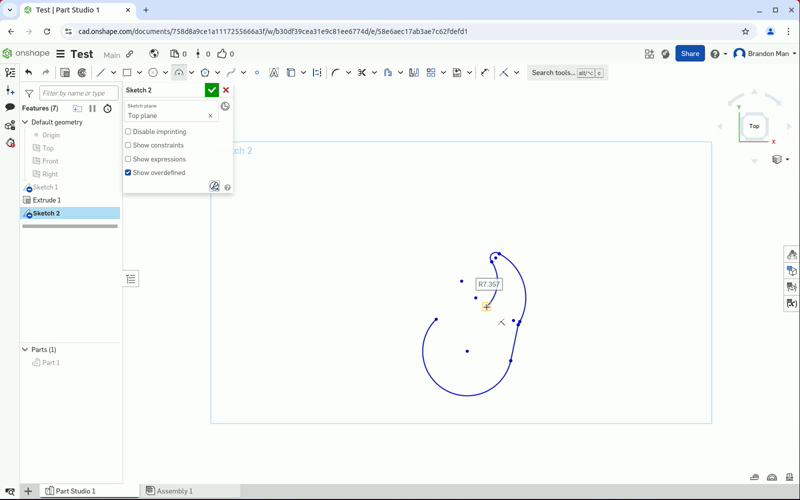
click(486, 306)
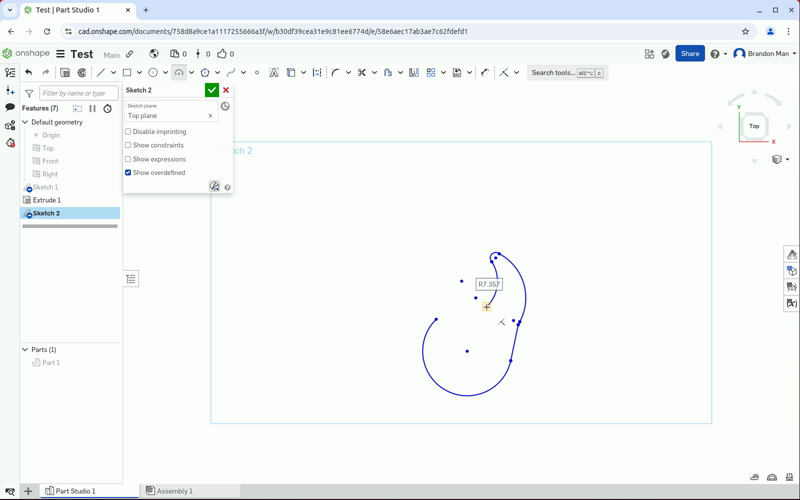
key_down(shift)
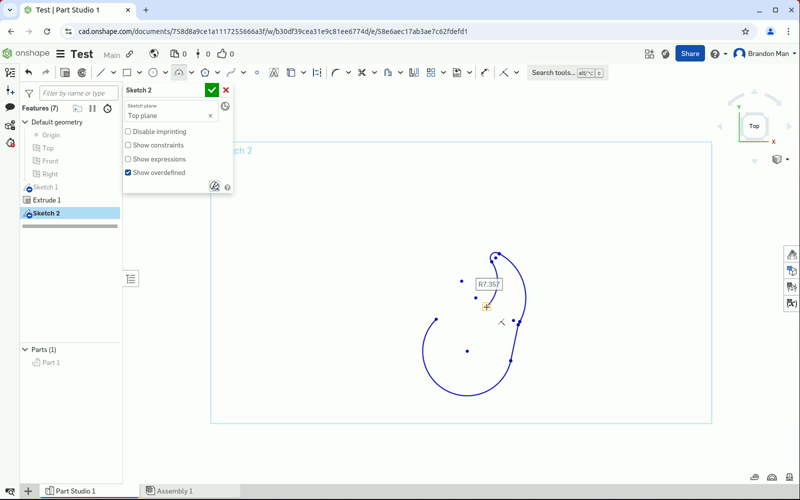
mouse_move(460, 369)
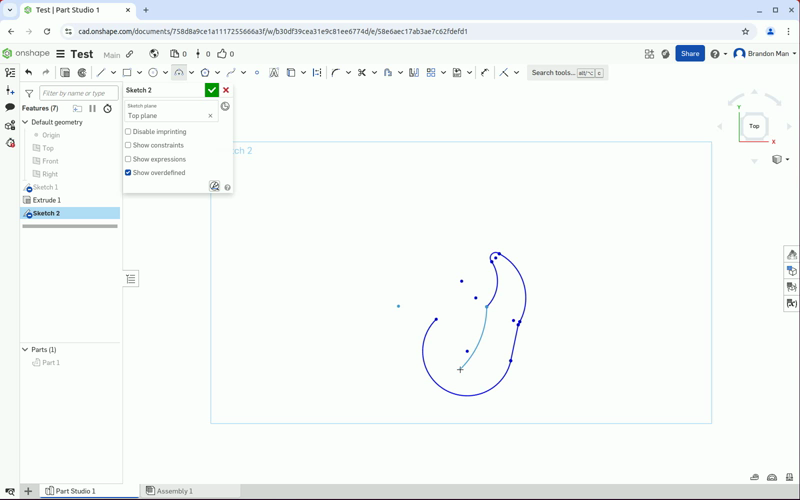
click(460, 369)
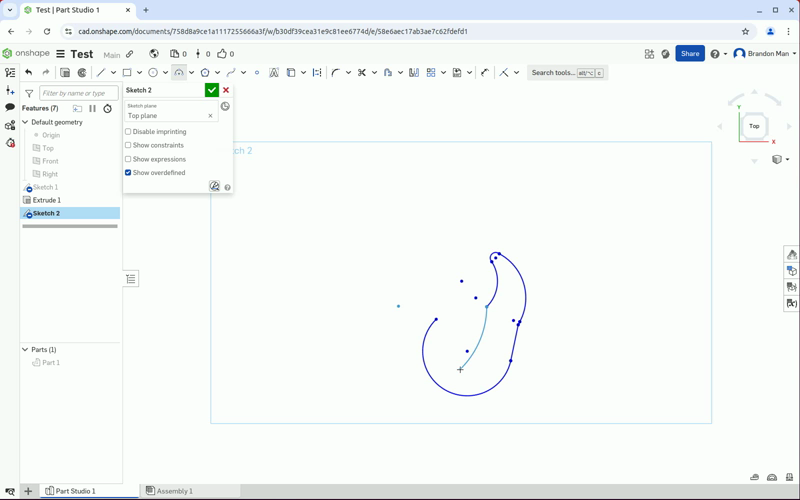
mouse_move(494, 346)
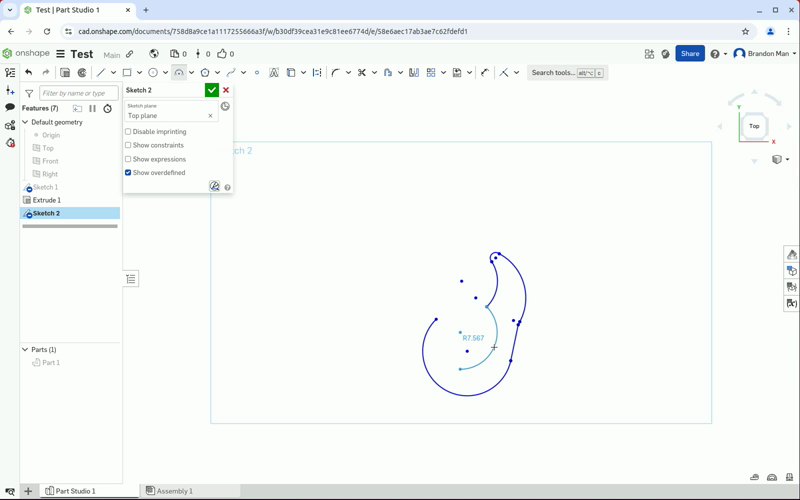
click(494, 346)
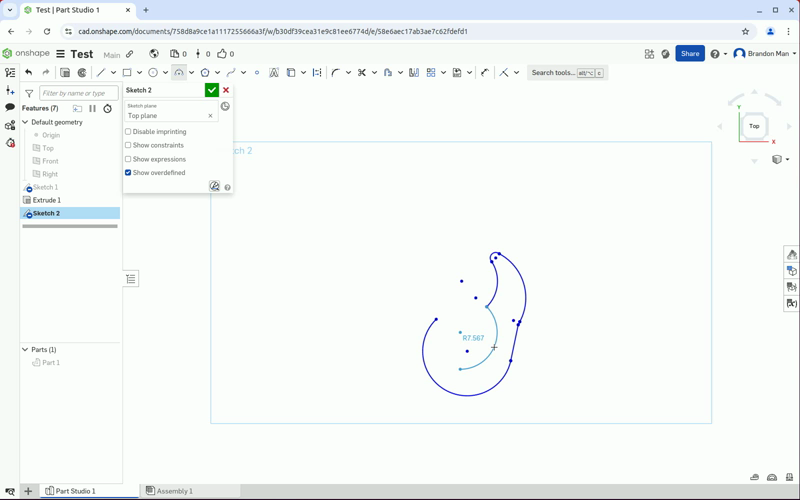
key_up(shift)
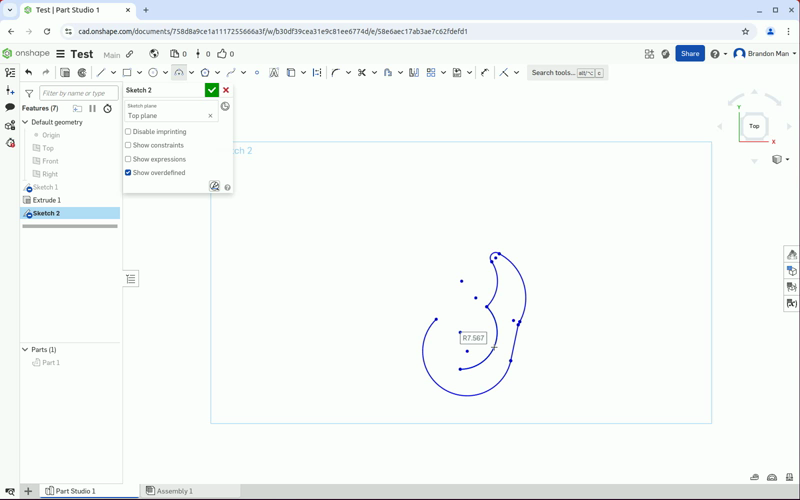
mouse_move(460, 369)
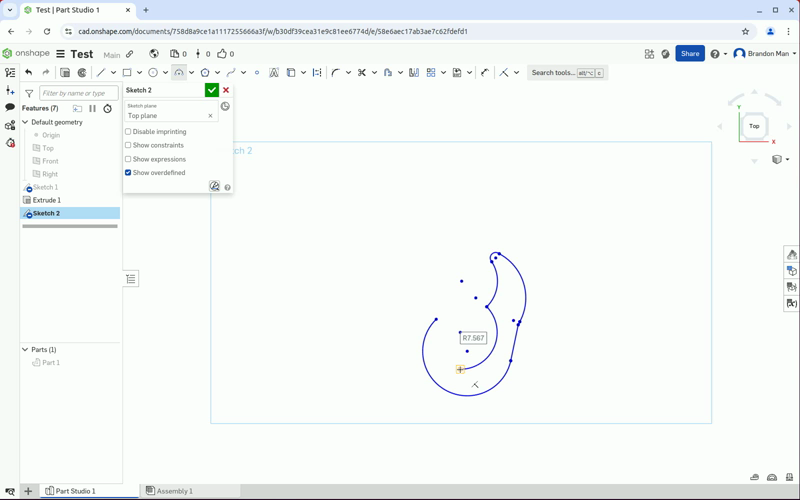
click(460, 369)
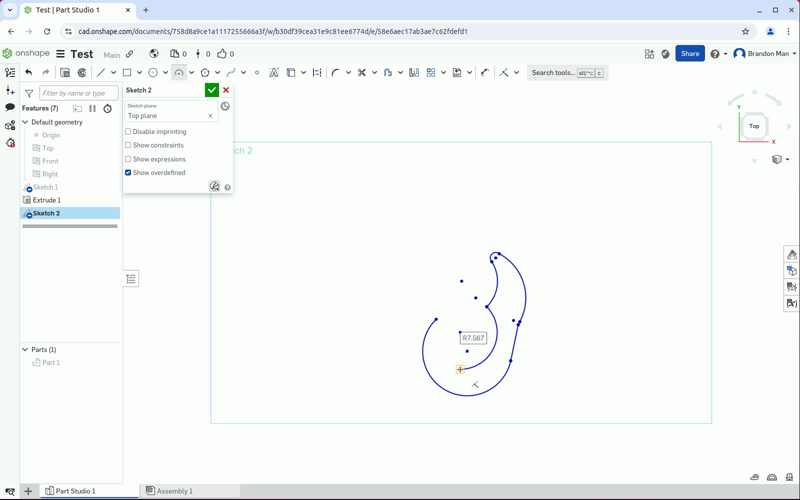
key_down(shift)
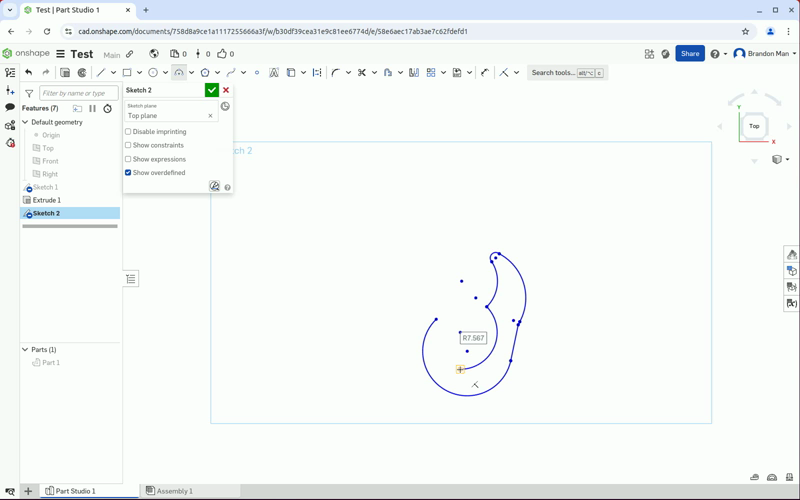
mouse_move(478, 356)
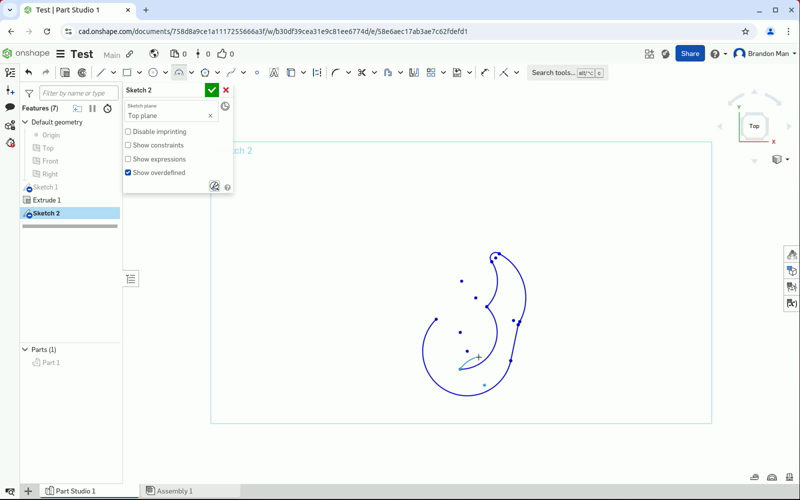
click(478, 356)
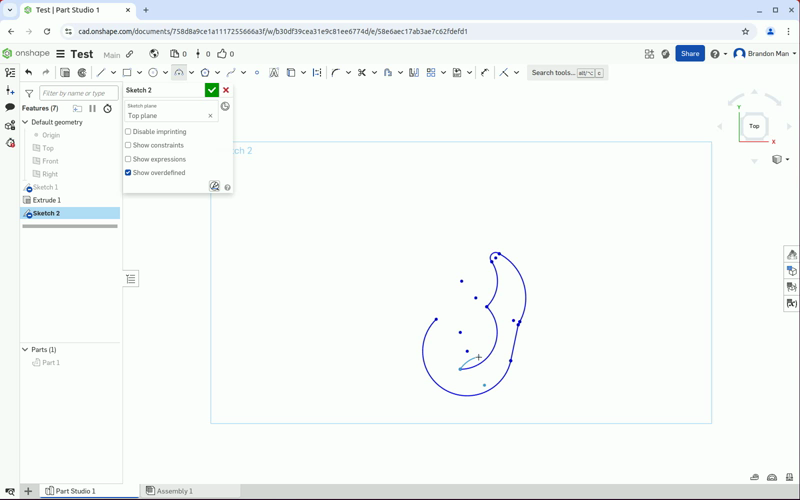
mouse_move(450, 335)
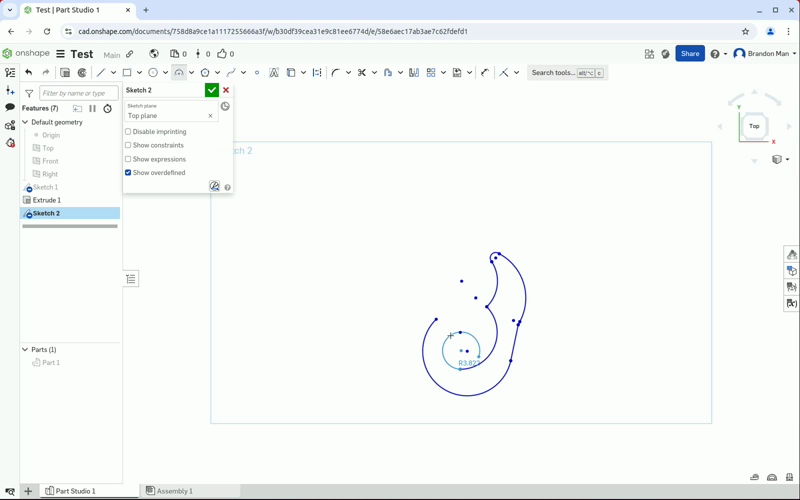
click(450, 335)
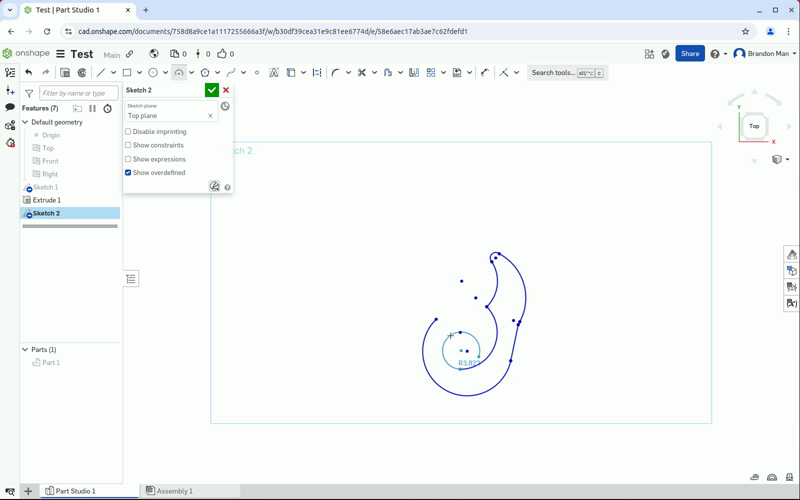
key_up(shift)
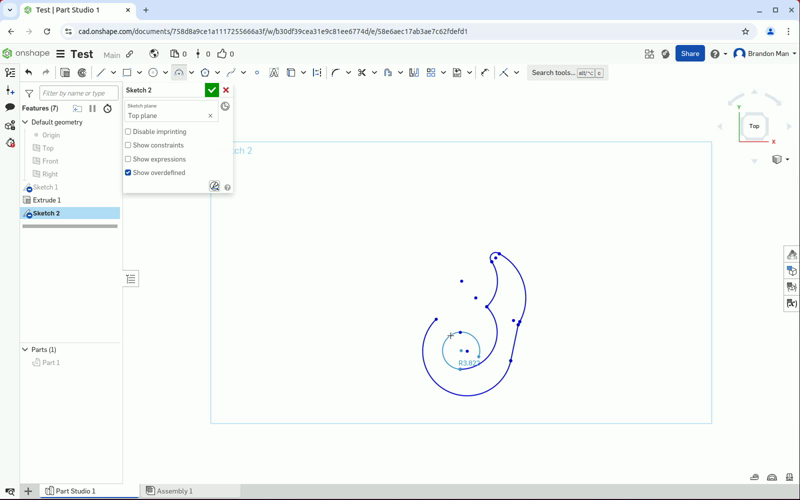
mouse_move(478, 356)
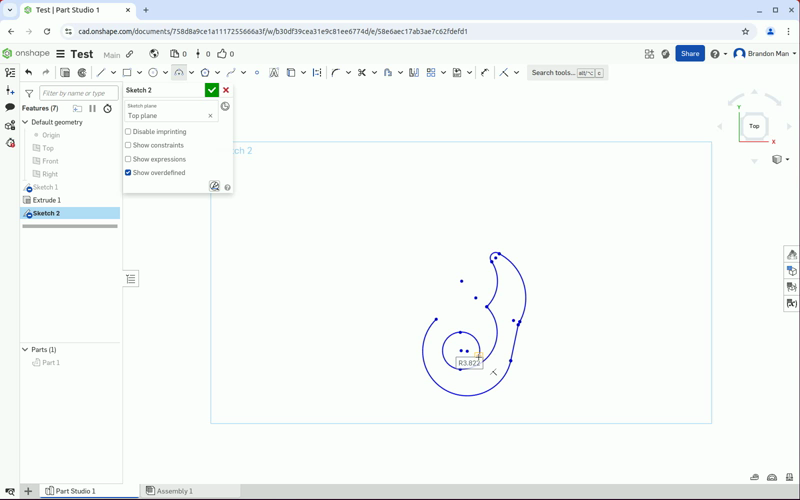
click(478, 356)
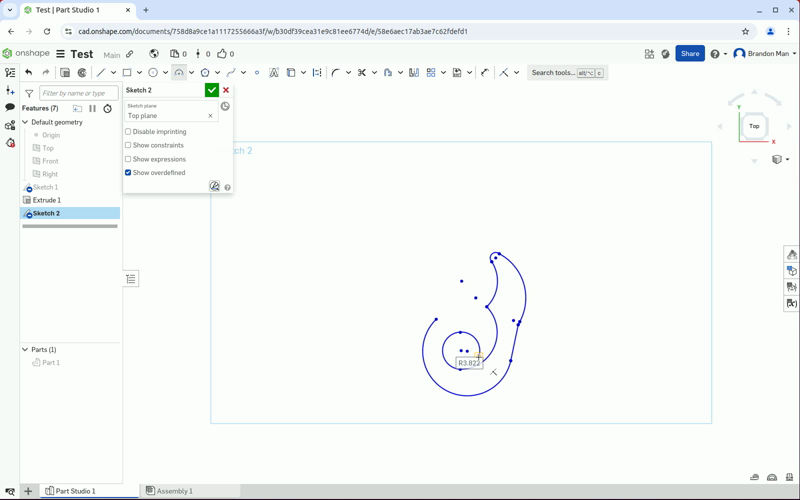
key_down(shift)
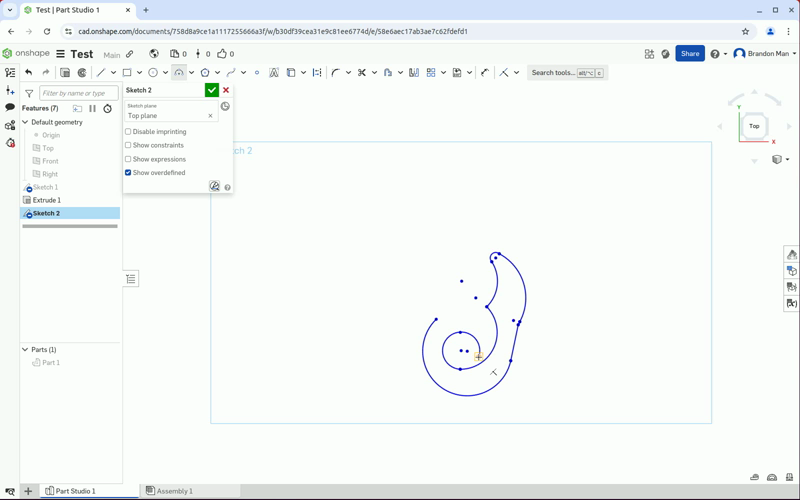
mouse_move(482, 311)
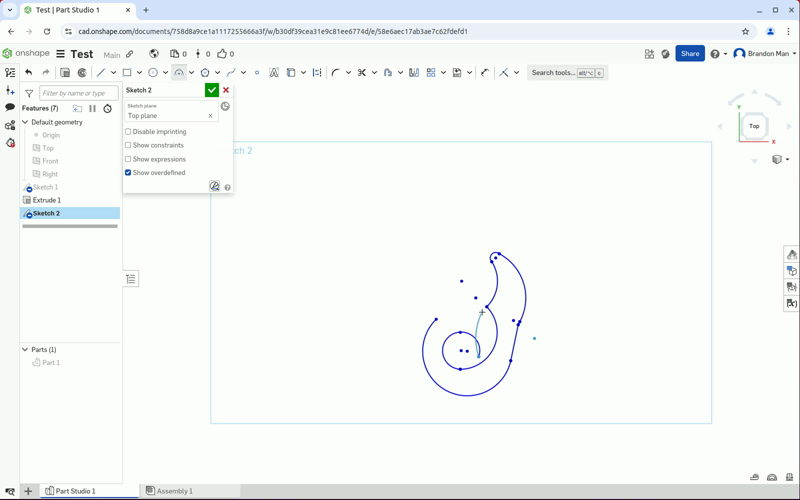
click(482, 311)
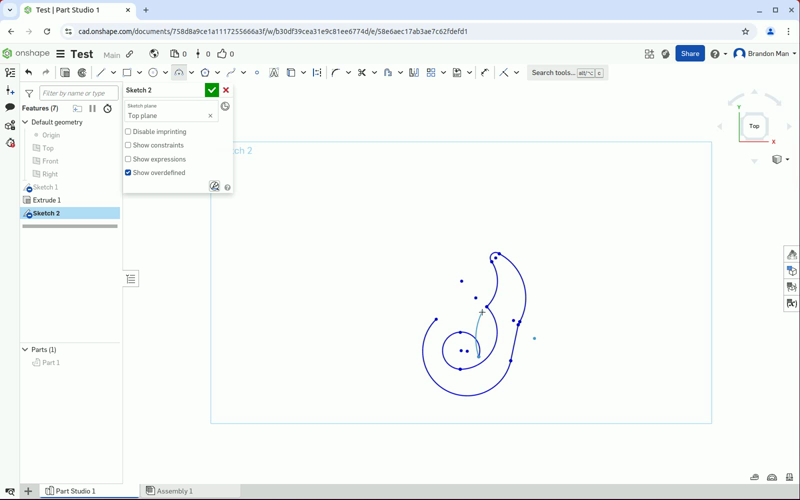
mouse_move(490, 335)
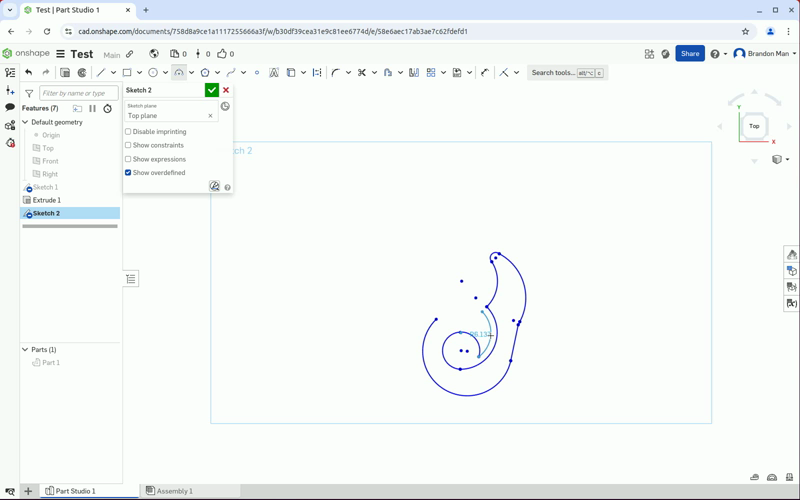
click(490, 335)
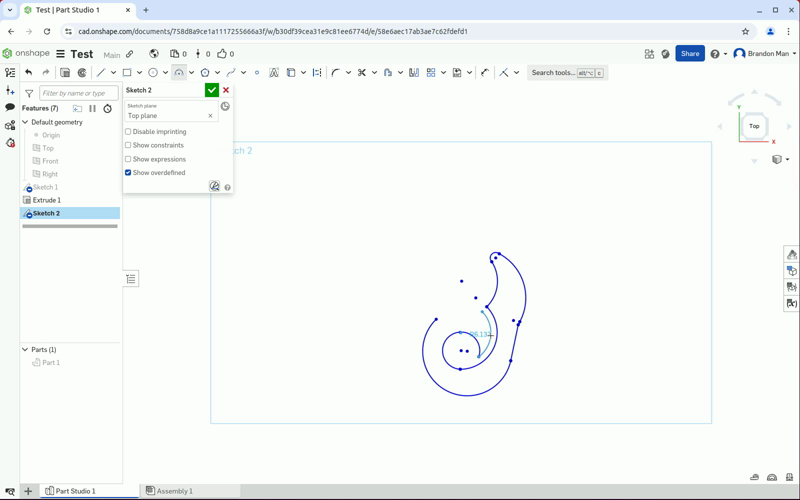
key_up(shift)
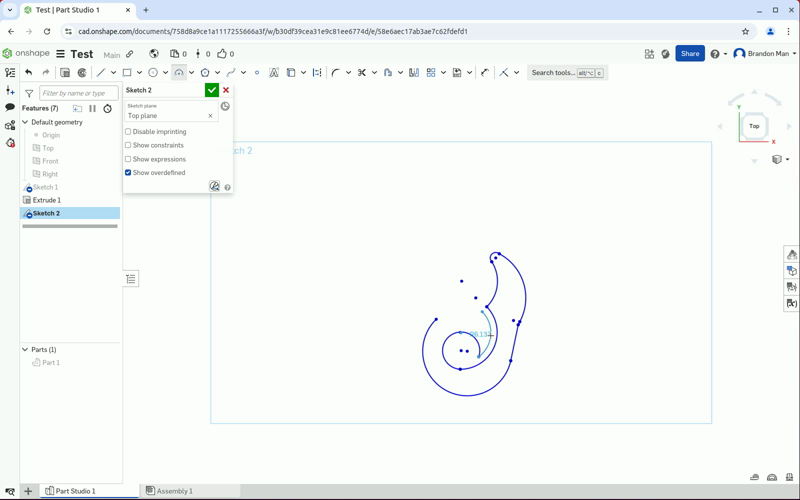
mouse_move(482, 311)
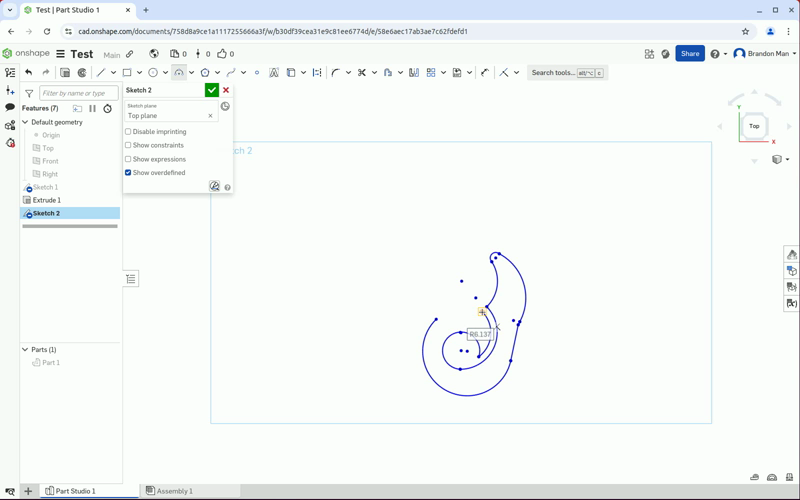
click(482, 311)
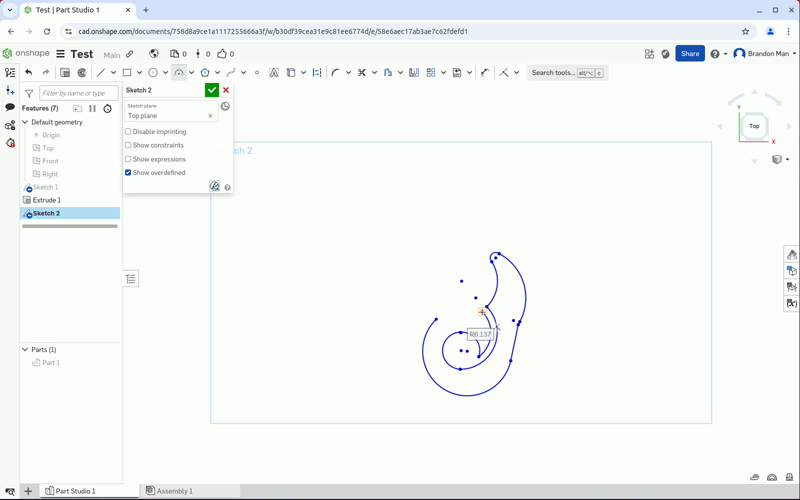
key_down(shift)
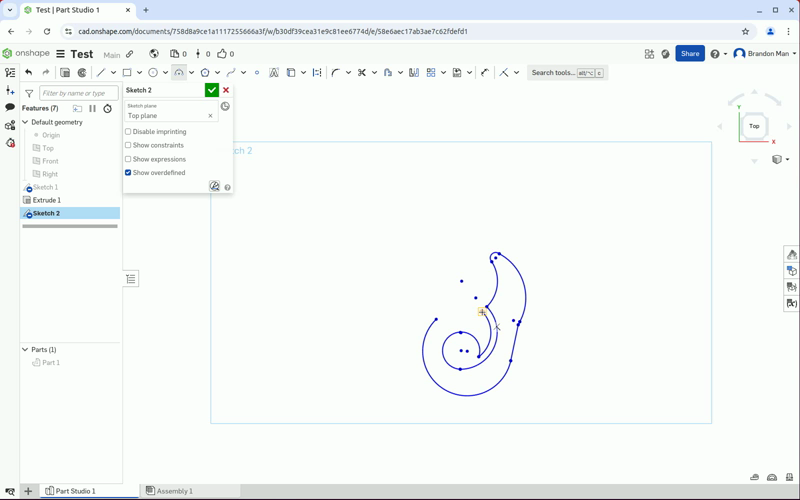
mouse_move(448, 316)
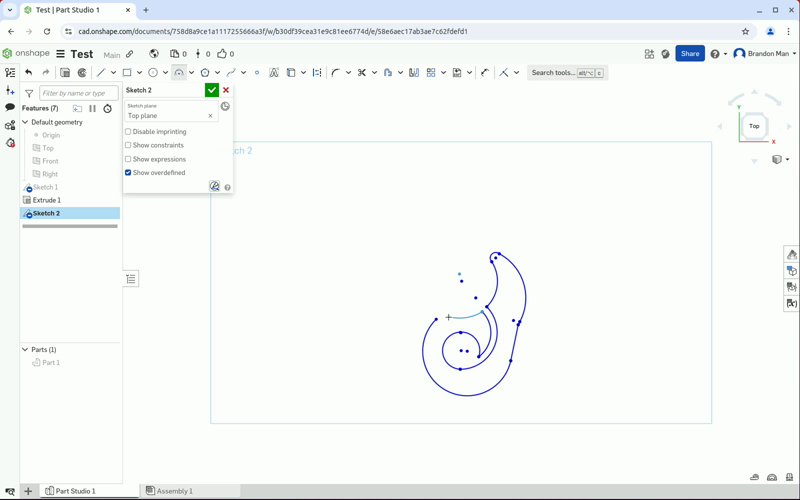
click(448, 316)
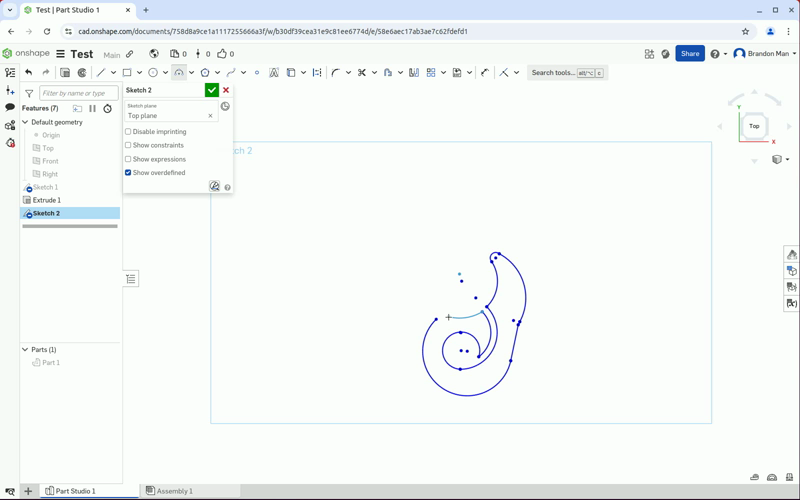
mouse_move(465, 318)
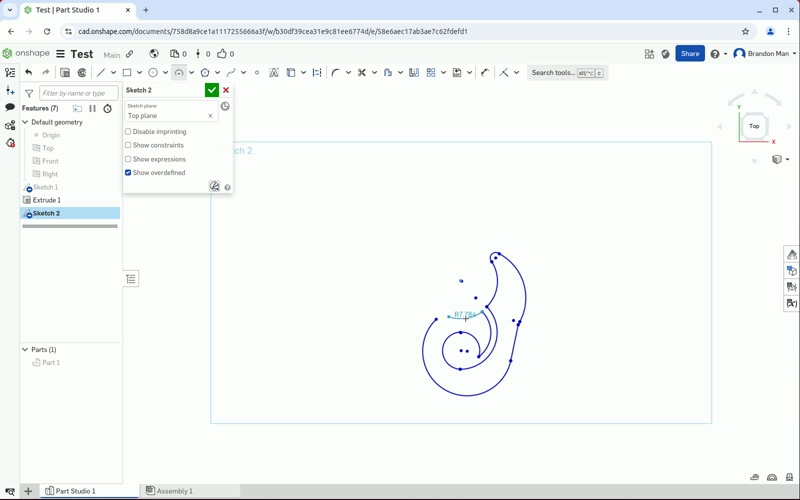
click(465, 318)
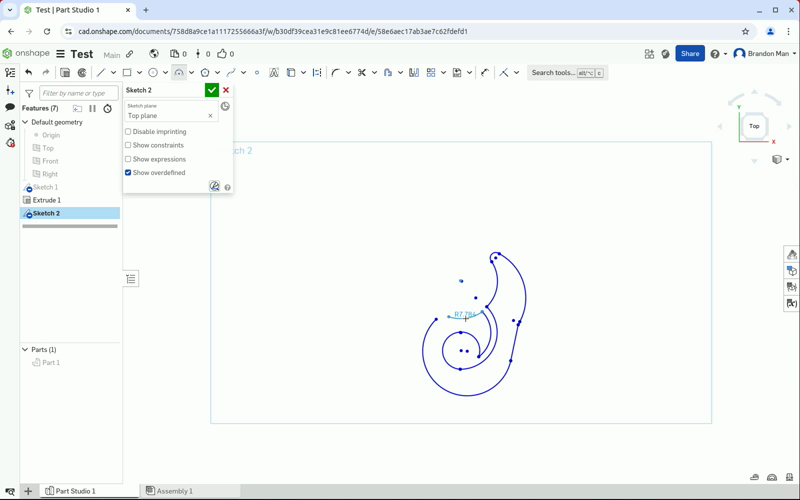
key_up(shift)
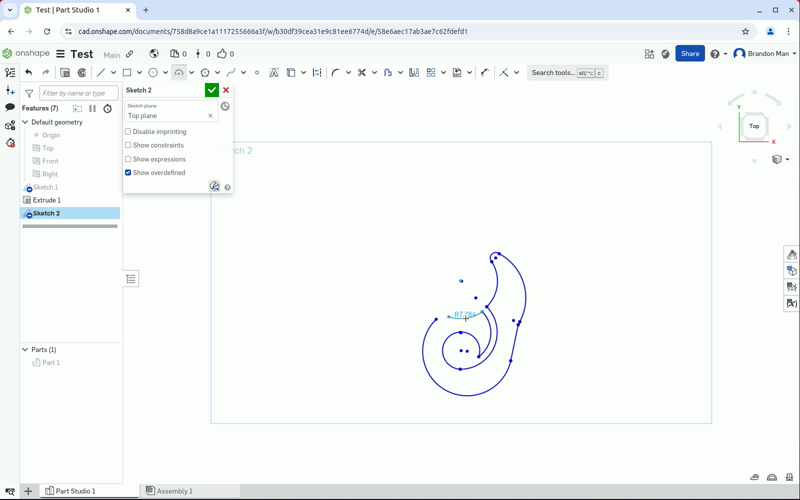
mouse_move(448, 316)
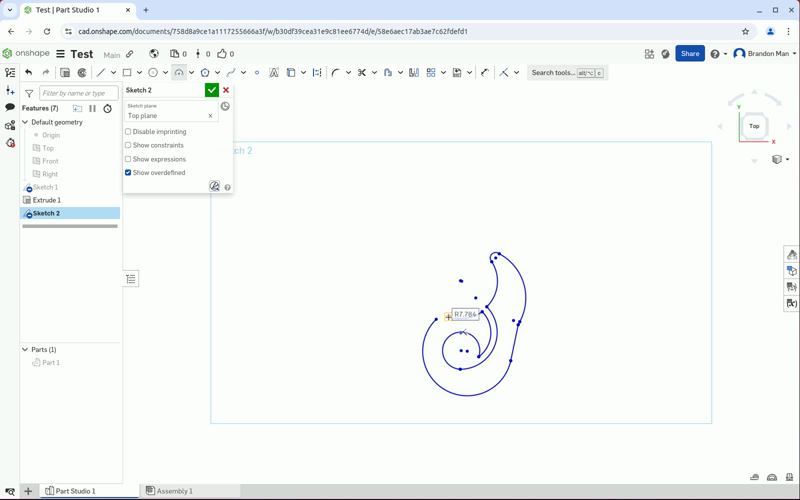
click(448, 316)
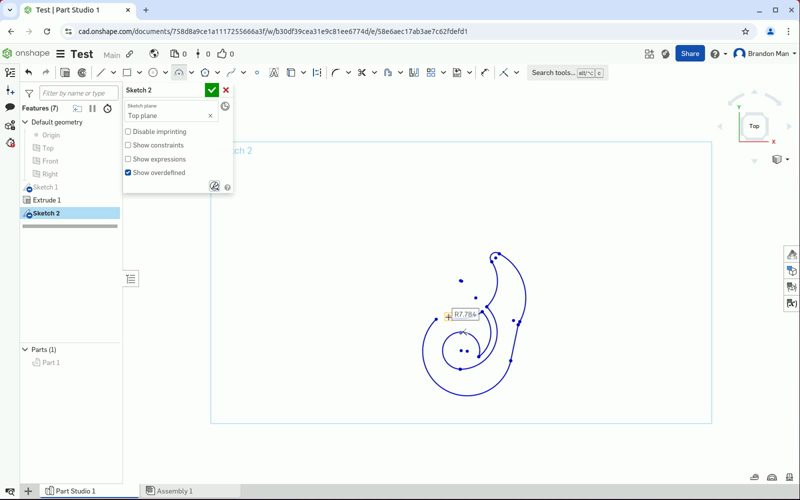
mouse_move(436, 319)
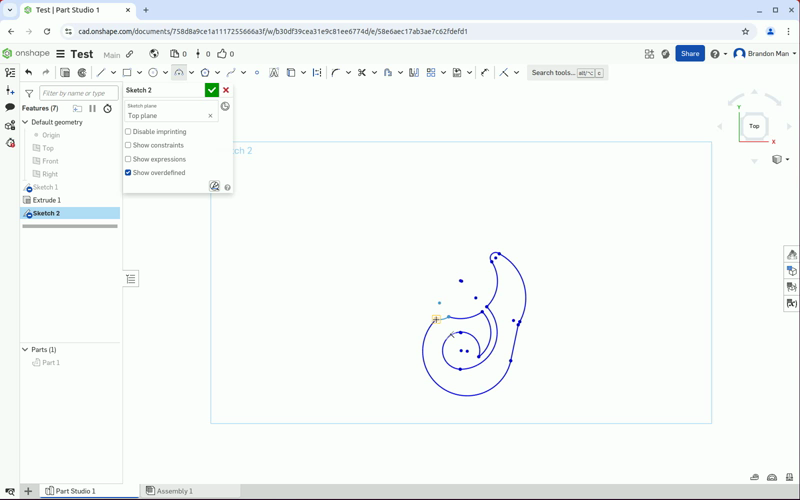
click(436, 319)
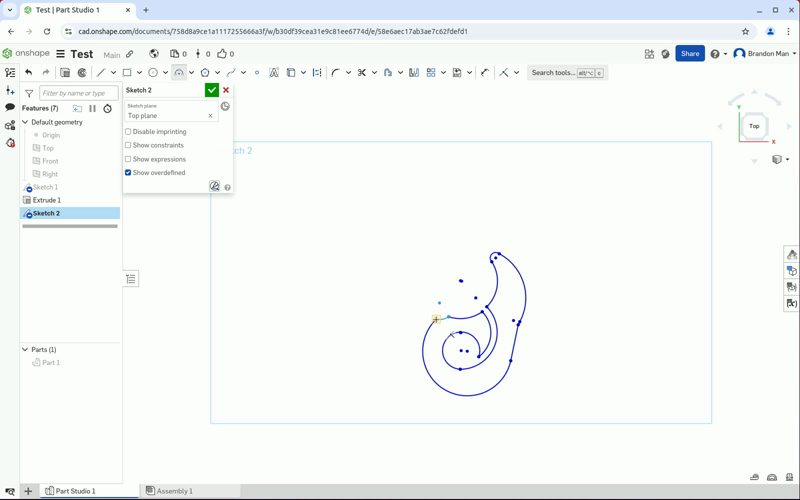
key_down(shift)
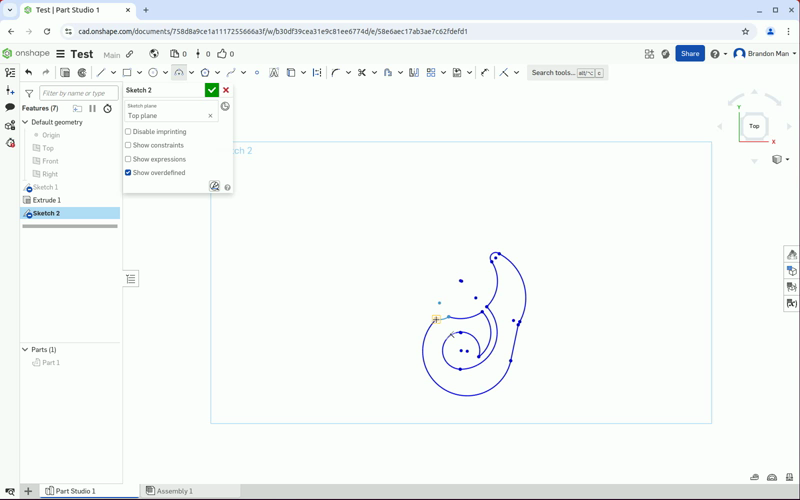
mouse_move(441, 315)
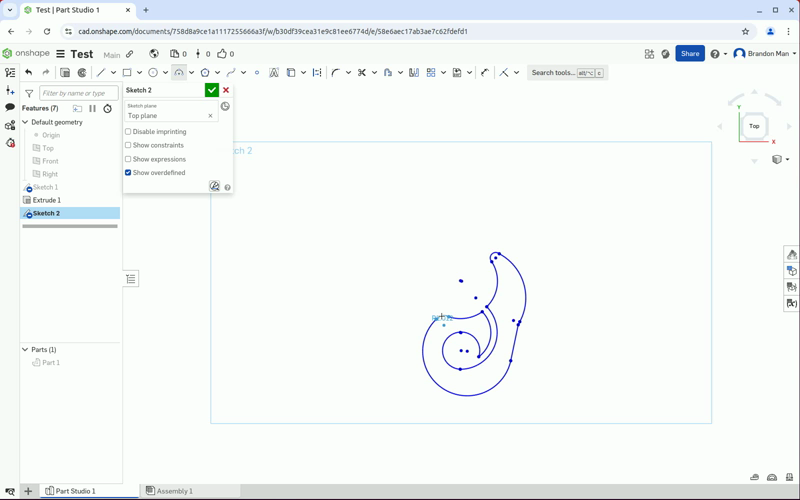
click(441, 315)
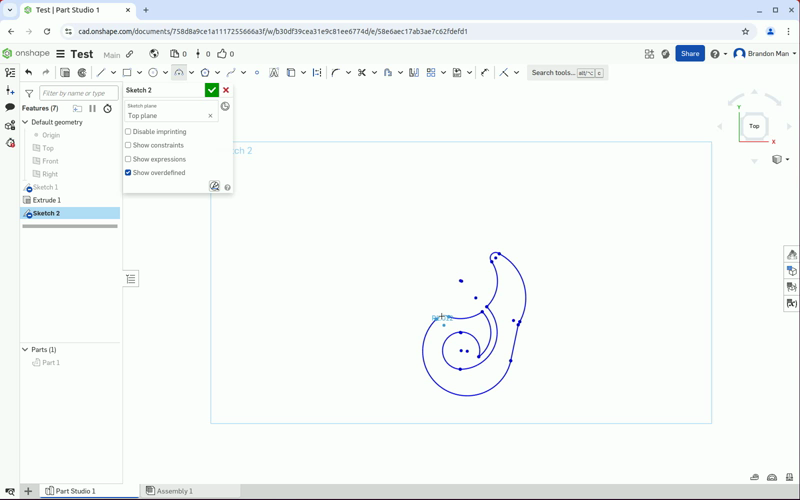
key_up(shift)
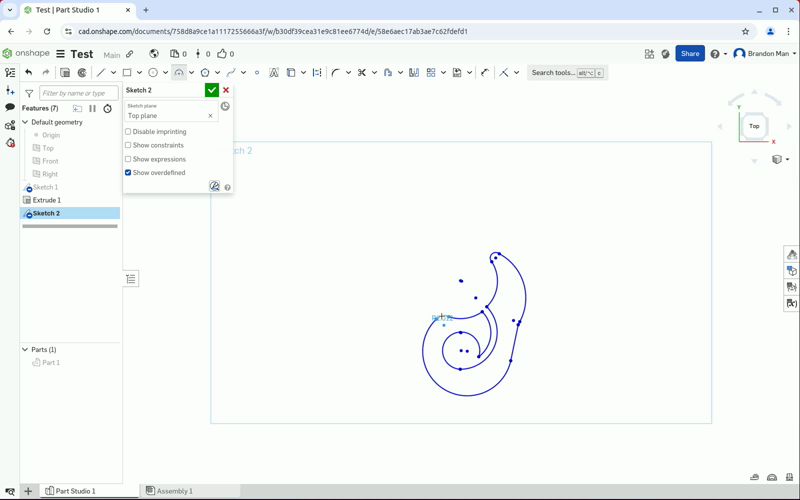
key(esc)
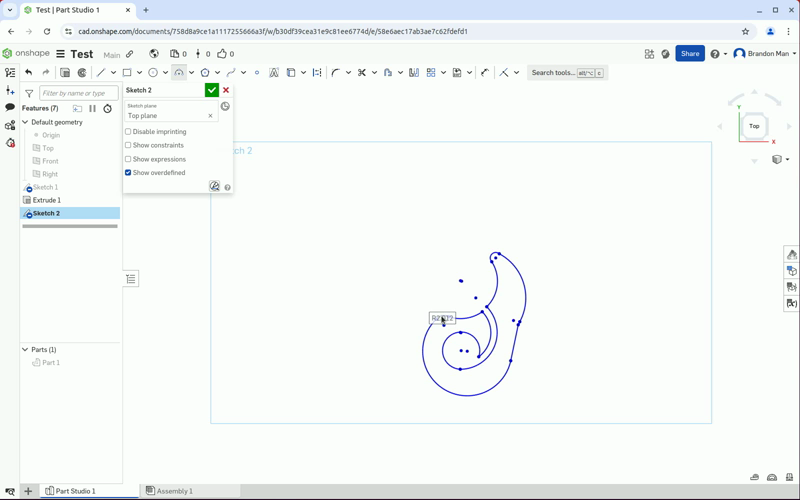
mouse_move(509, 268)
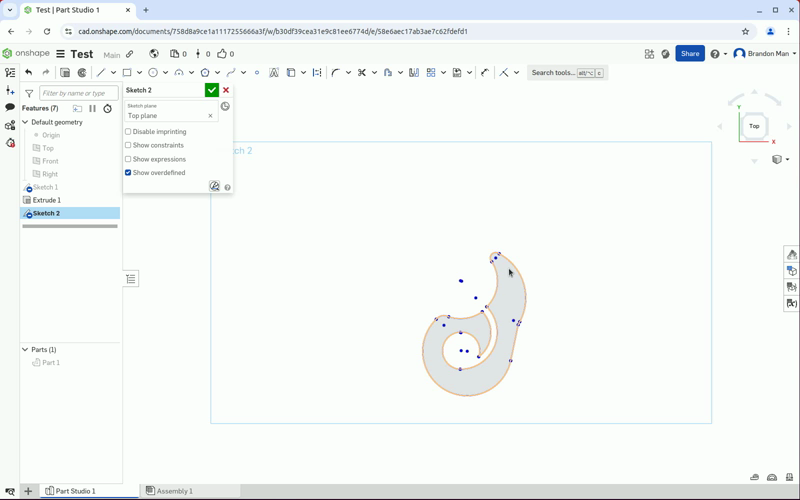
click(509, 268)
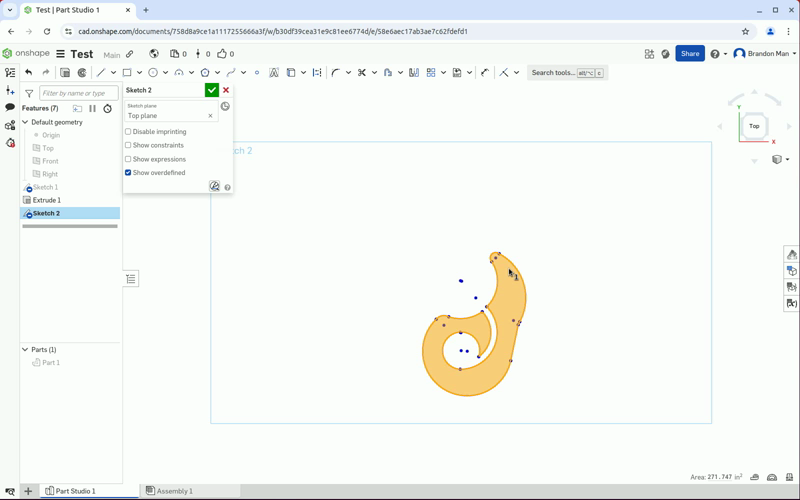
mouse_move(73, 352)
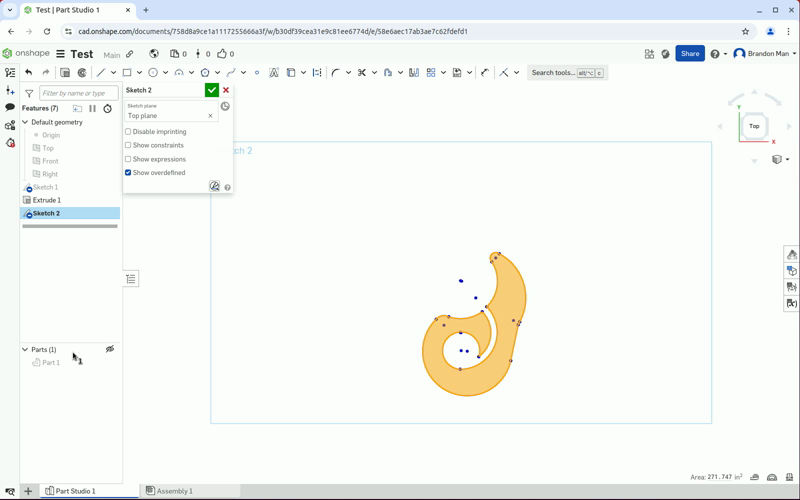
key(shift+y)
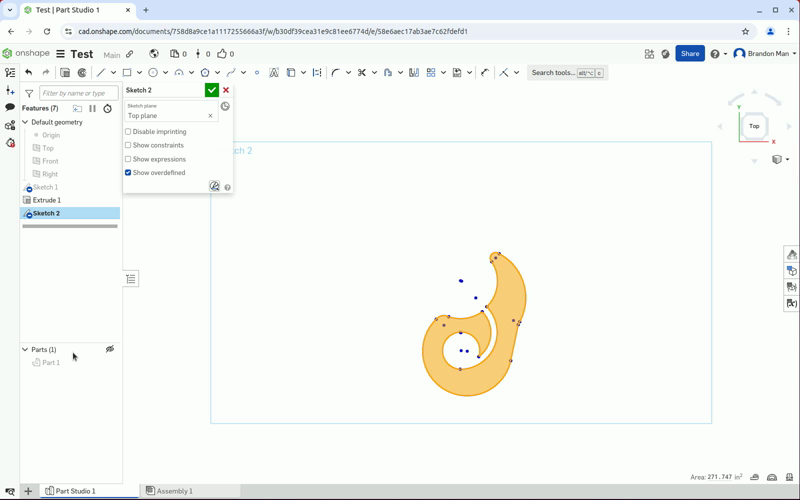
key(shift+e)
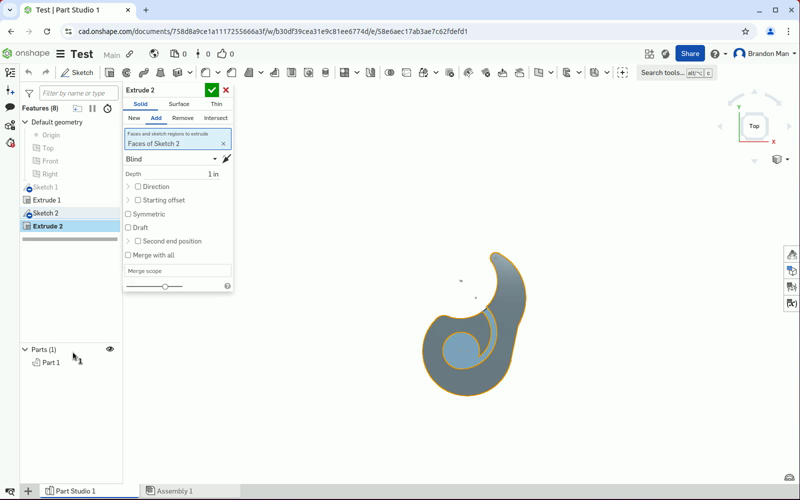
mouse_move(143, 106)
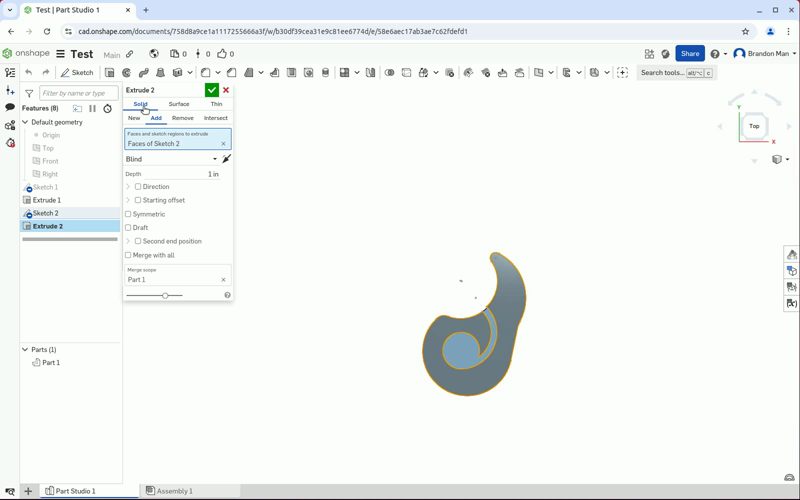
click(143, 106)
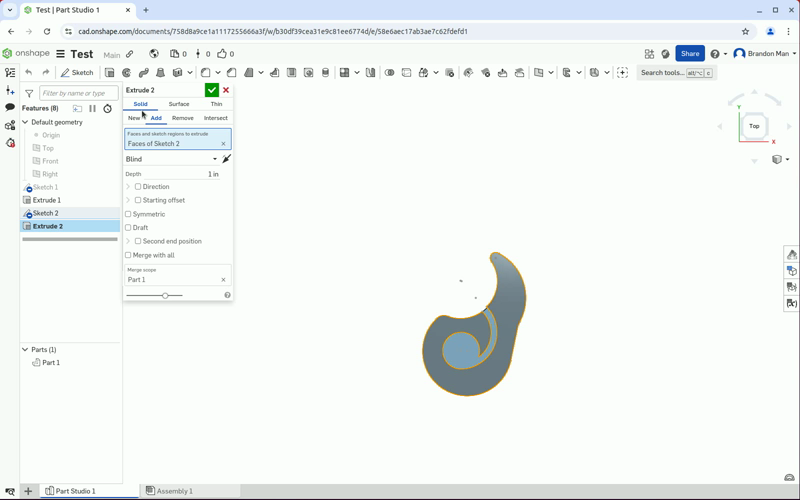
mouse_move(137, 120)
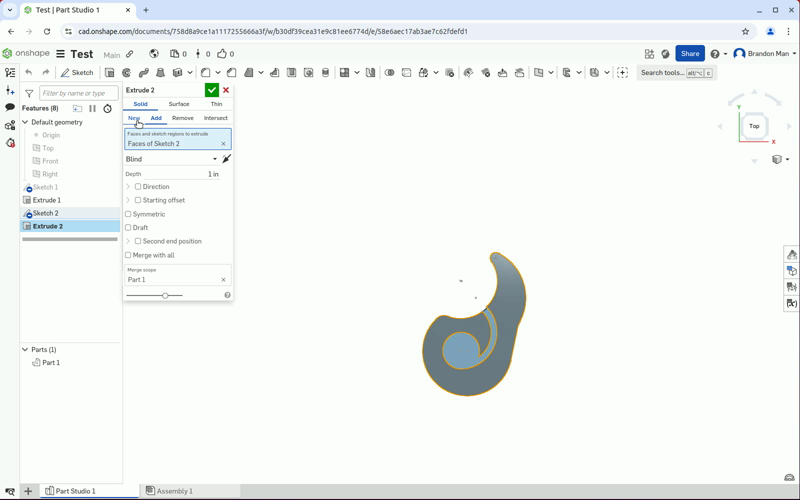
click(137, 120)
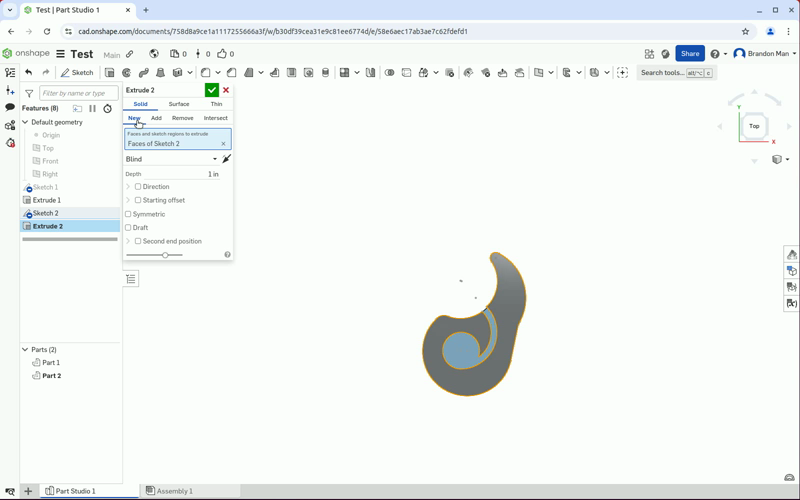
key(tab, 4)
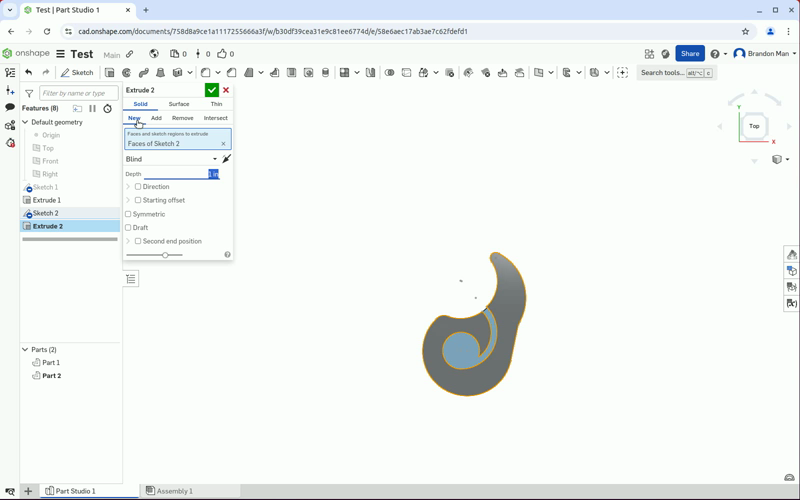
text(3.851)
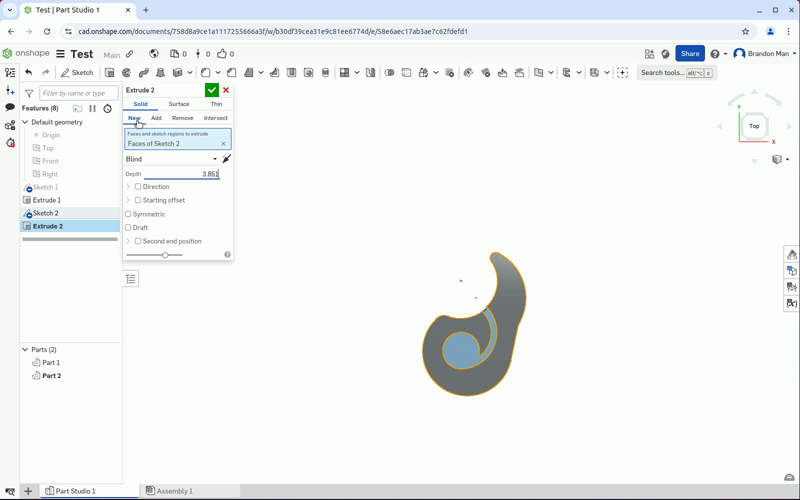
key(enter)
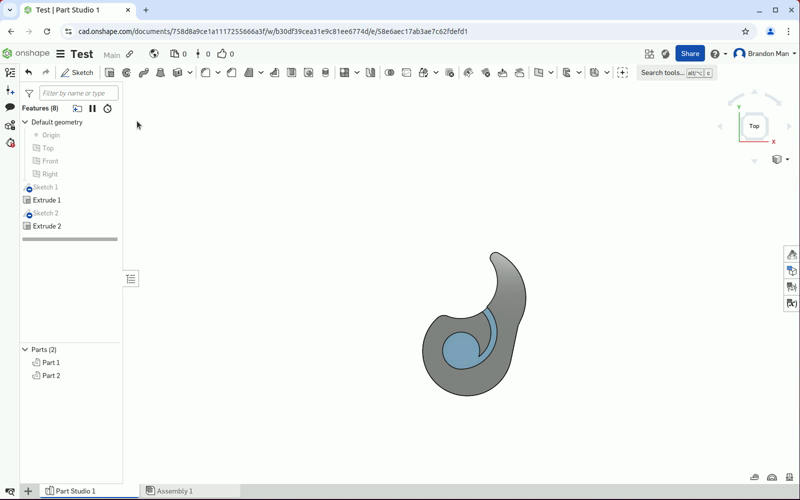
key(shift+h)
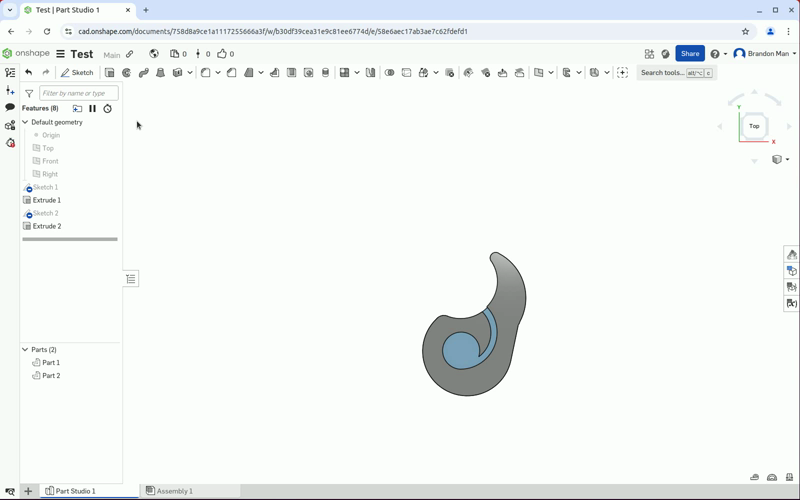
key(shift+h)
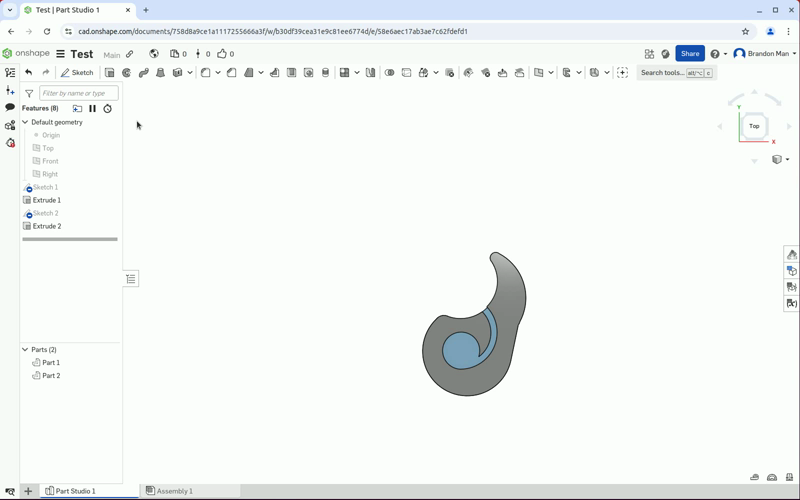
mouse_move(73, 189)
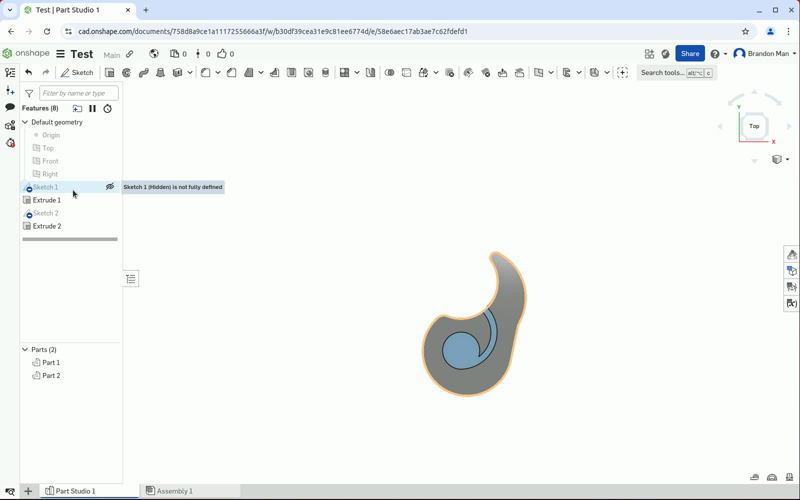
click(73, 189)
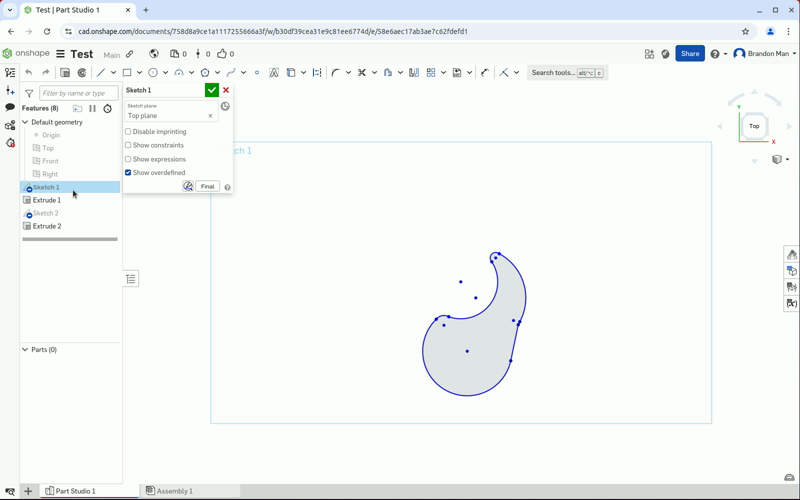
mouse_move(229, 92)
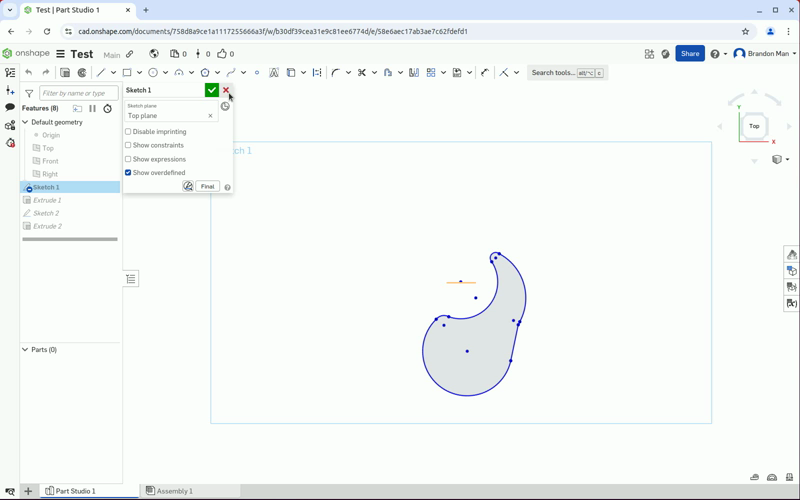
click(229, 92)
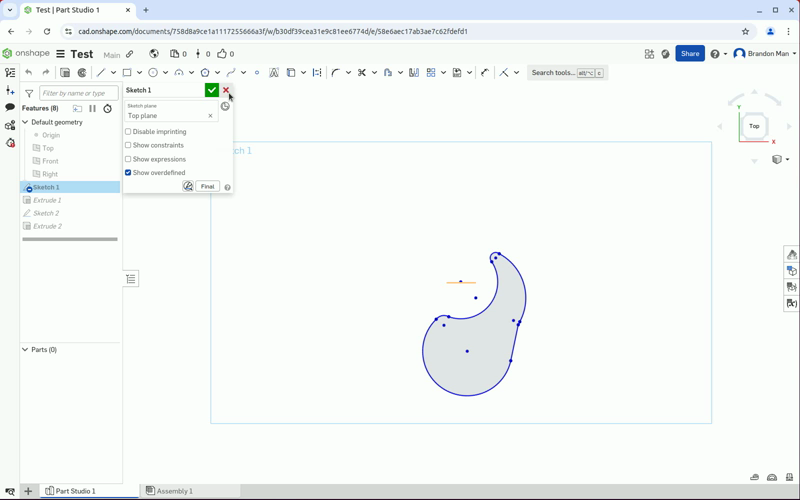
key(shift+s)
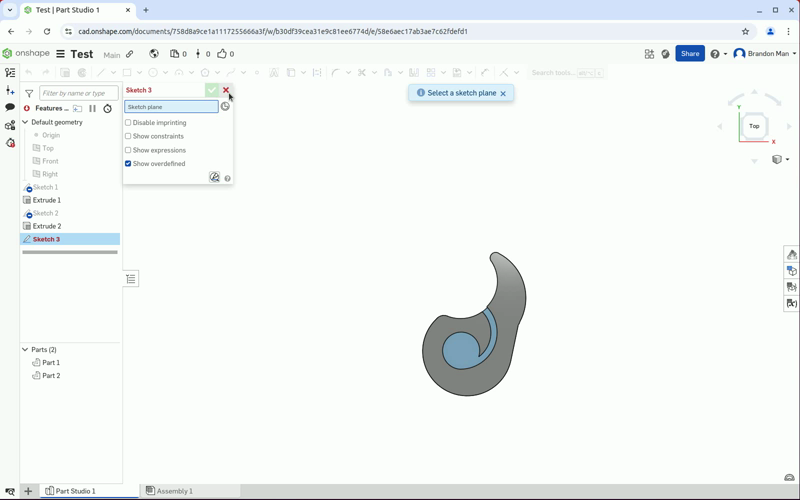
mouse_move(73, 150)
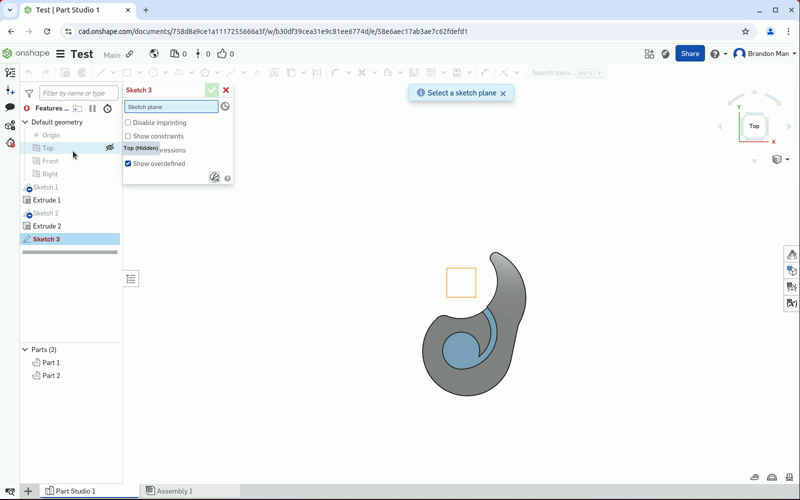
click(73, 150)
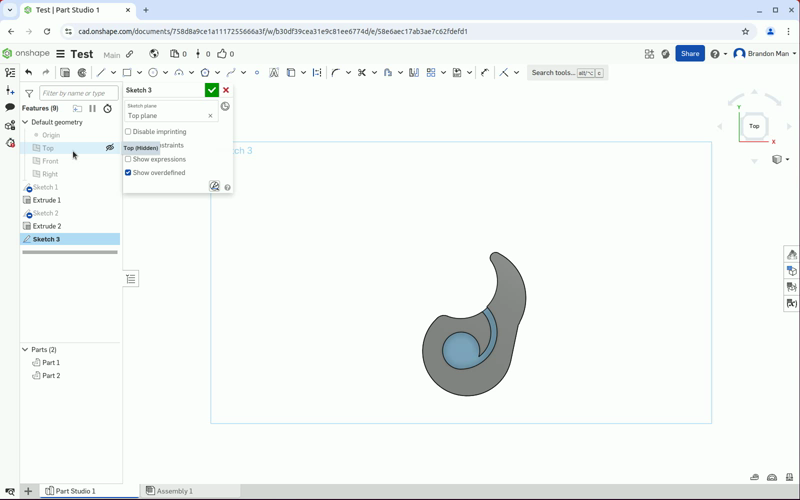
mouse_move(73, 352)
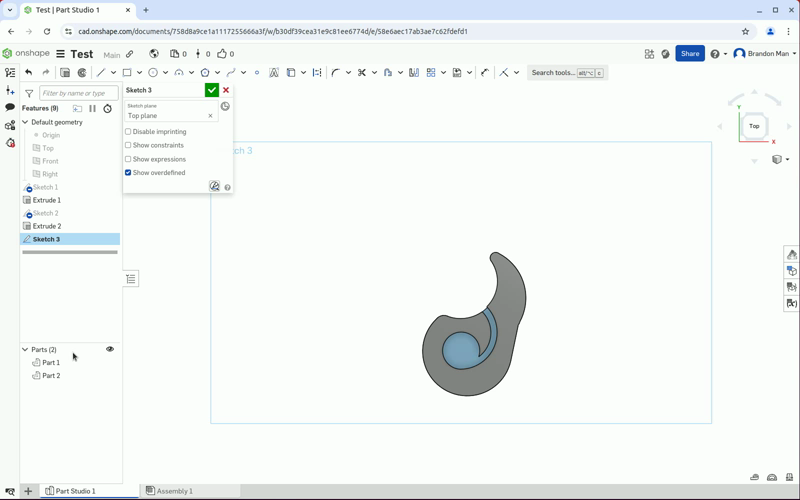
key(y)
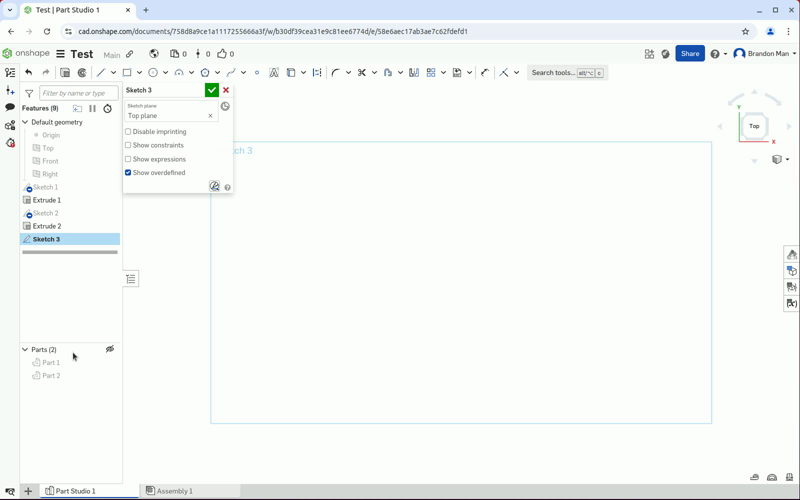
key(c)
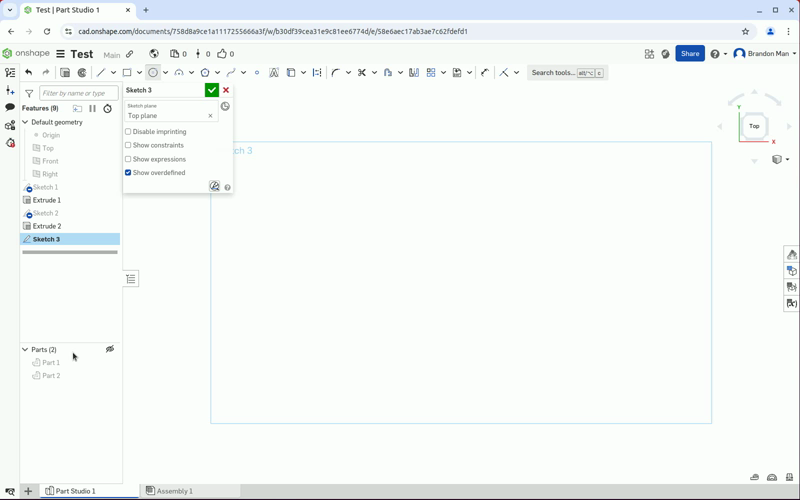
key_down(shift)
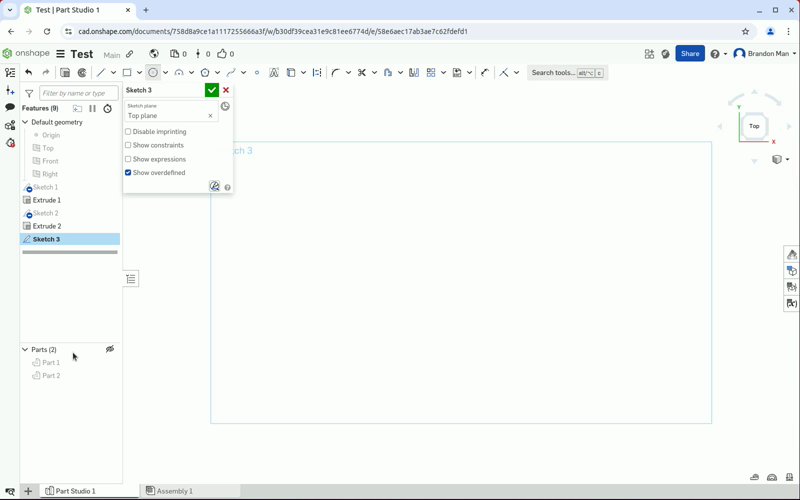
mouse_move(460, 351)
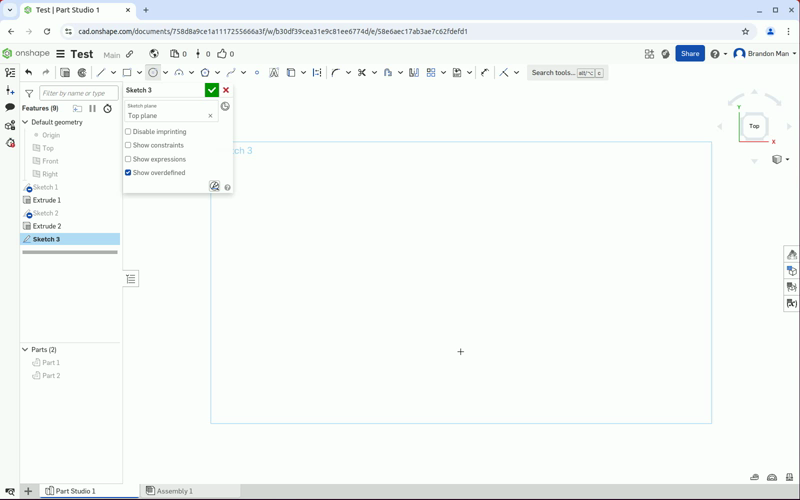
click(460, 351)
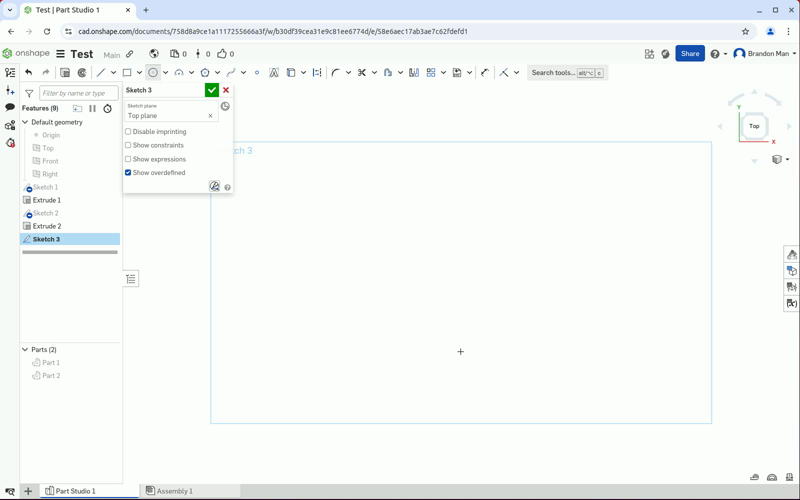
key_up(shift)
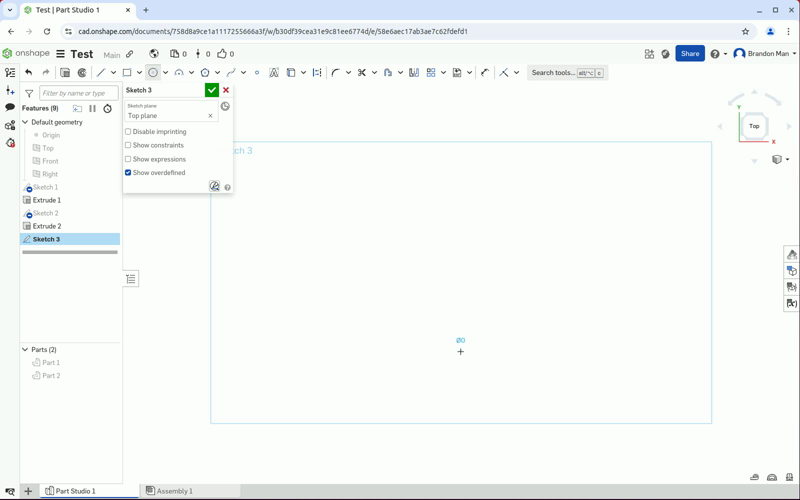
mouse_move(472, 351)
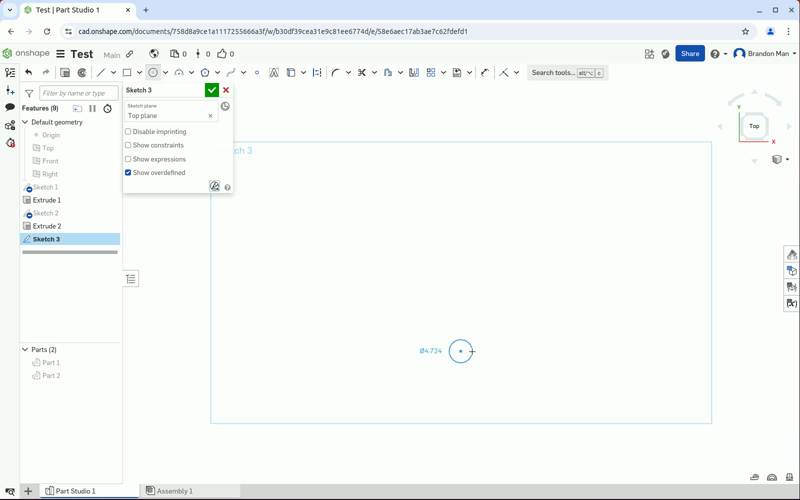
click(472, 351)
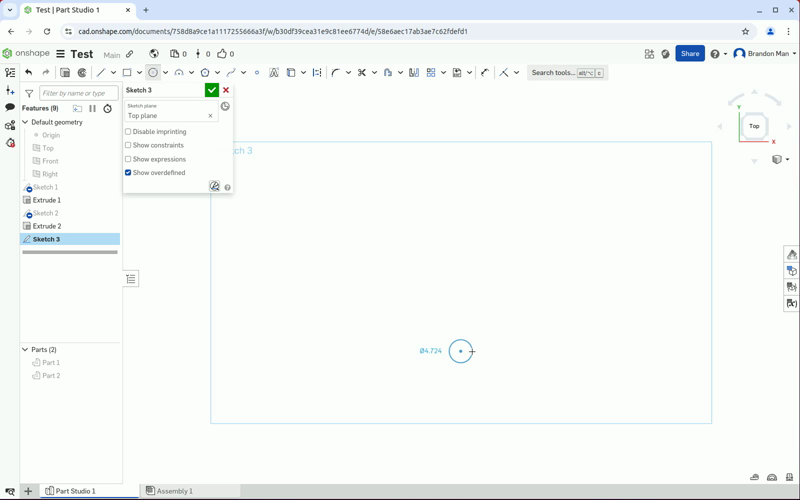
key(esc)
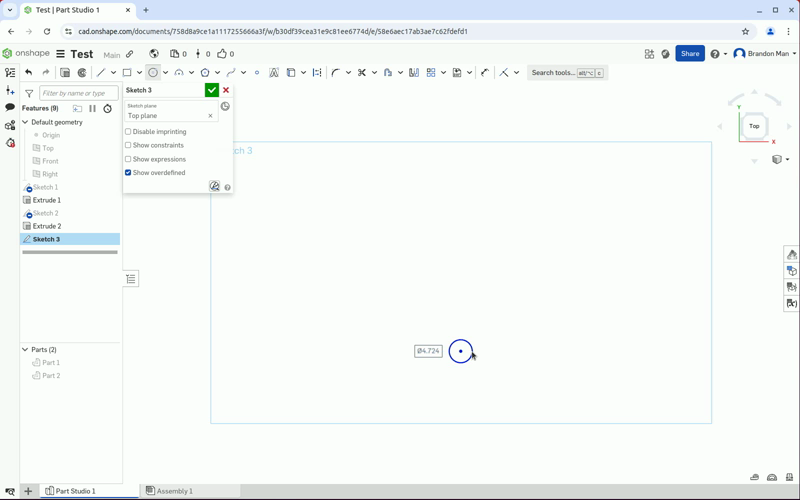
mouse_move(456, 347)
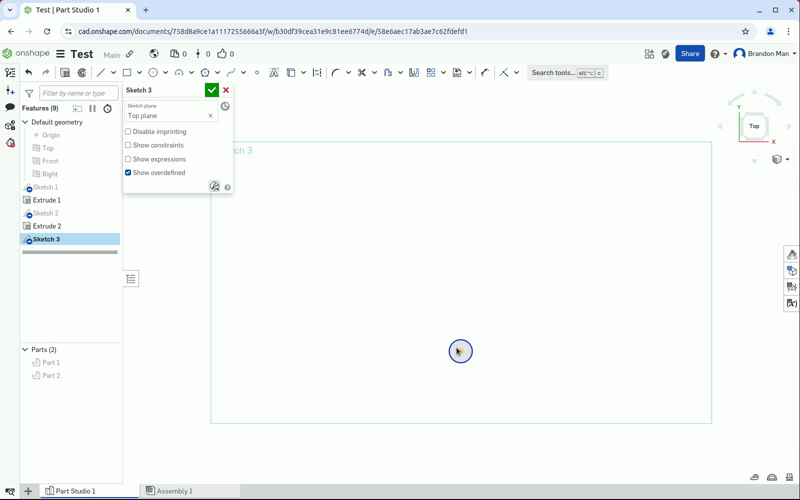
scroll(6)
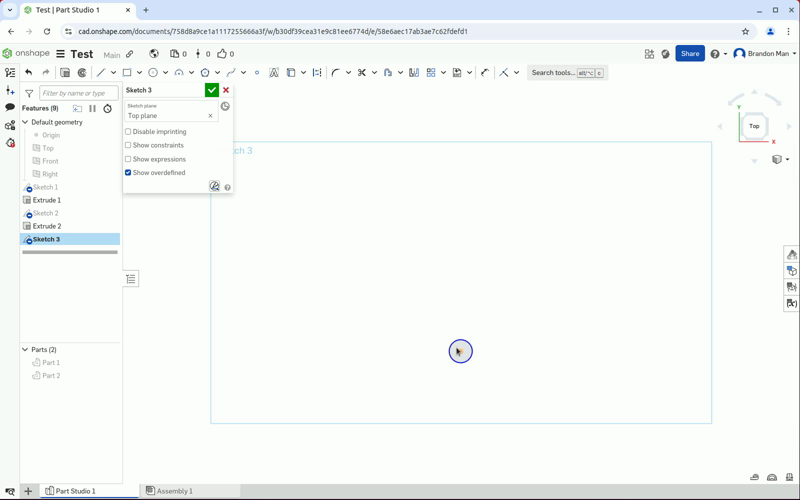
scroll(6)
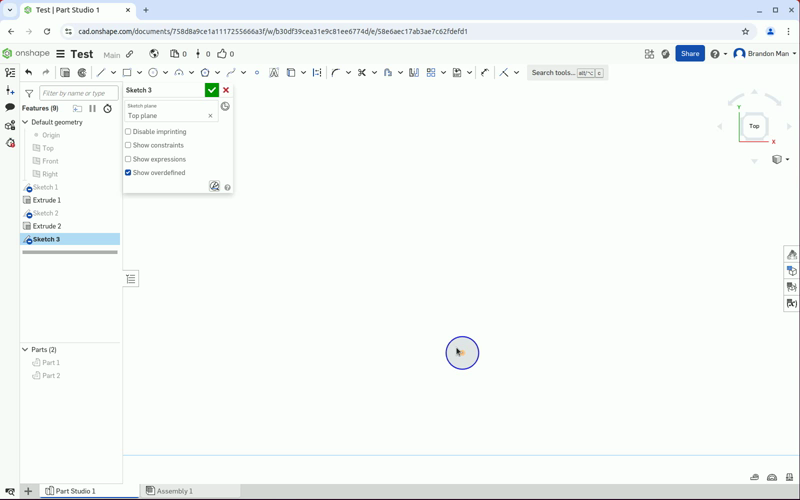
scroll(6)
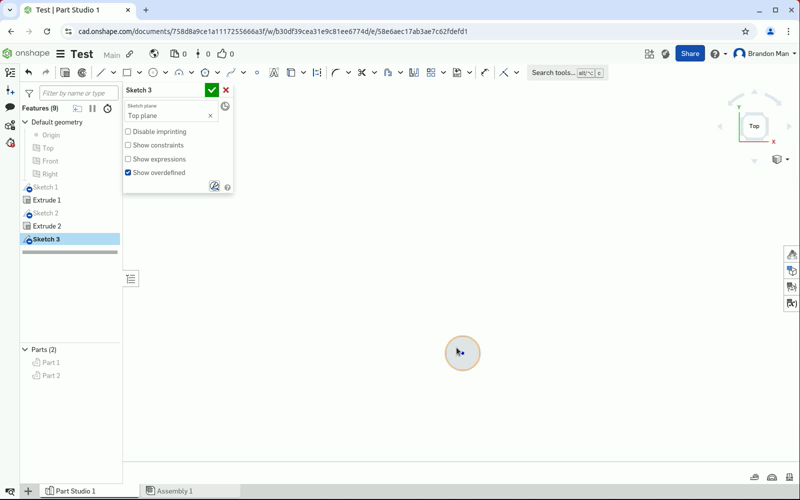
scroll(6)
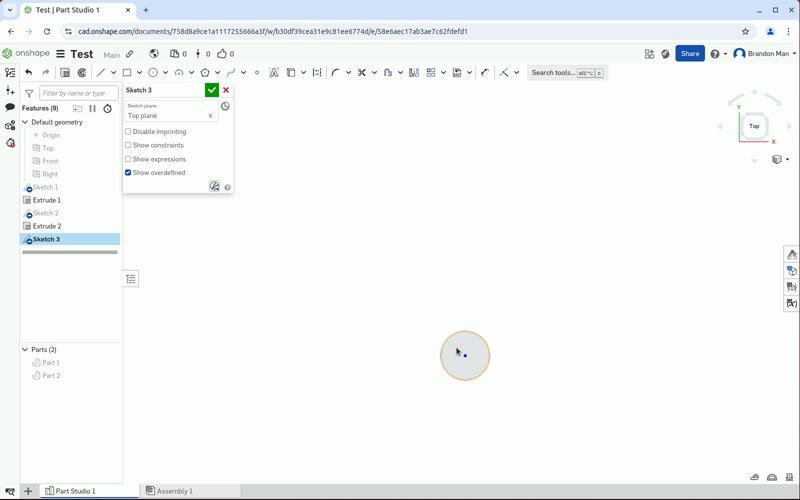
scroll(6)
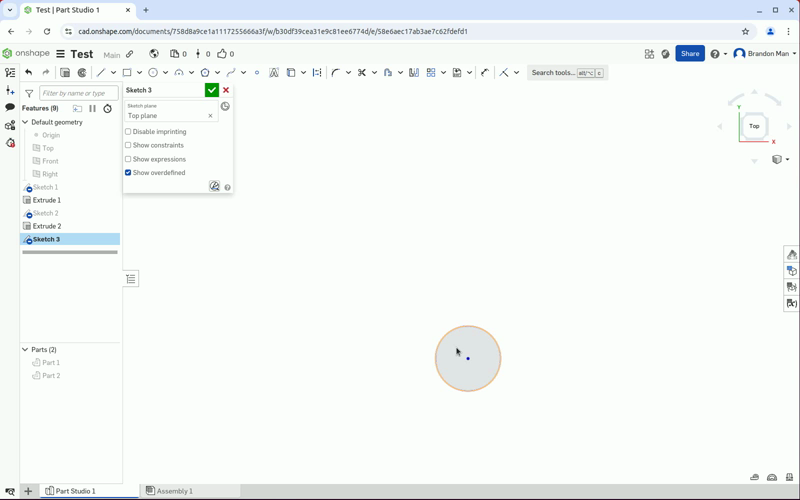
scroll(6)
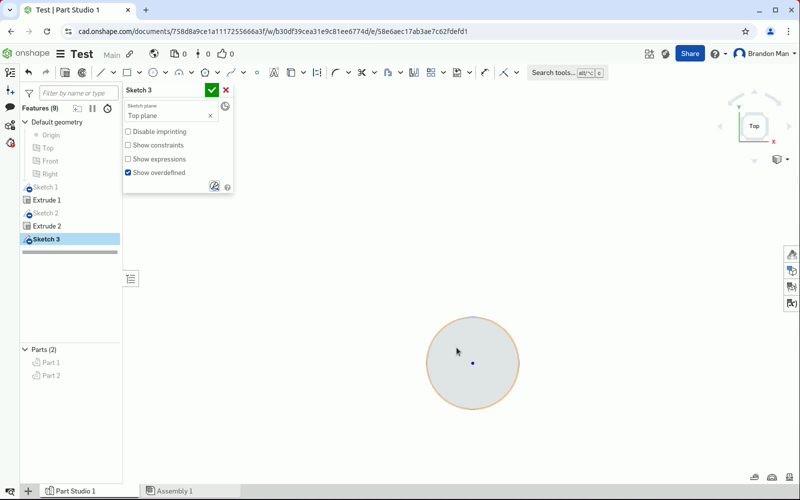
scroll(6)
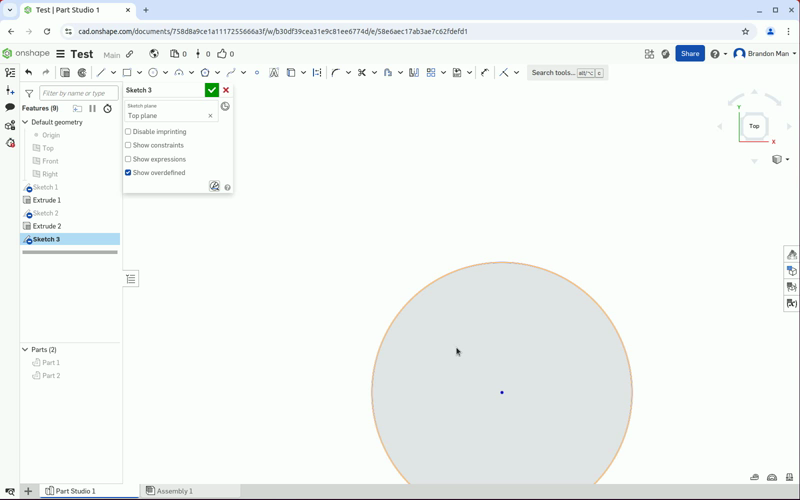
click(456, 347)
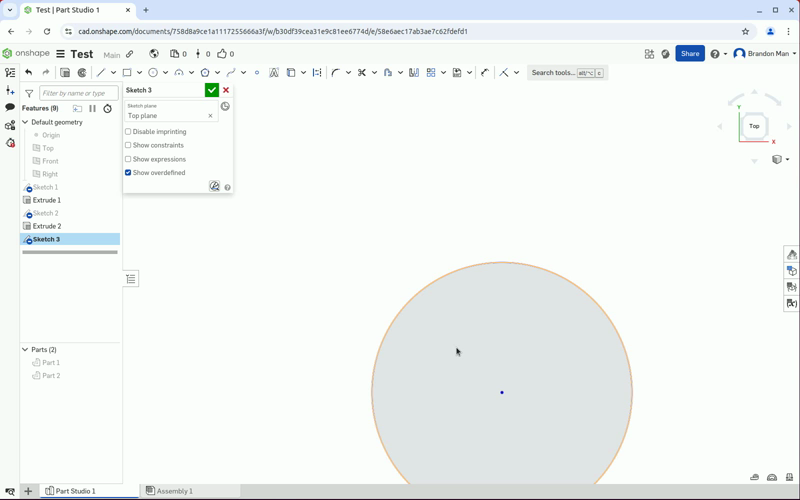
scroll(-6)
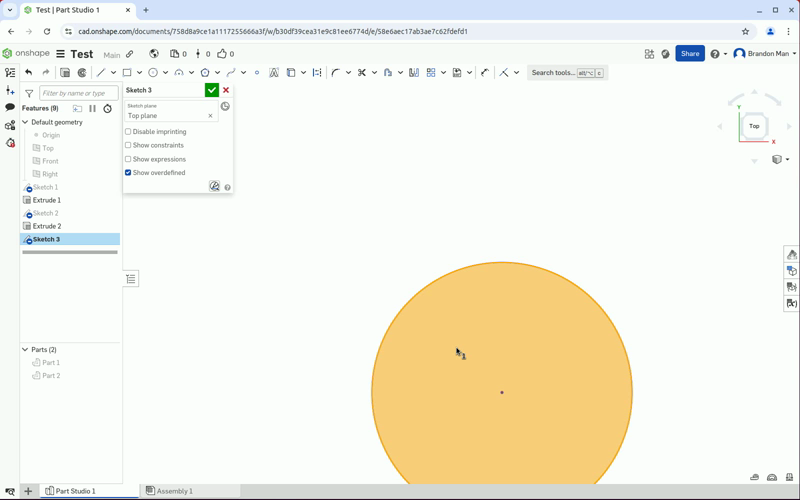
scroll(-6)
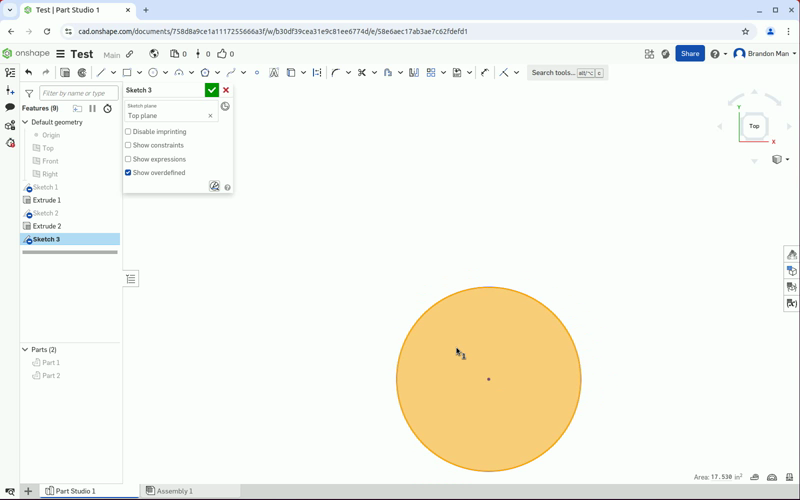
scroll(-6)
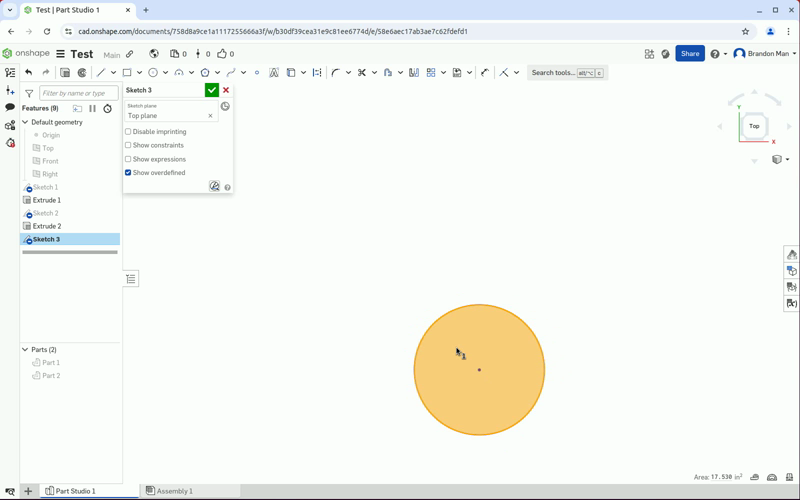
scroll(-6)
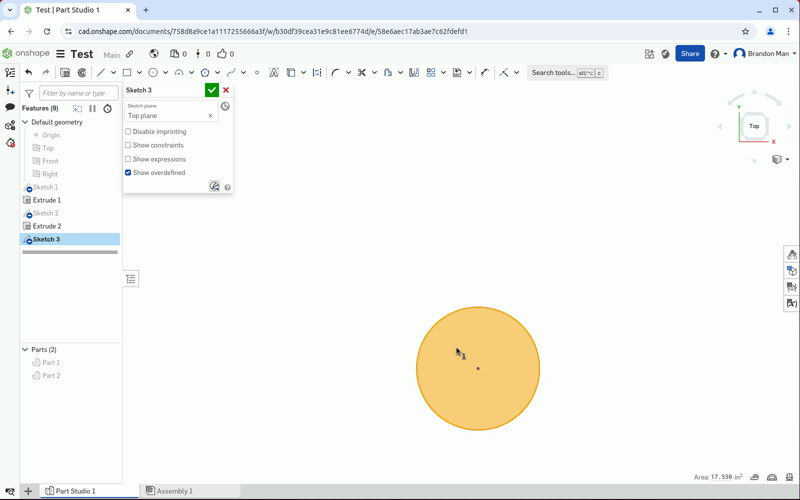
scroll(-6)
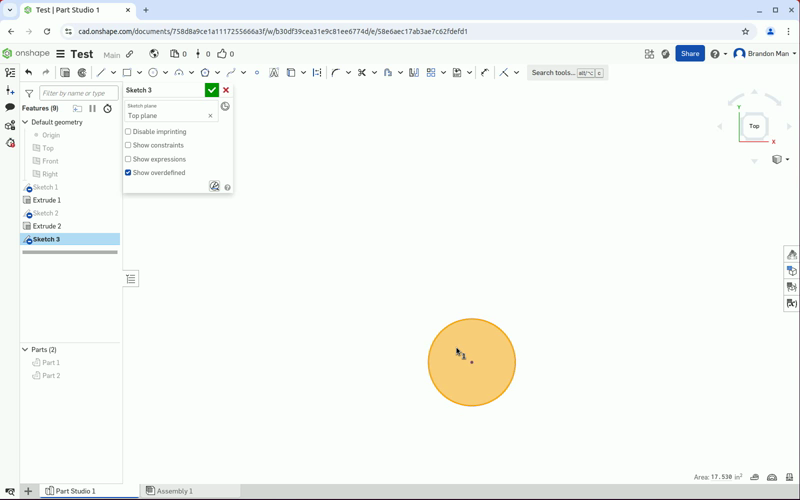
scroll(-6)
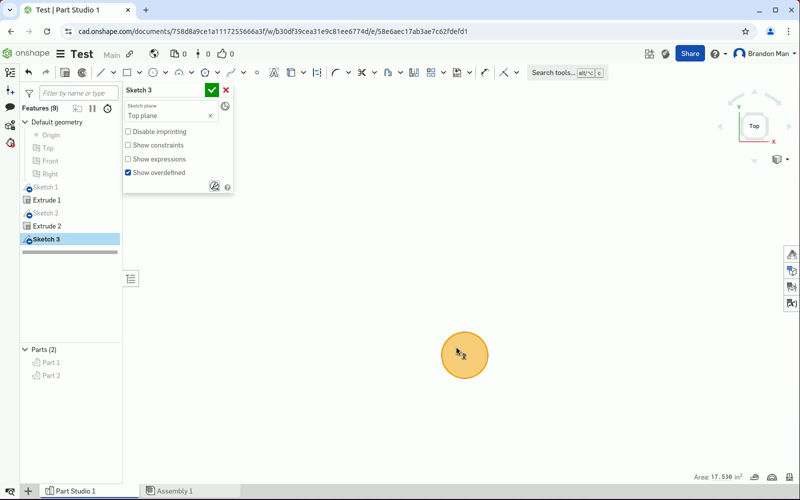
scroll(-6)
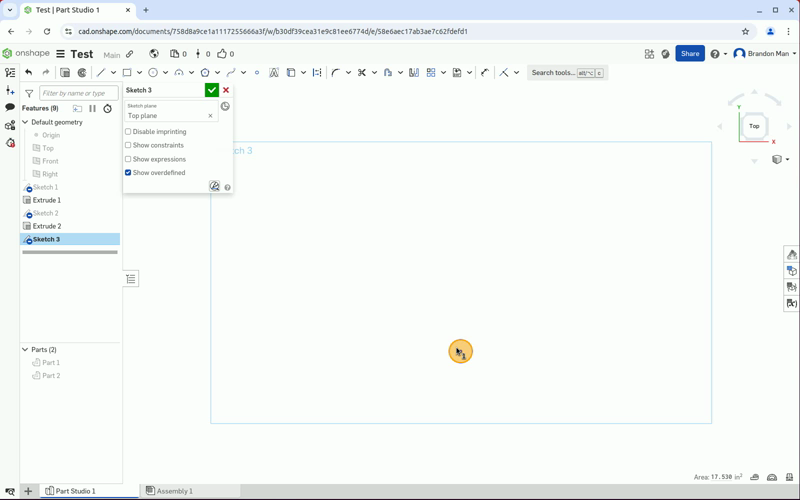
mouse_move(73, 352)
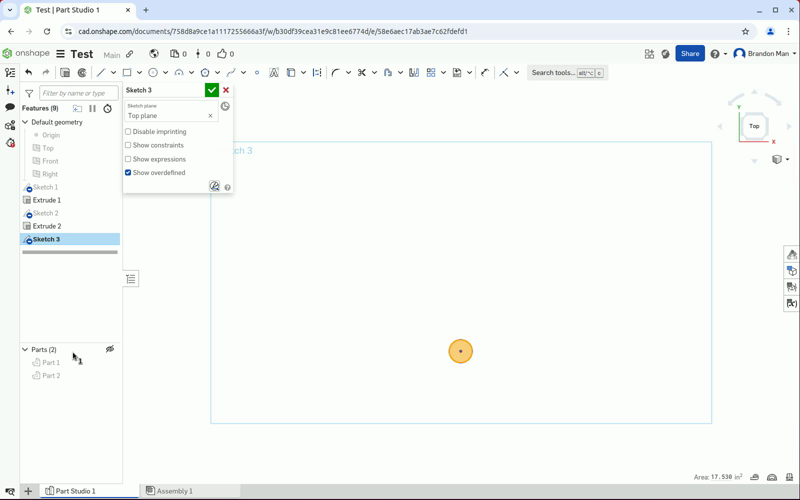
key(shift+y)
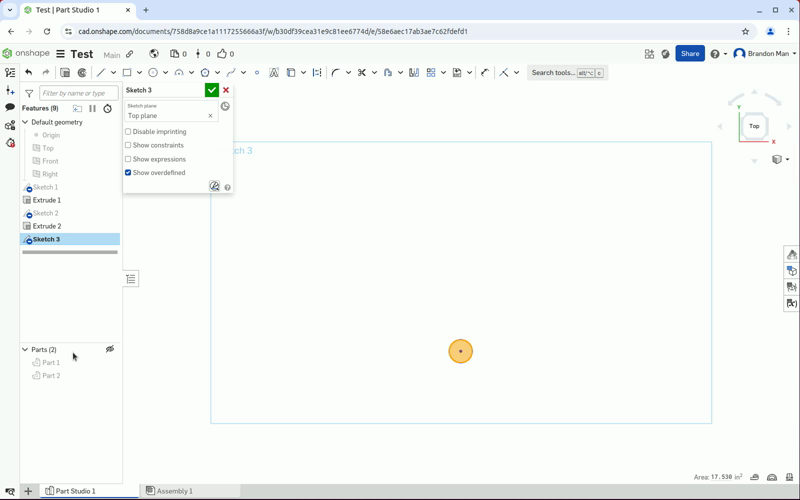
key(shift+e)
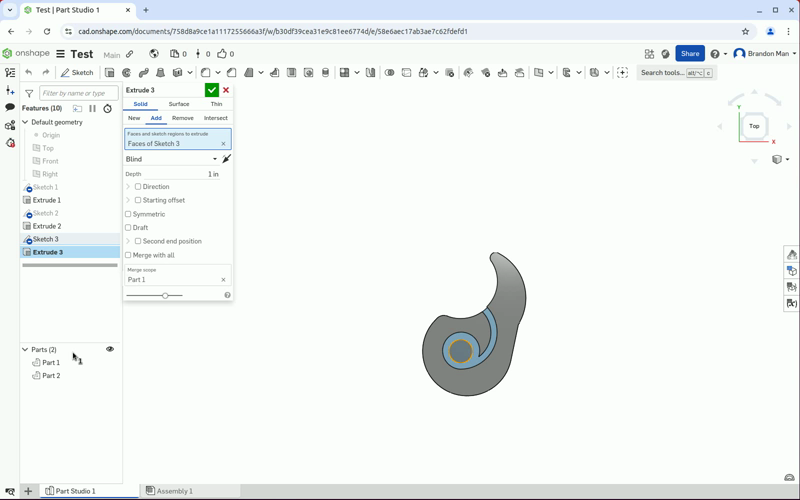
mouse_move(143, 106)
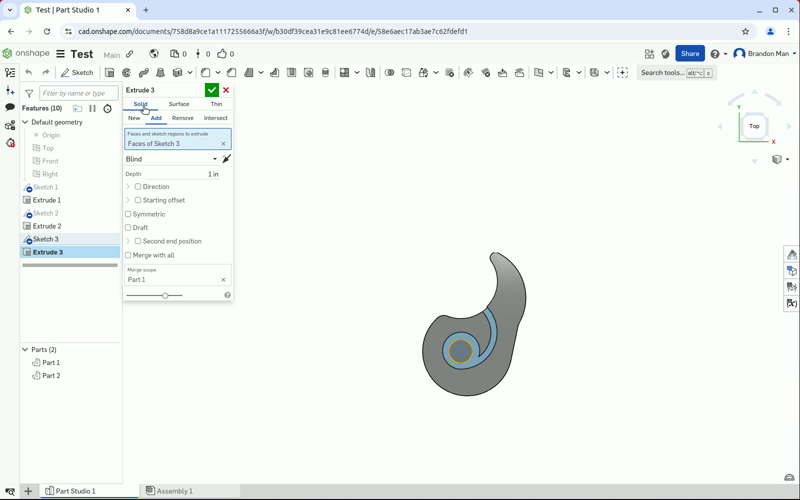
click(143, 106)
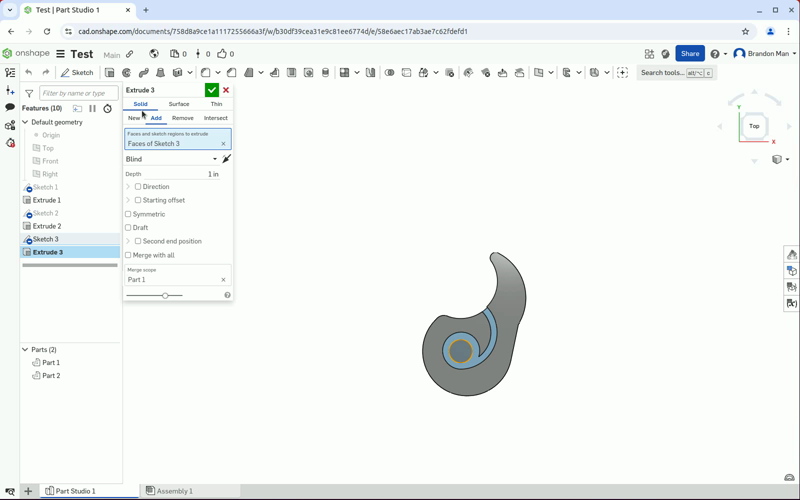
mouse_move(137, 120)
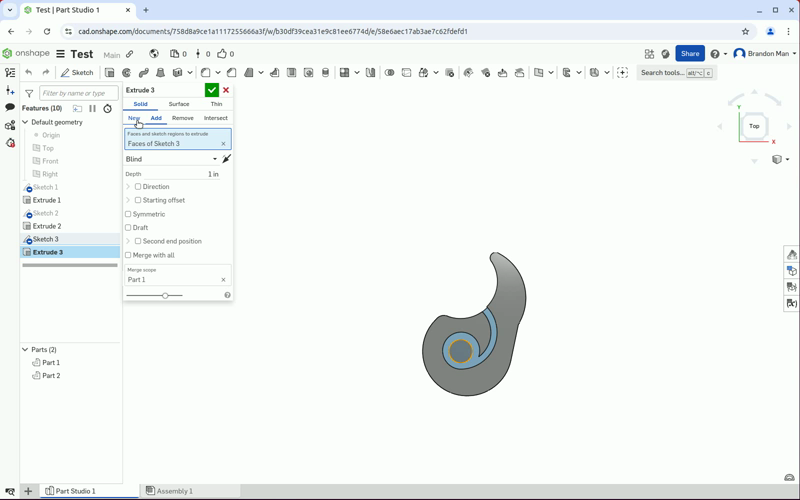
click(137, 120)
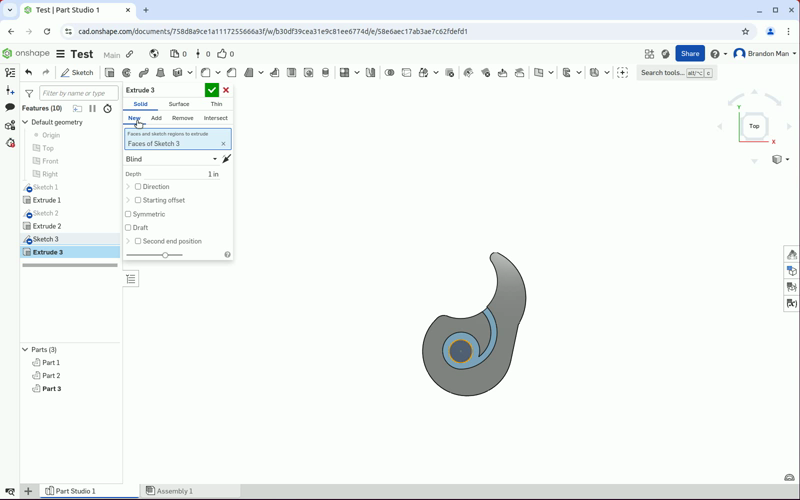
key(tab, 4)
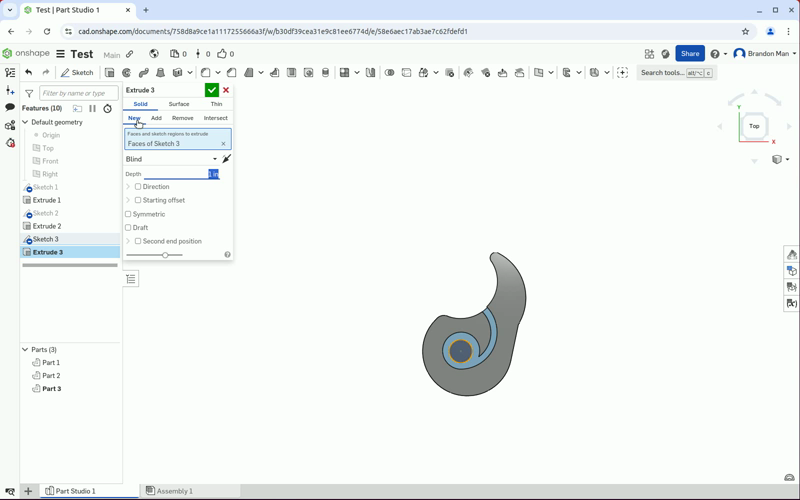
text(3.851)
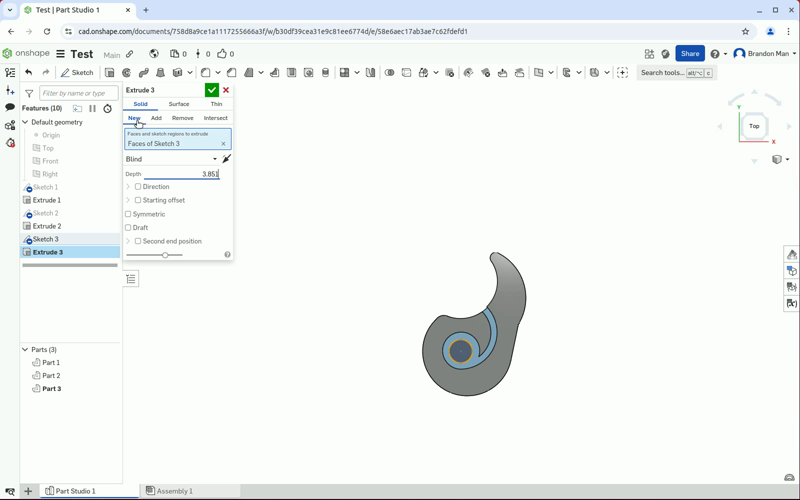
key(enter)
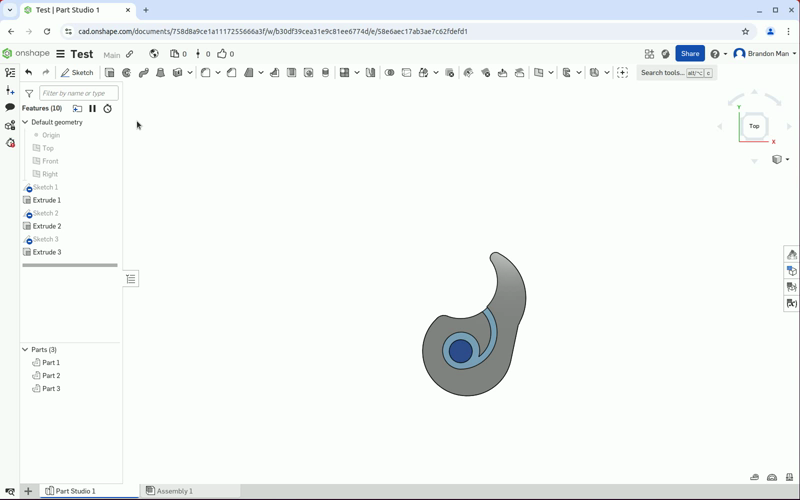
key(shift+h)
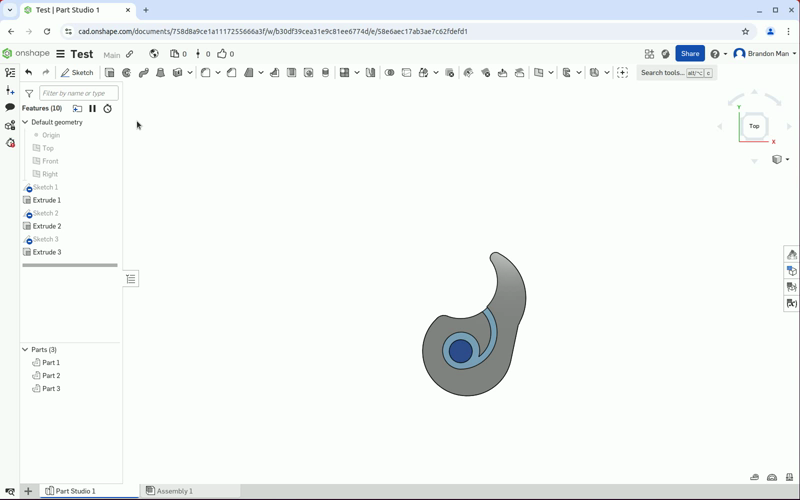
key(shift+h)
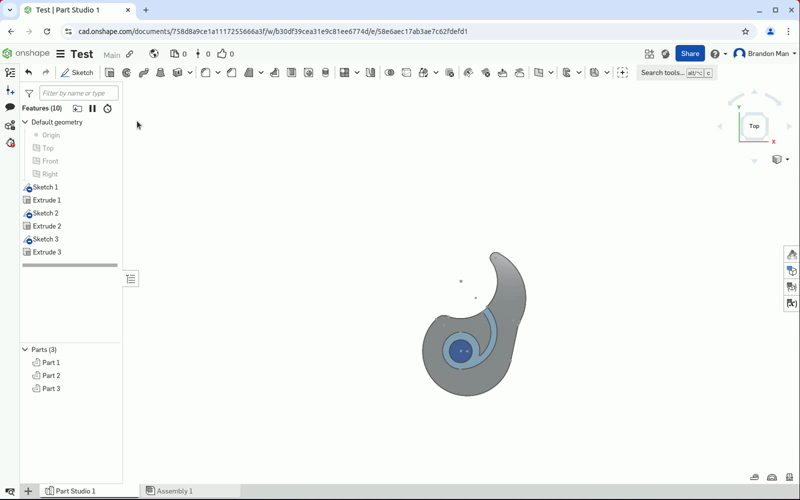
key(shift+7)
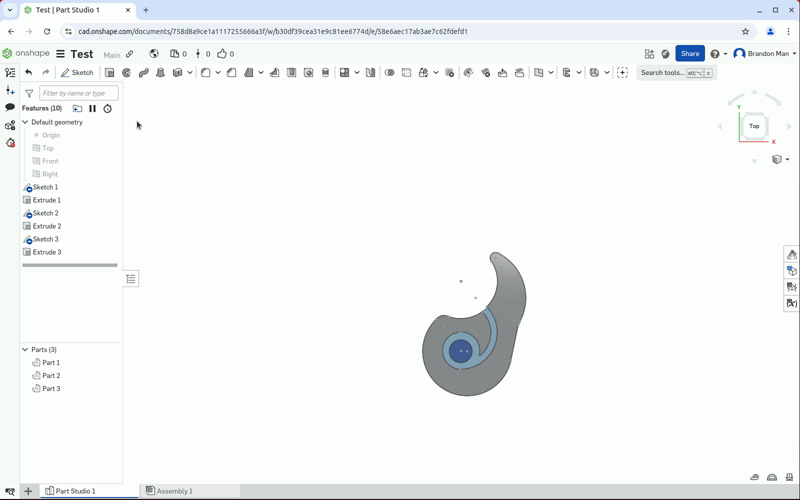
key(up, 3)
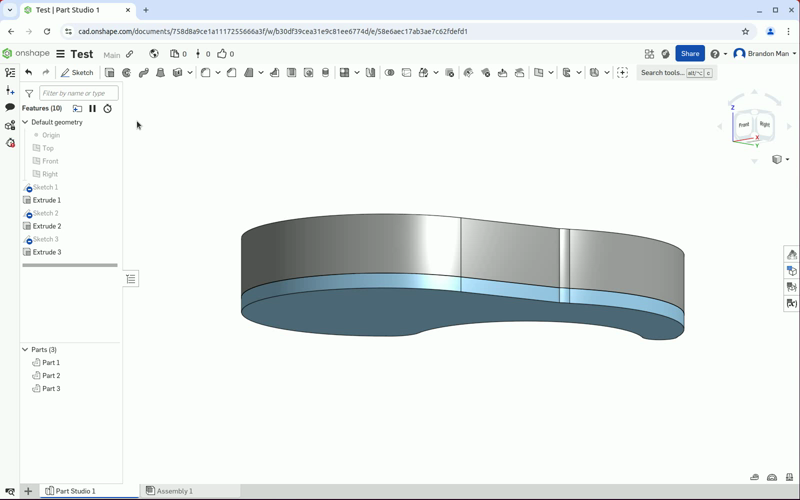
key(left, 3)
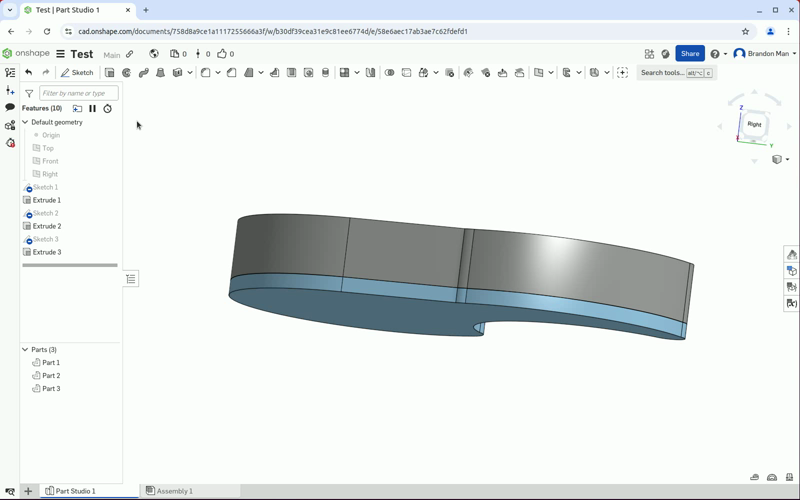
key(right, 3)
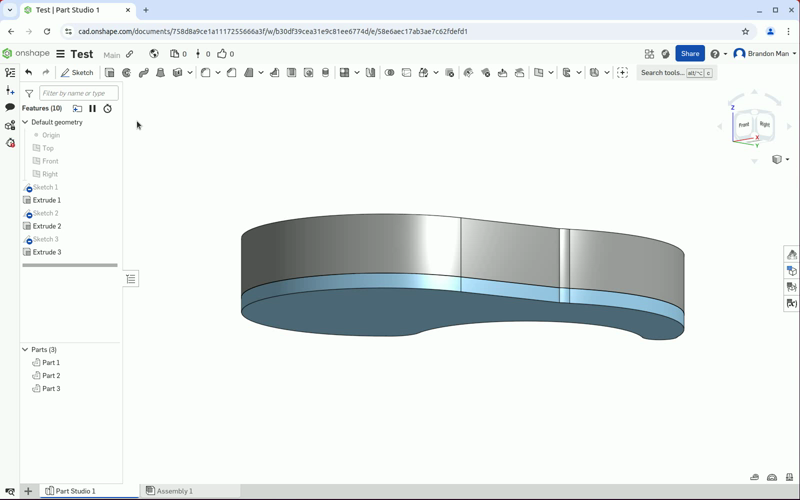
key(down, 3)
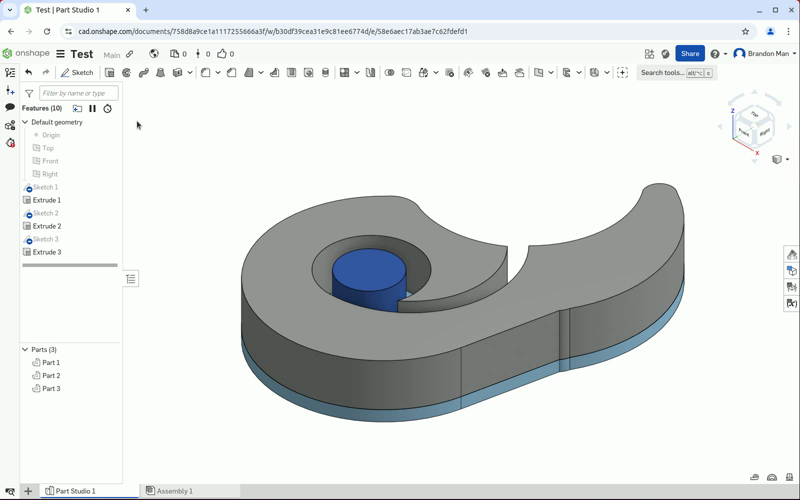
mouse_move(73, 189)
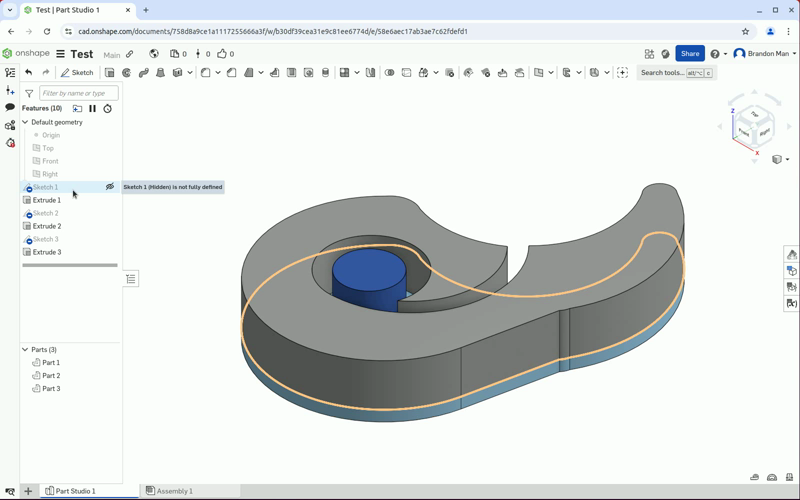
click(73, 189)